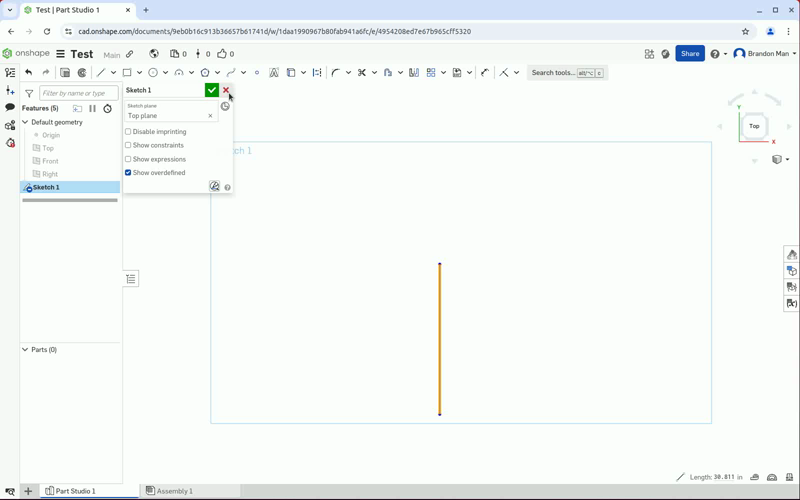
key(shift+h)
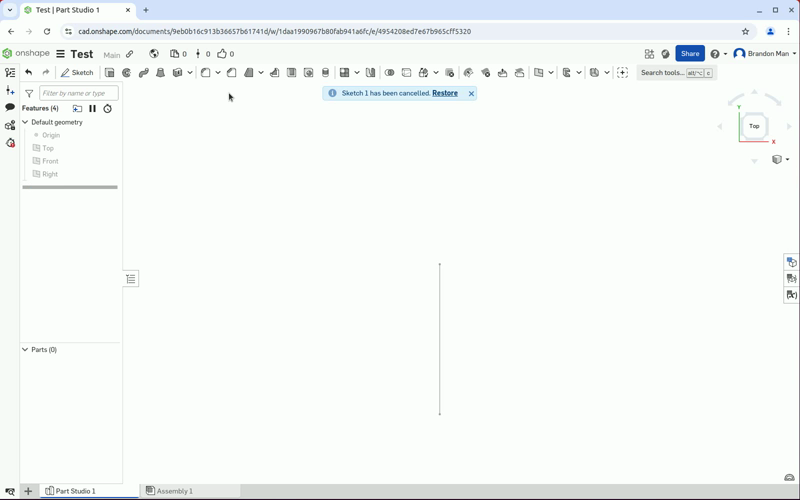
mouse_move(73, 352)
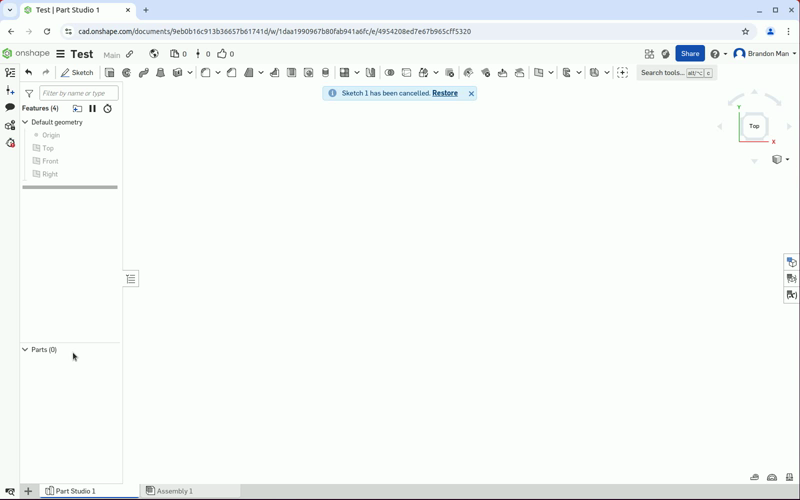
key(y)
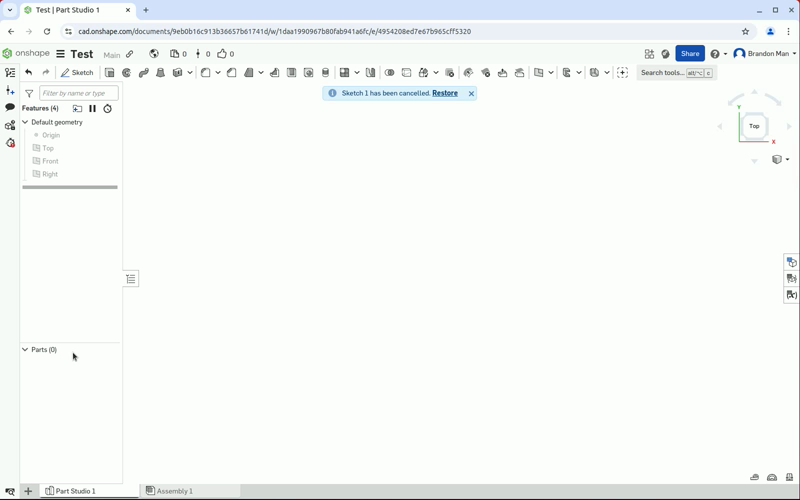
key(shift+p)
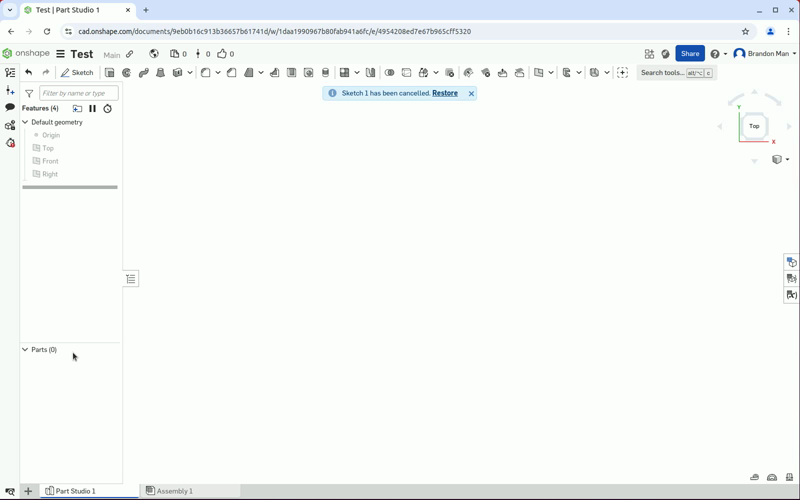
key(space)
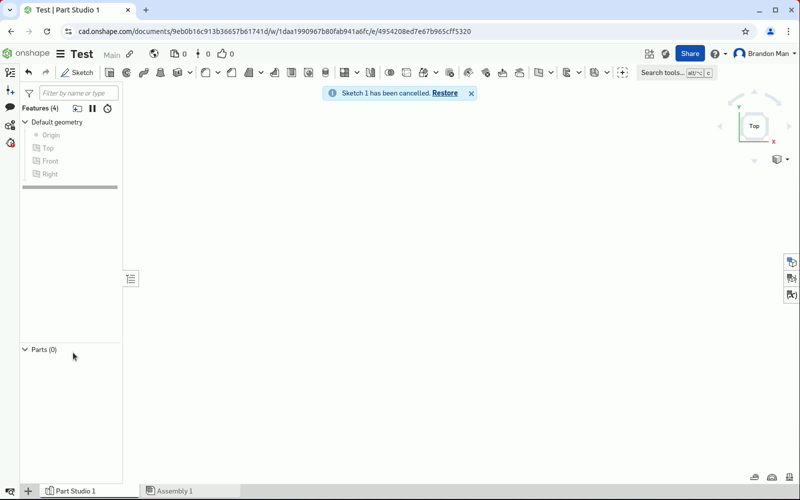
key_down(shift)
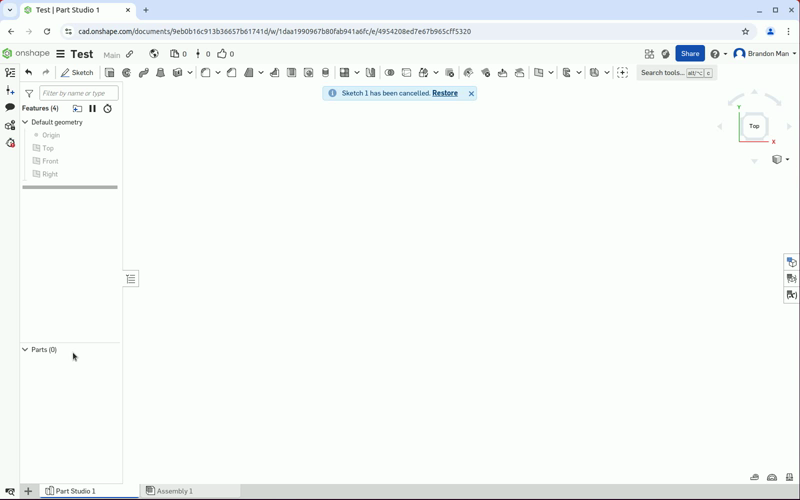
key(up)
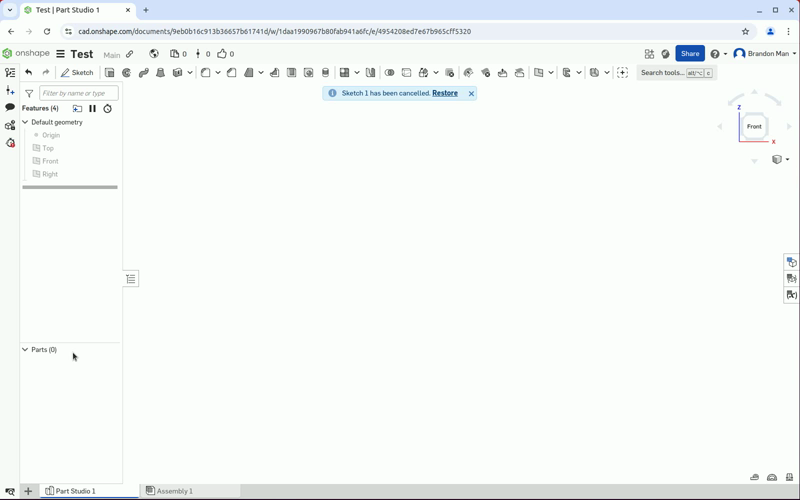
key_up(shift)
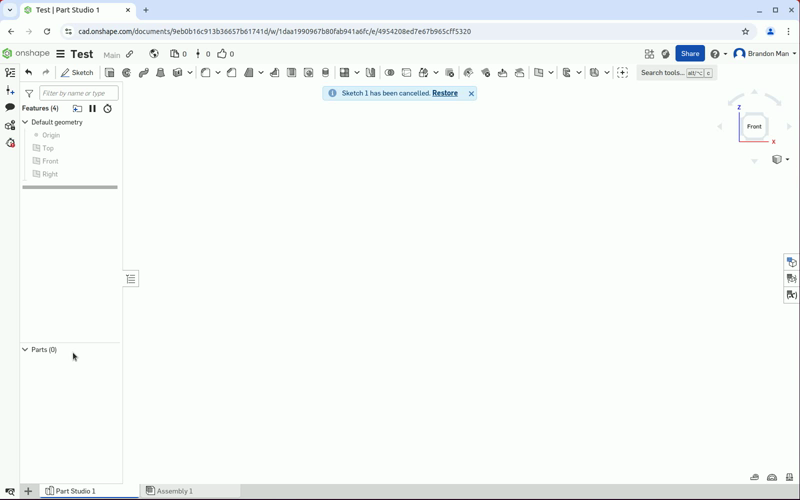
mouse_move(73, 352)
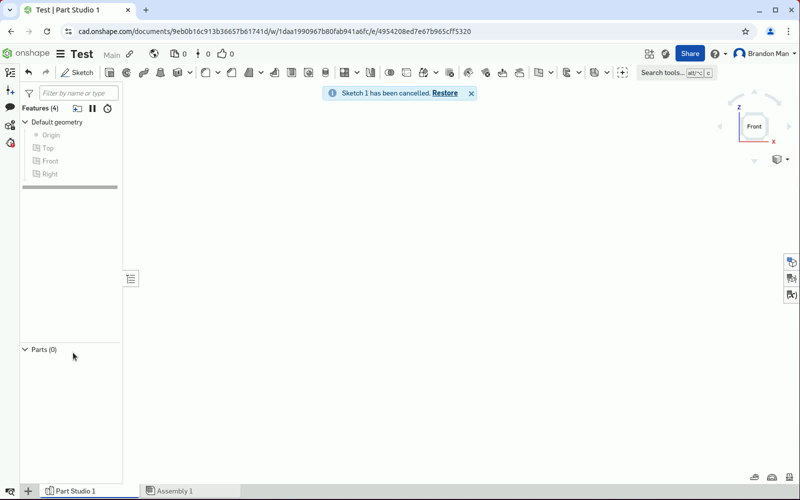
key(shift+y)
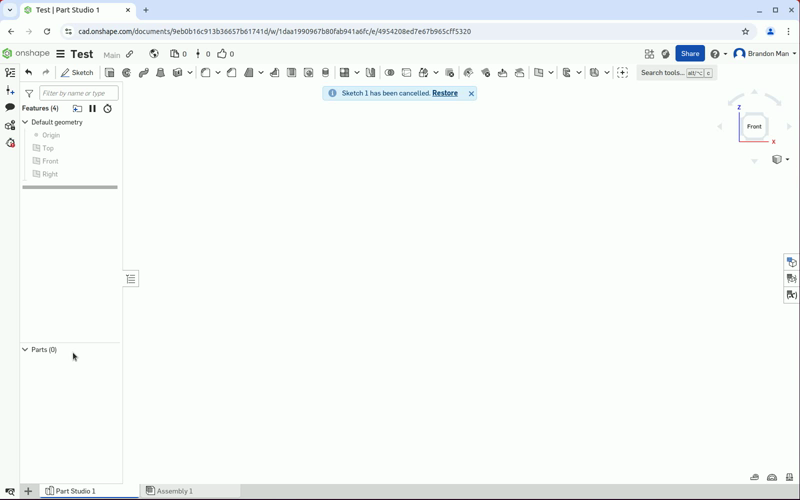
key(shift+s)
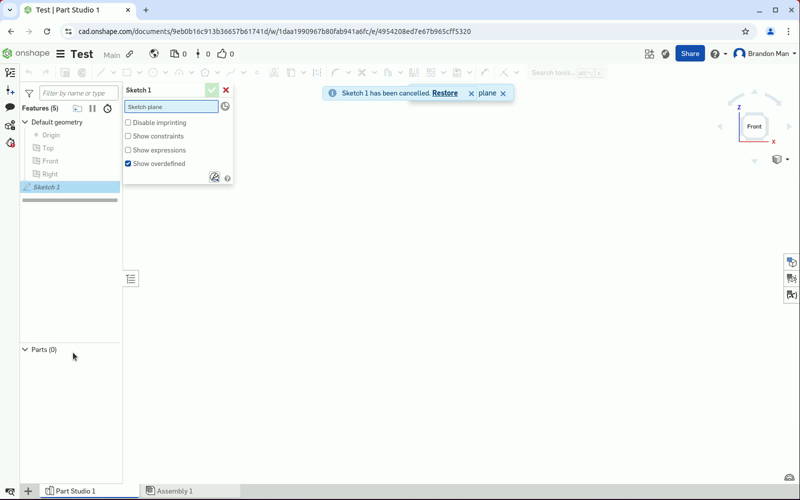
mouse_move(73, 163)
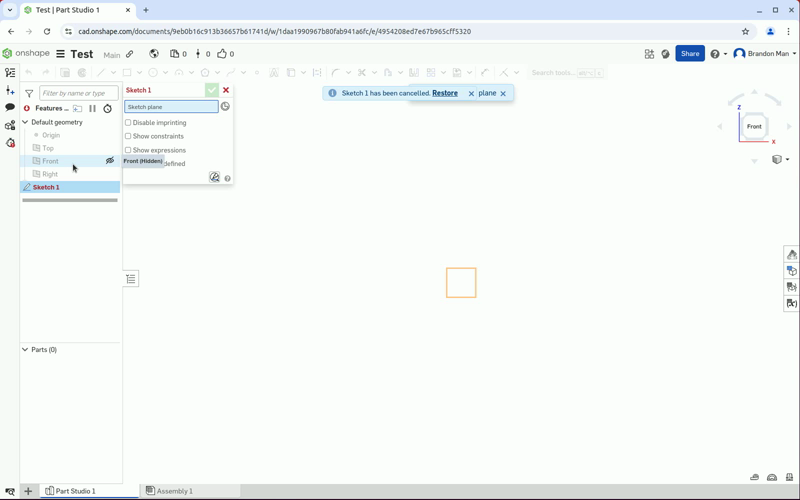
click(73, 163)
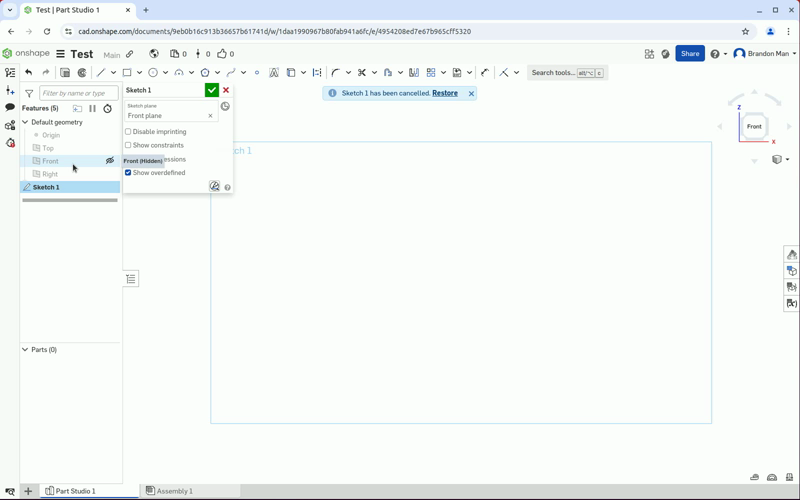
mouse_move(73, 352)
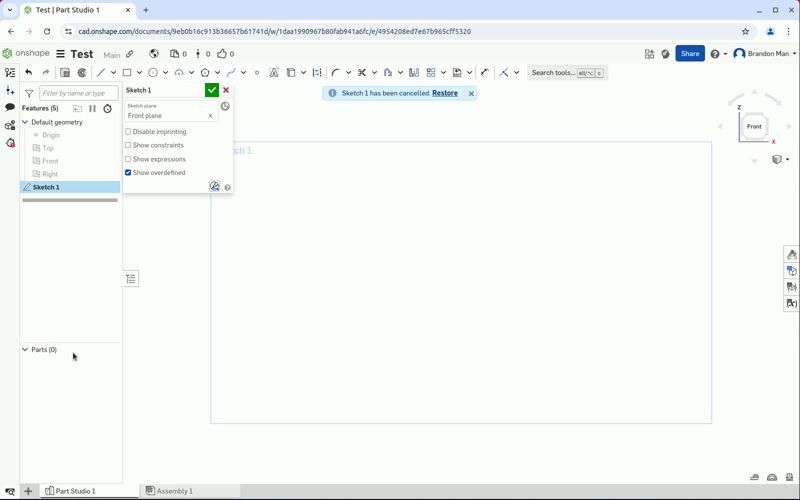
key(y)
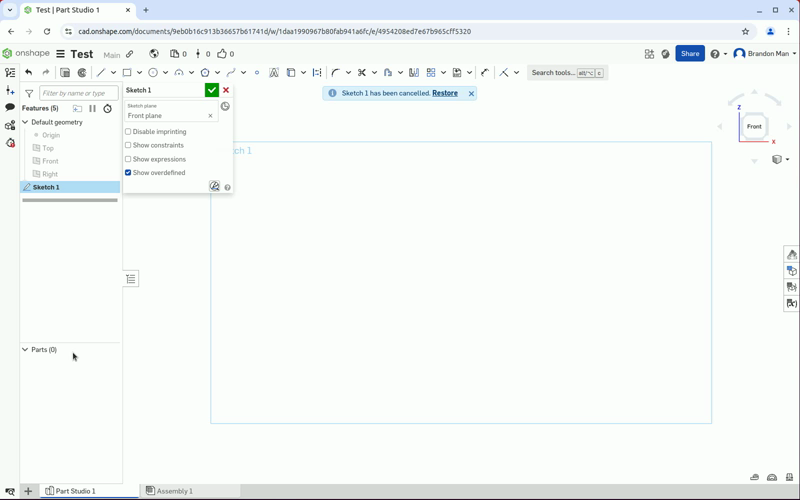
key(l)
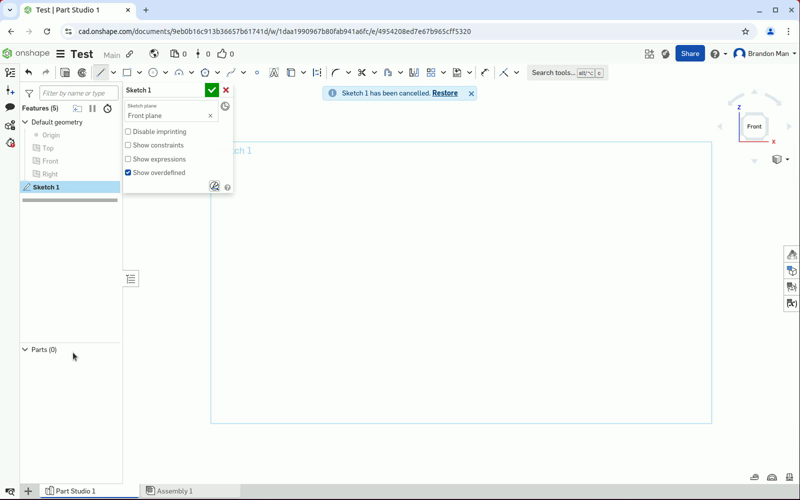
key_down(shift)
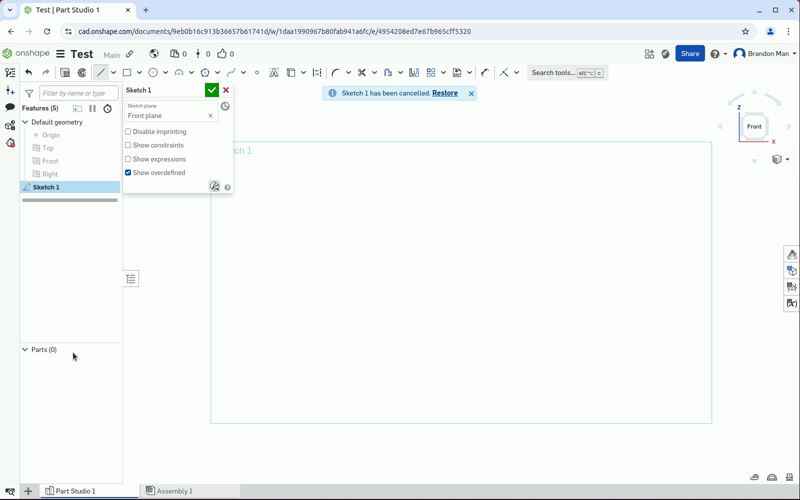
mouse_move(366, 271)
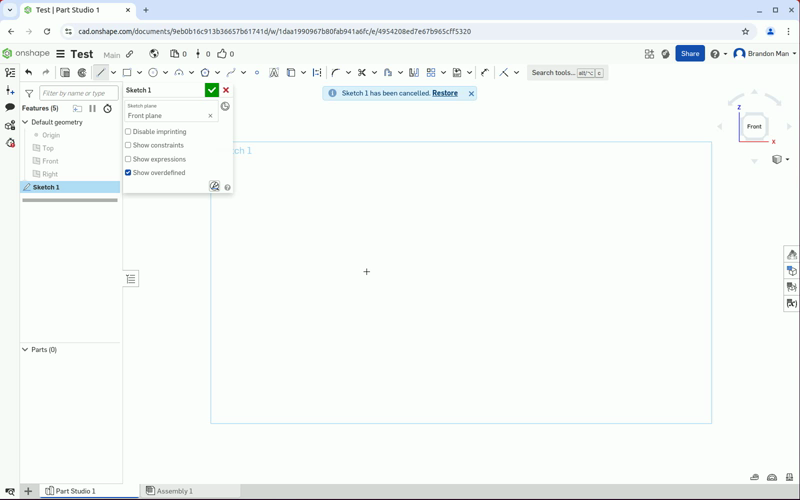
click(366, 271)
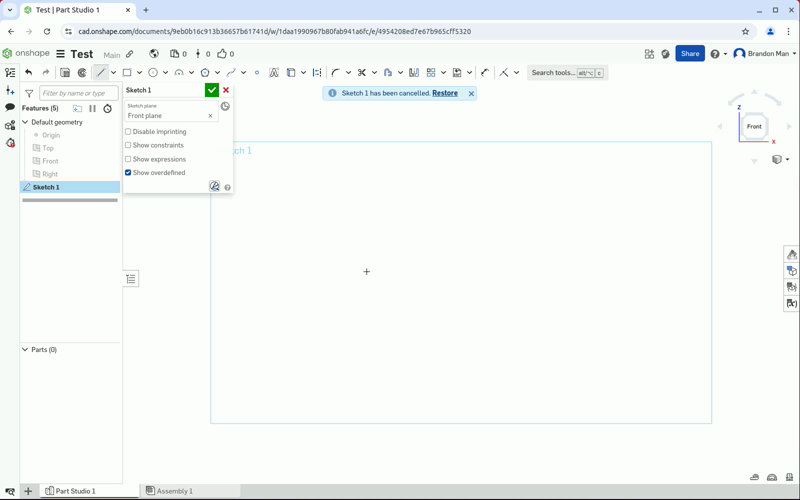
key_up(shift)
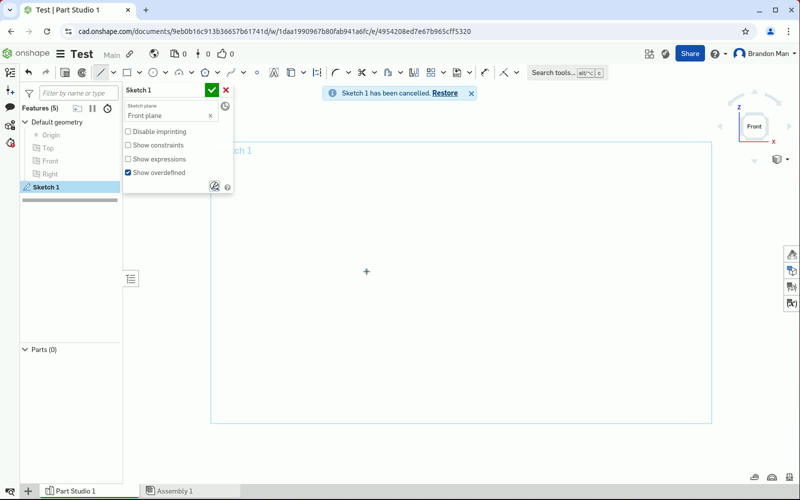
key_down(shift)
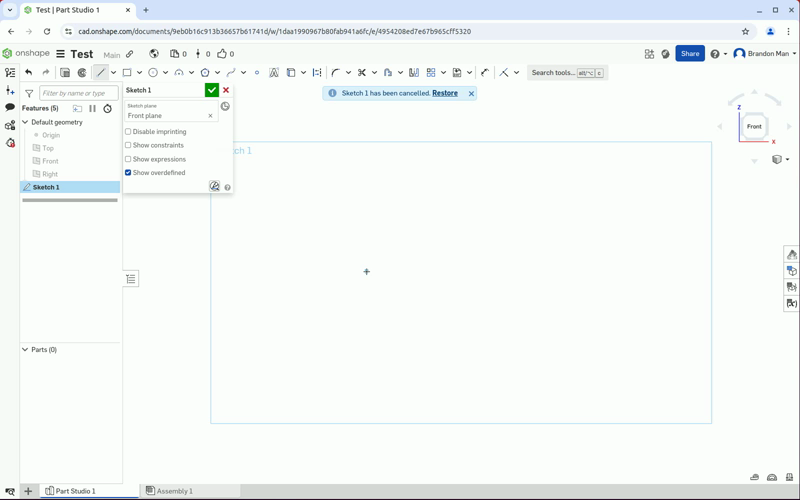
mouse_move(396, 271)
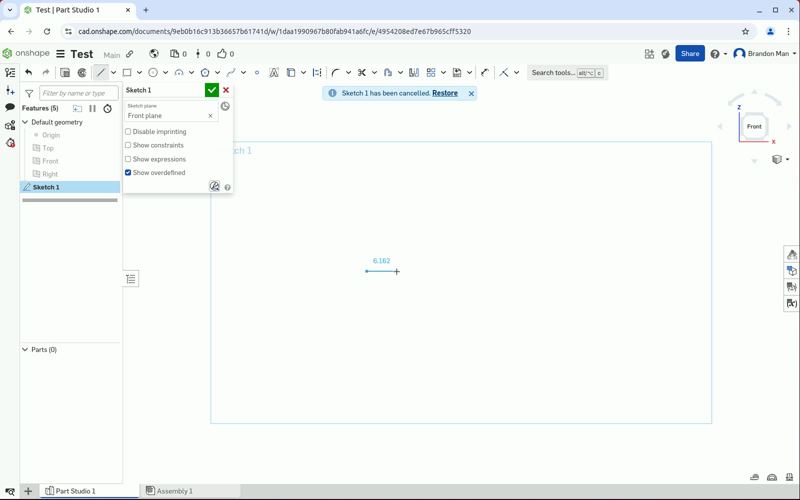
mouse_move(390, 271)
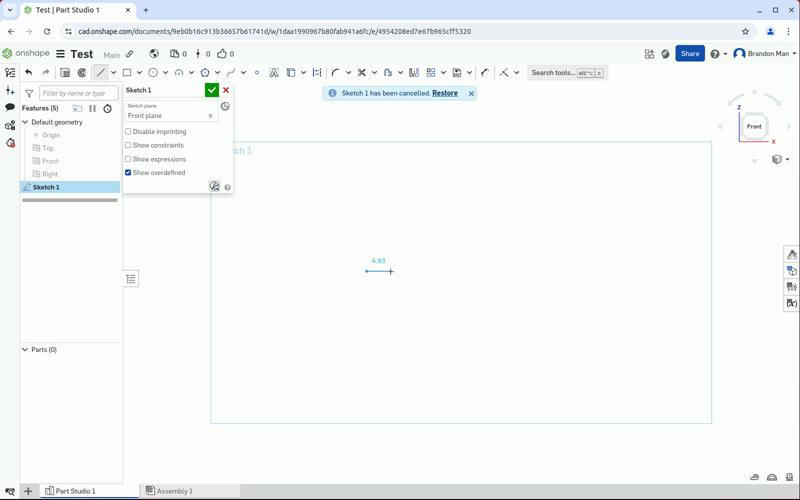
click(390, 271)
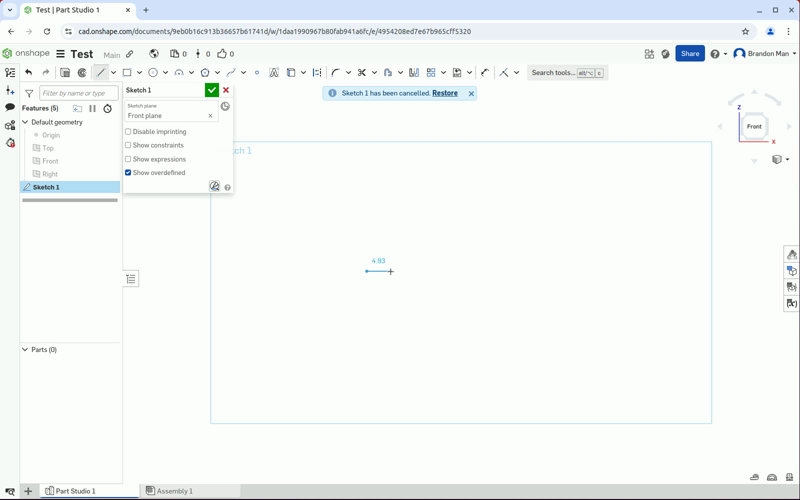
key_up(shift)
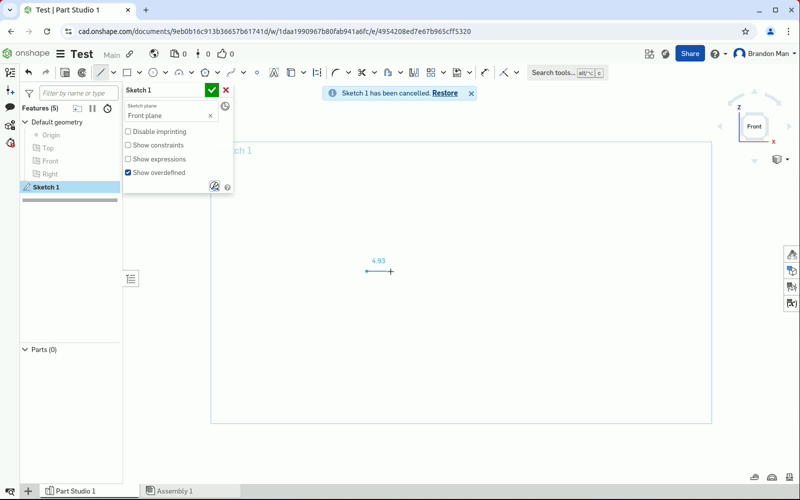
key_down(shift)
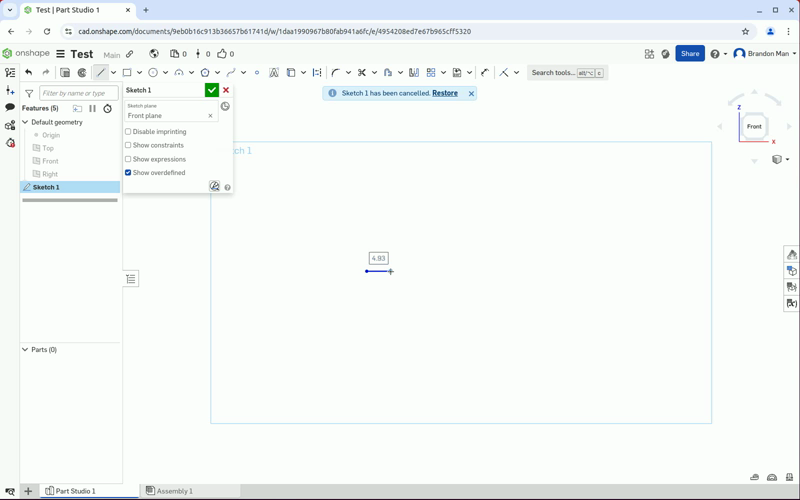
mouse_move(420, 271)
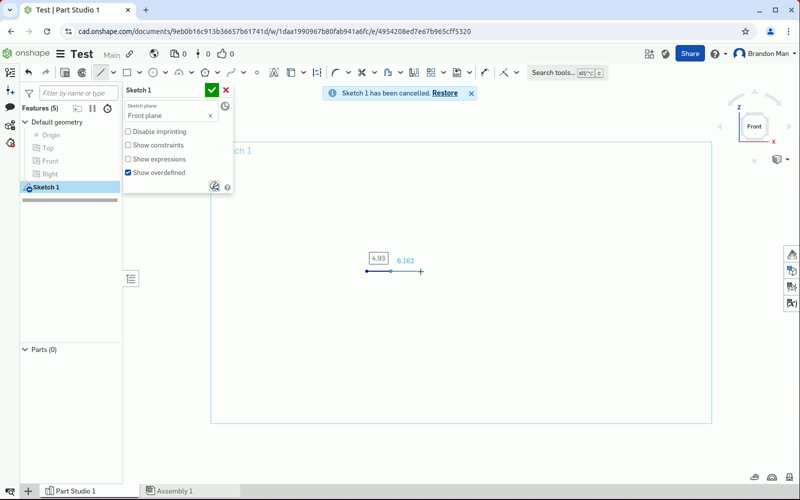
mouse_move(390, 242)
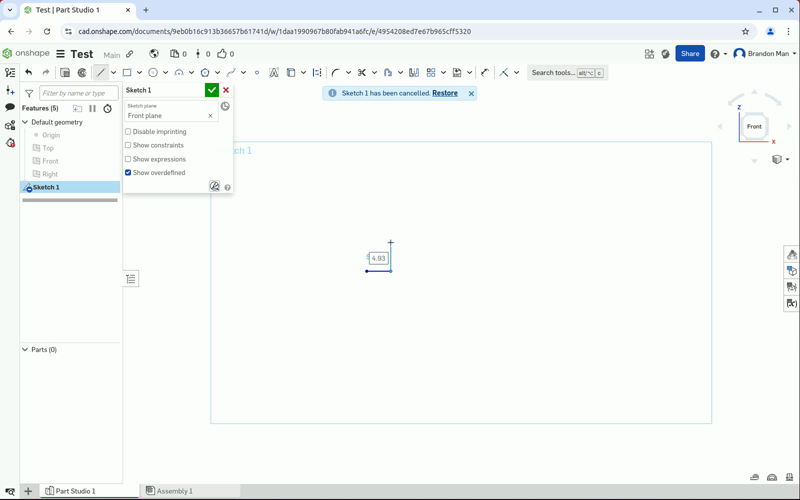
click(390, 242)
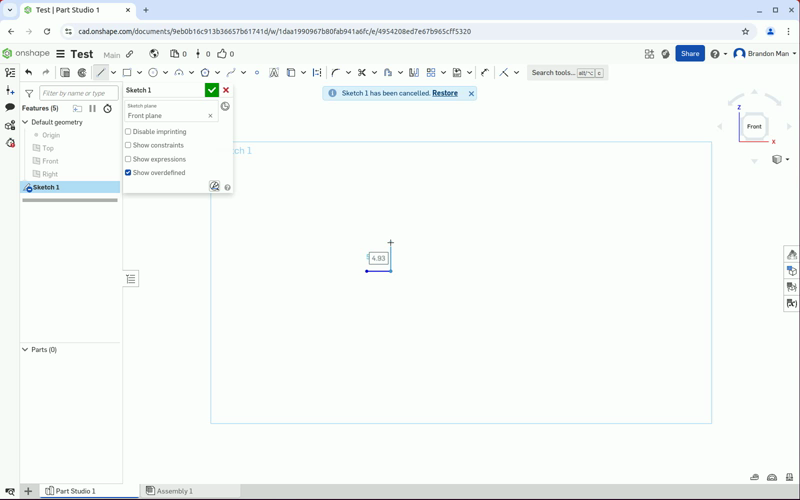
key_up(shift)
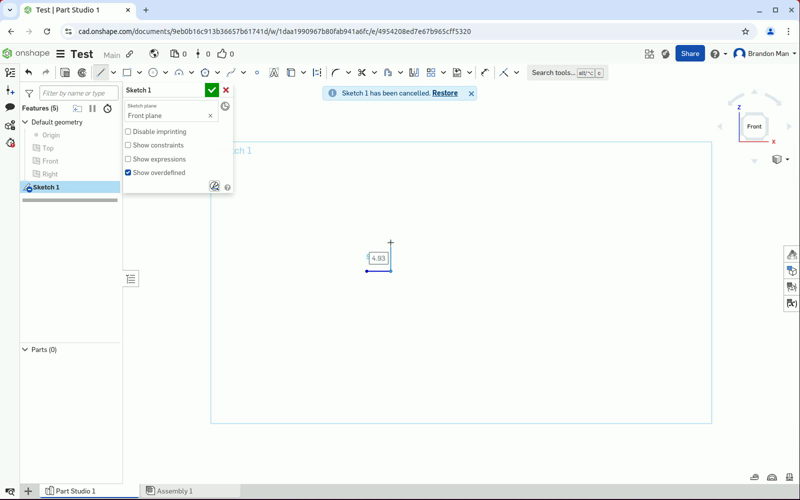
key_down(shift)
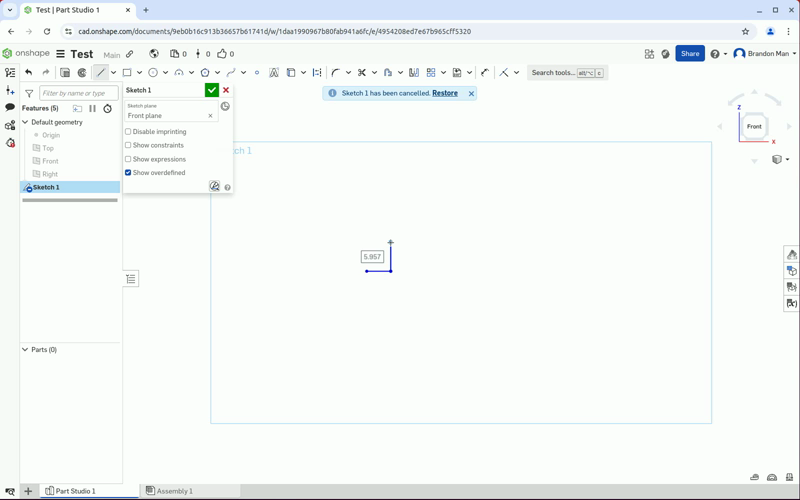
mouse_move(420, 242)
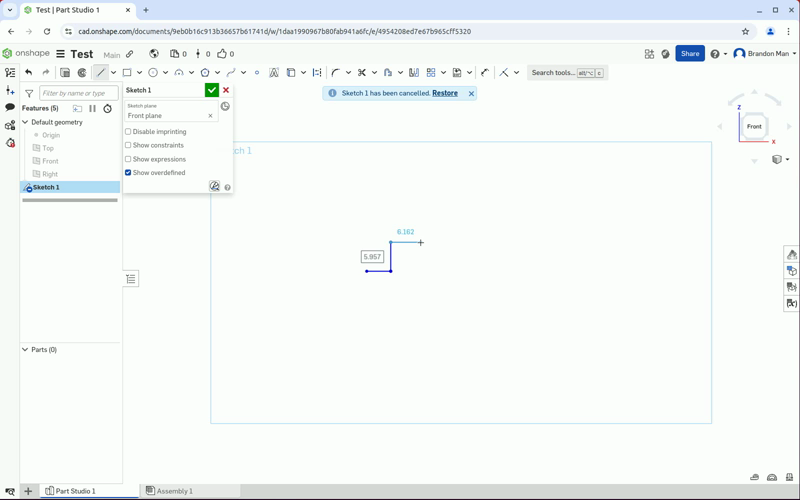
mouse_move(366, 242)
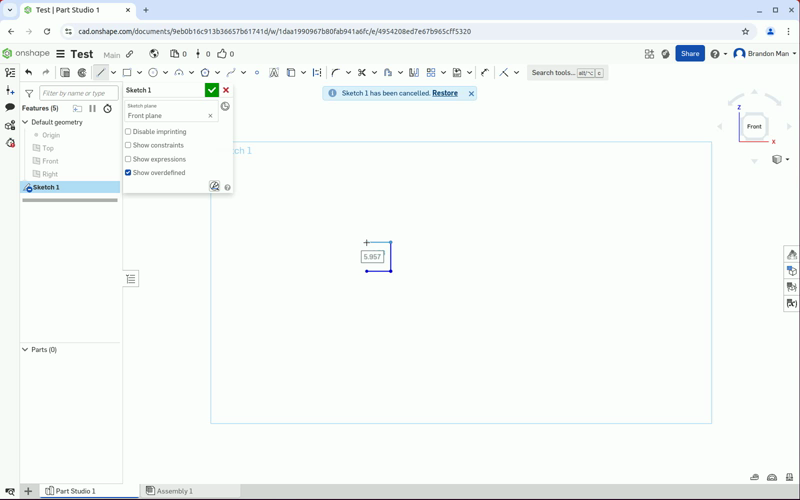
click(366, 242)
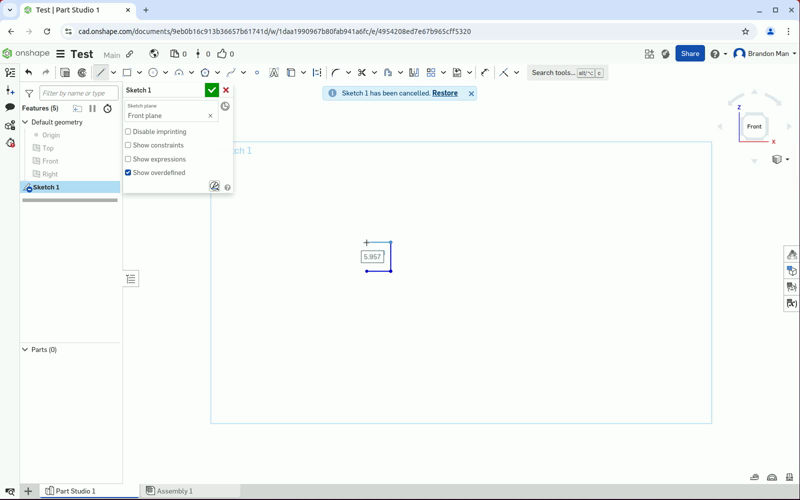
key_up(shift)
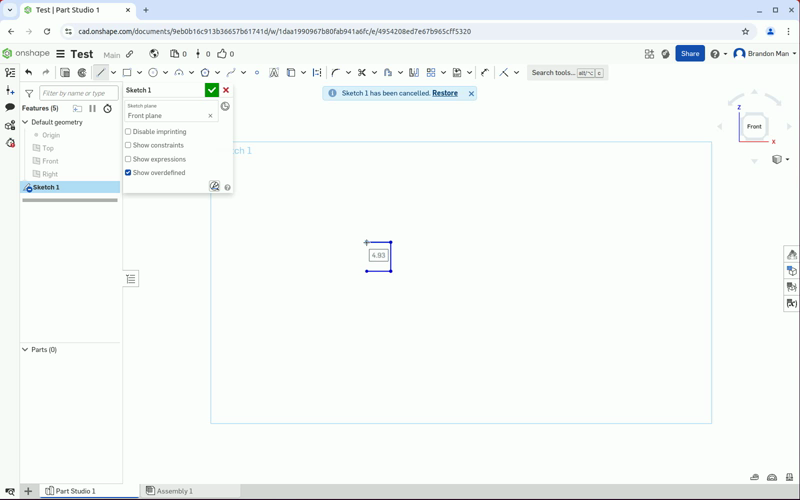
mouse_move(396, 242)
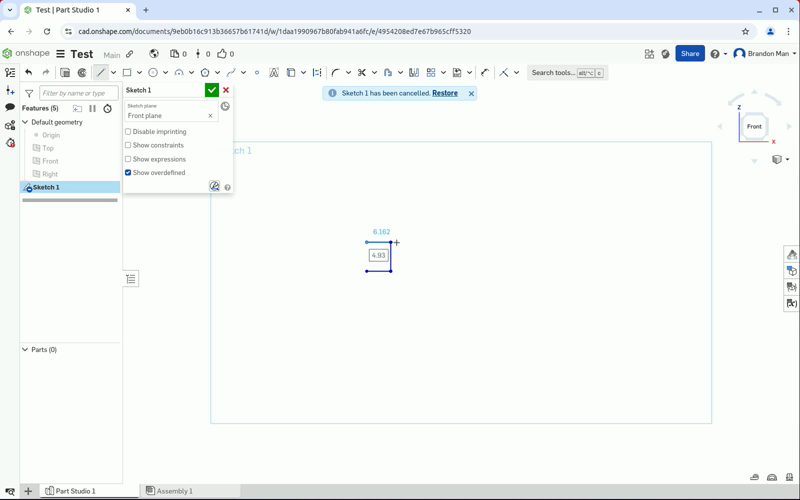
key_down(shift)
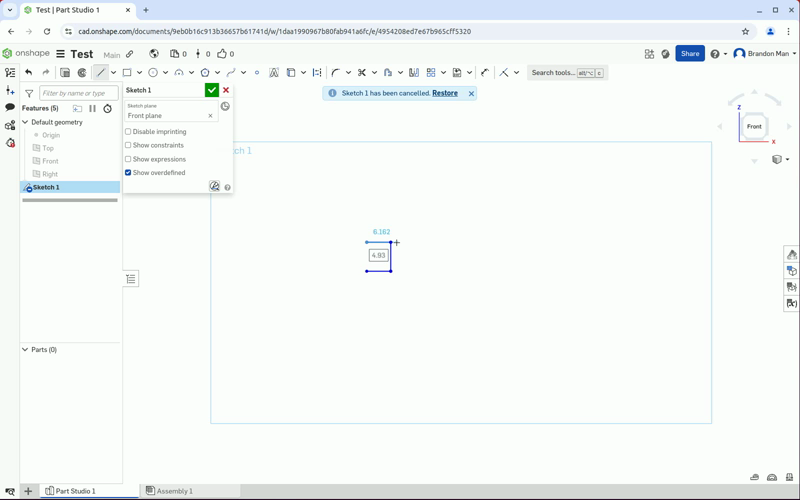
mouse_move(366, 271)
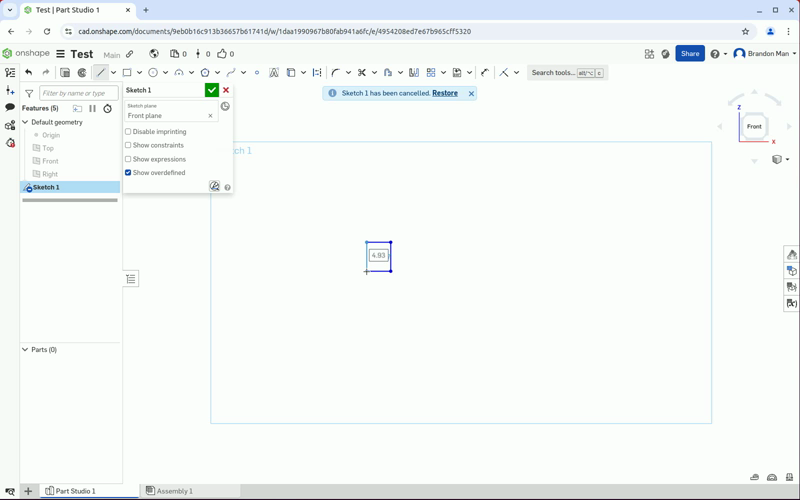
key_up(shift)
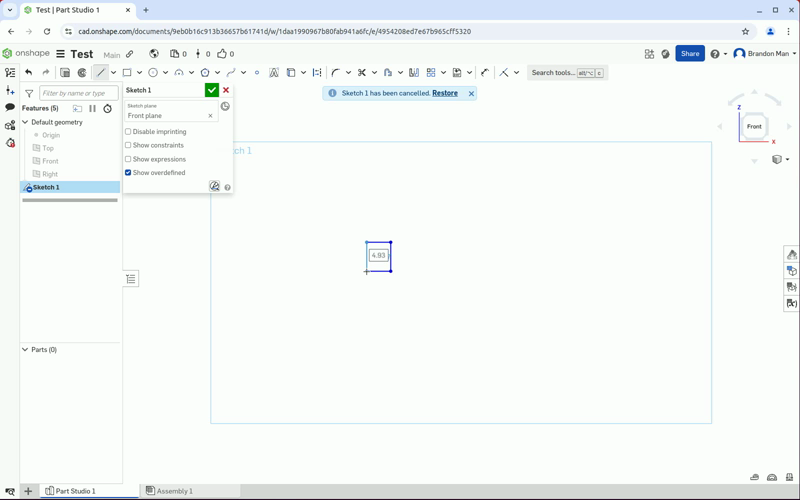
click(366, 271)
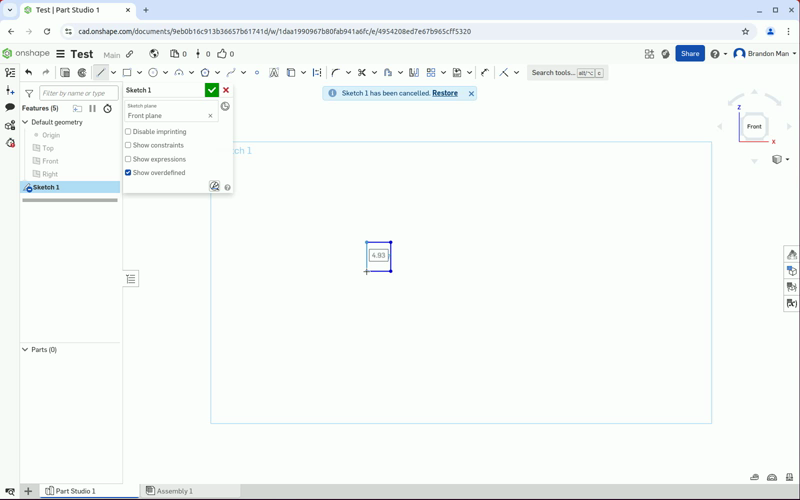
key(esc)
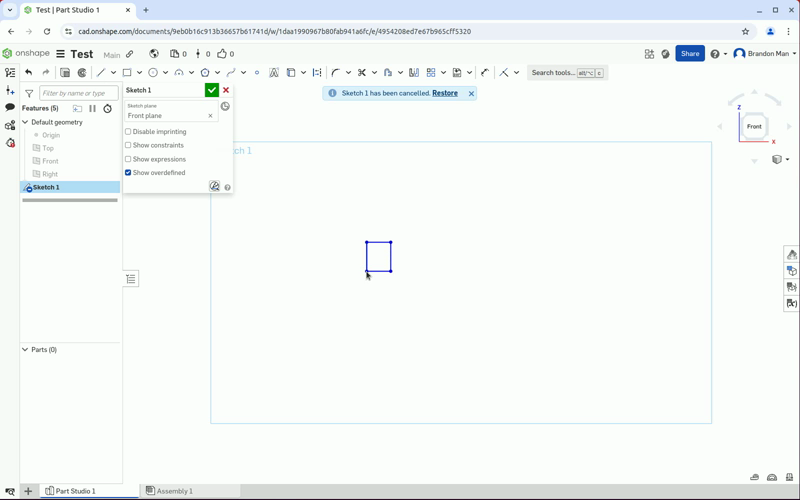
mouse_move(382, 267)
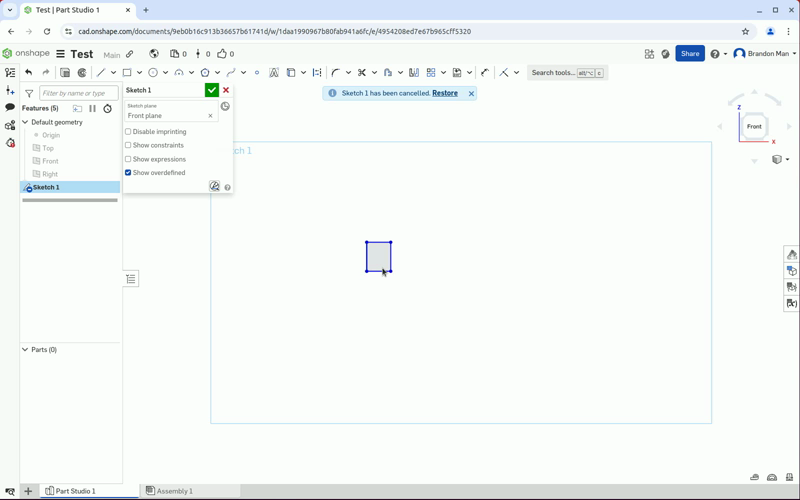
scroll(6)
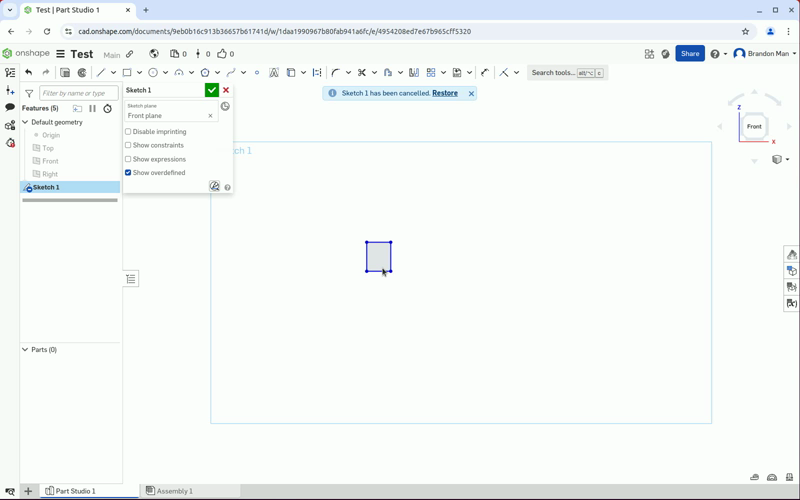
scroll(6)
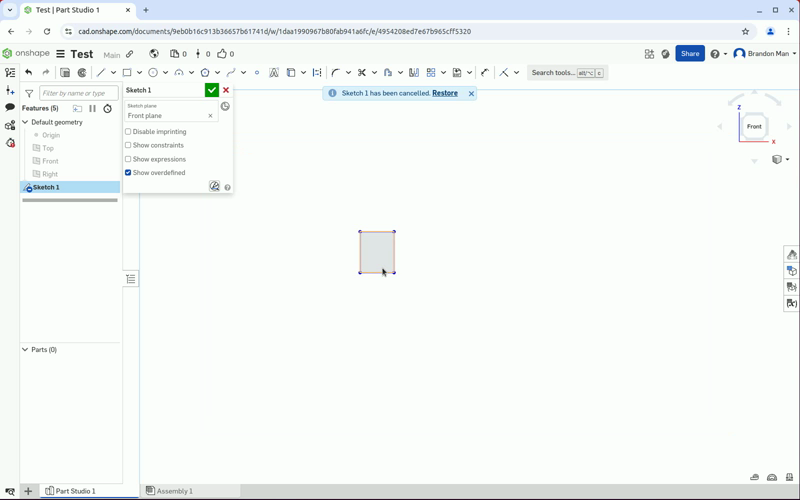
scroll(6)
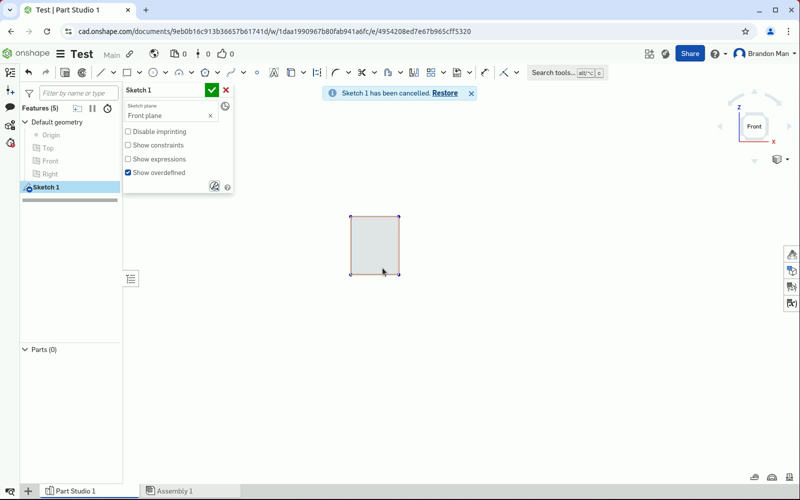
scroll(6)
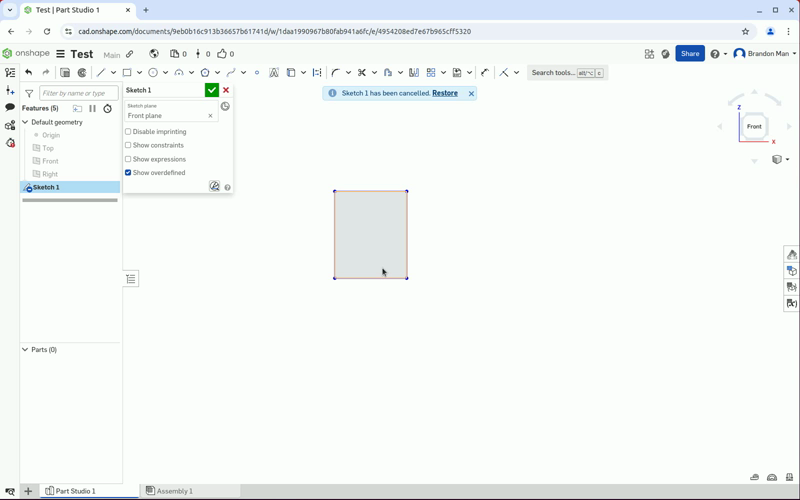
scroll(6)
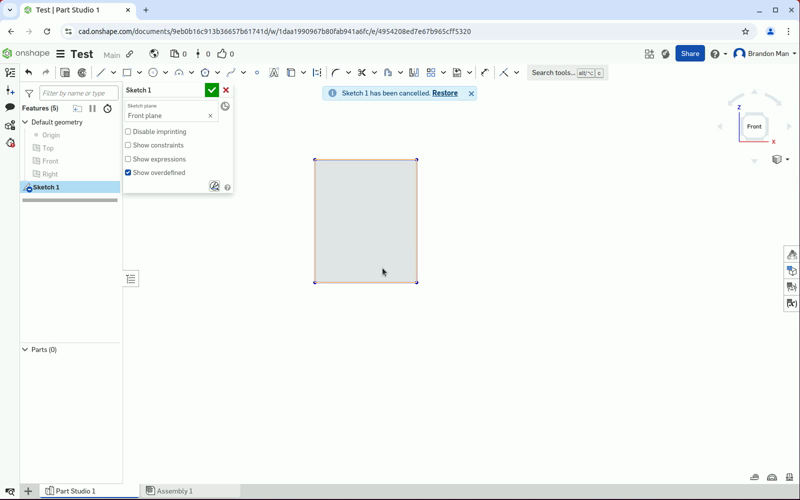
scroll(6)
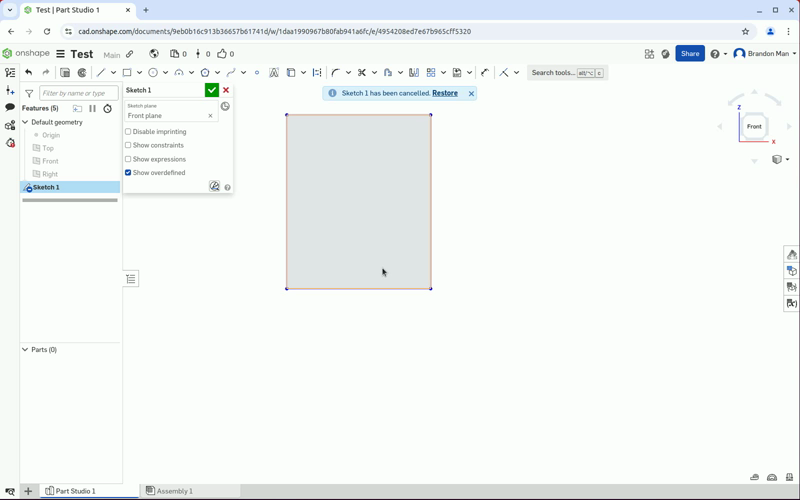
scroll(6)
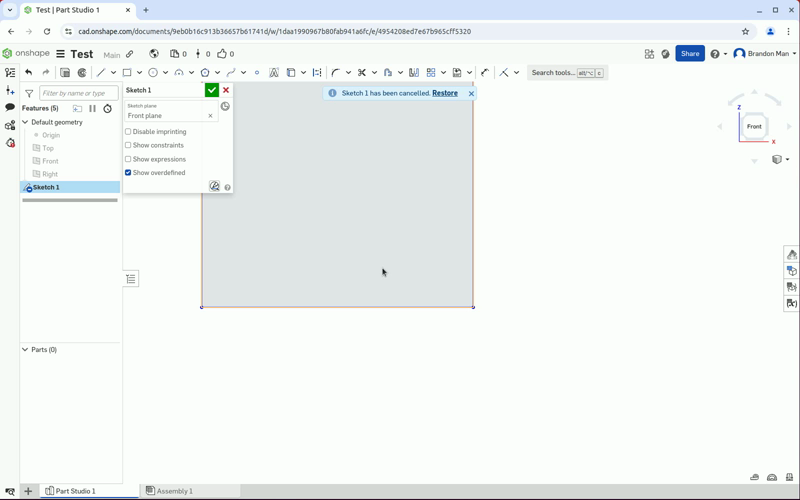
click(382, 267)
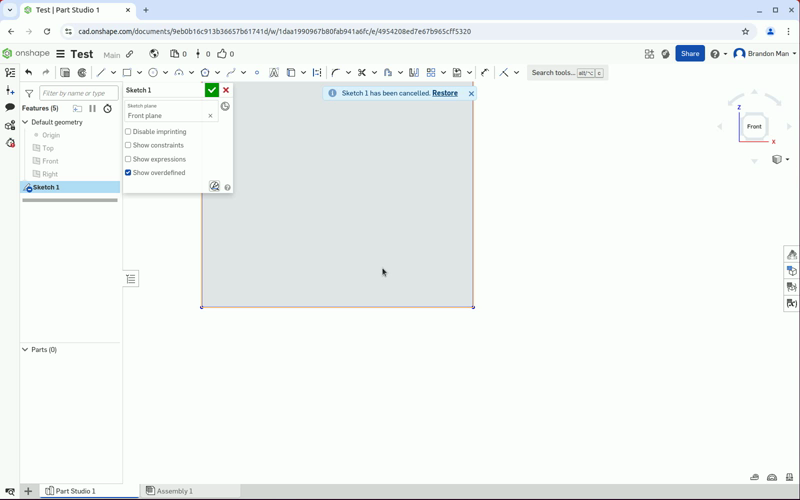
scroll(-6)
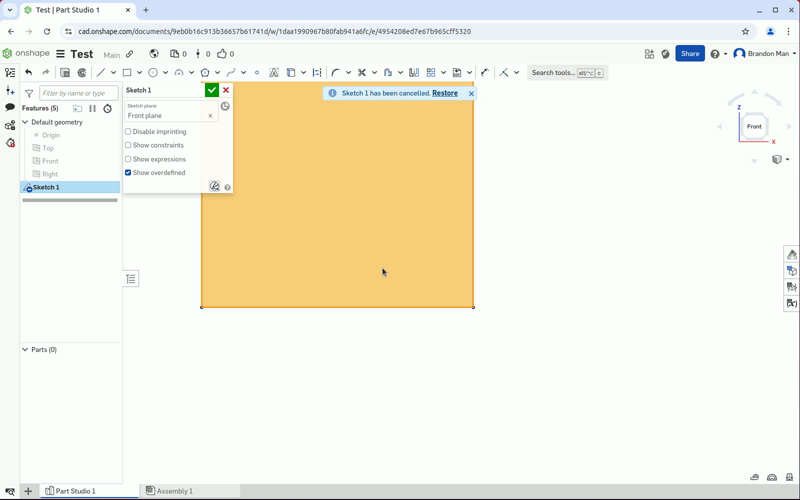
scroll(-6)
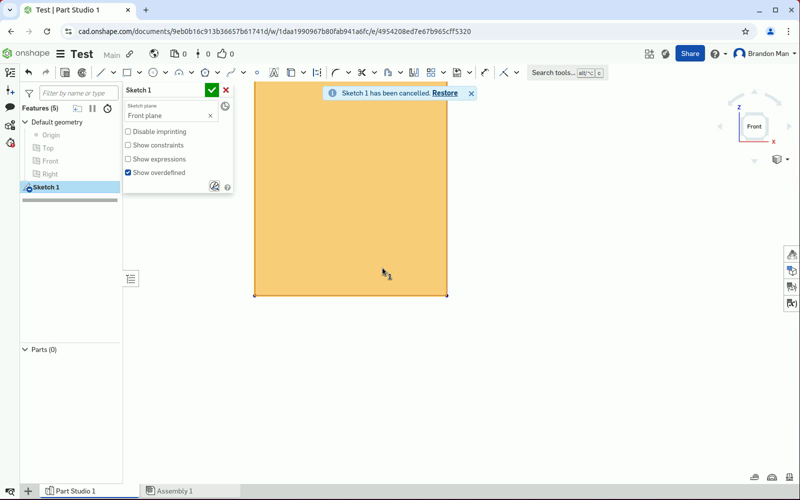
scroll(-6)
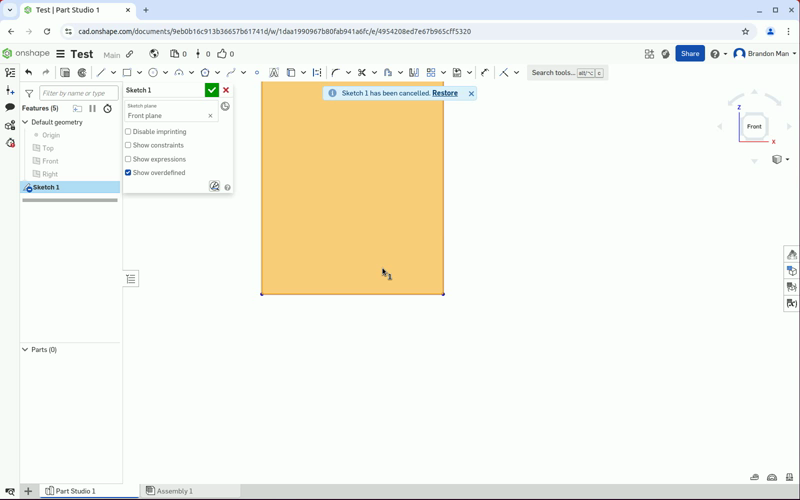
scroll(-6)
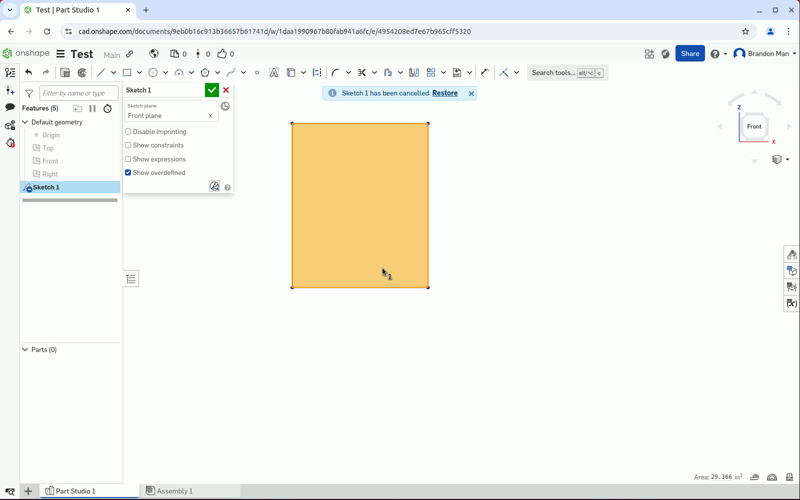
scroll(-6)
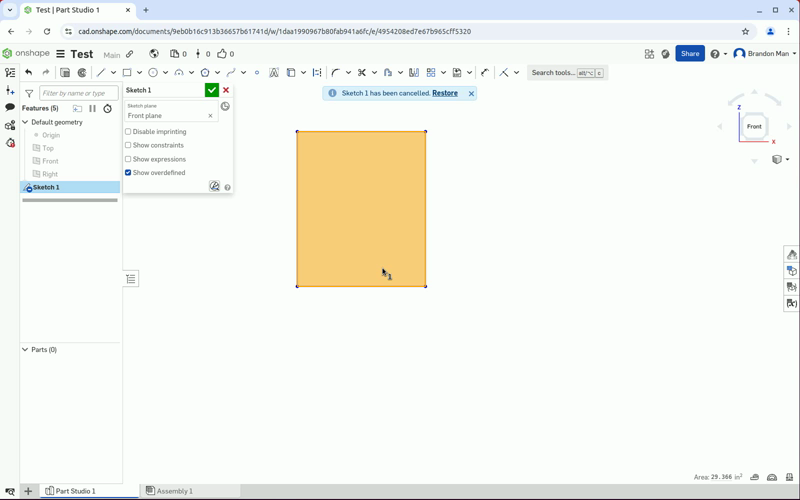
scroll(-6)
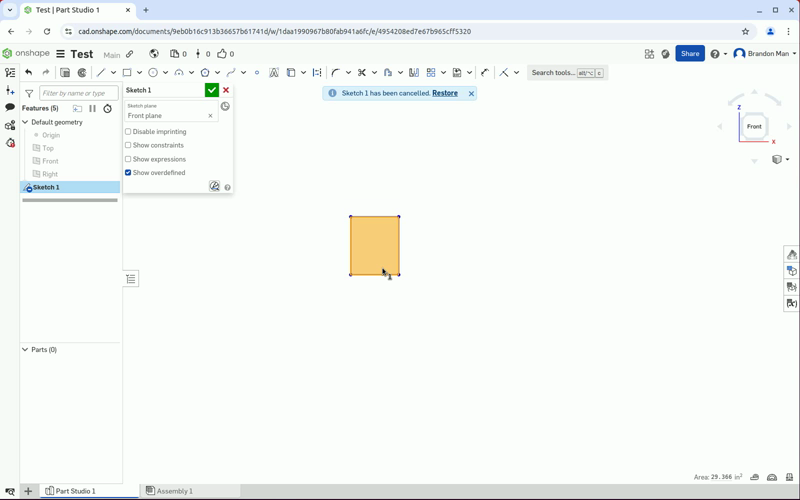
scroll(-6)
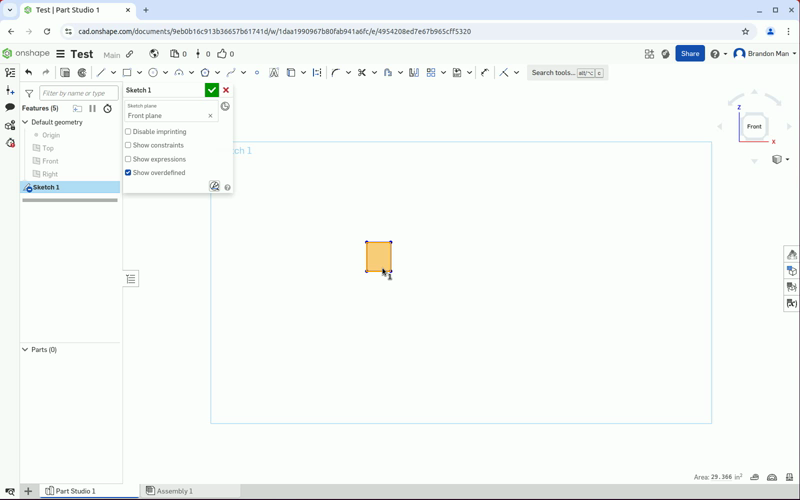
mouse_move(73, 352)
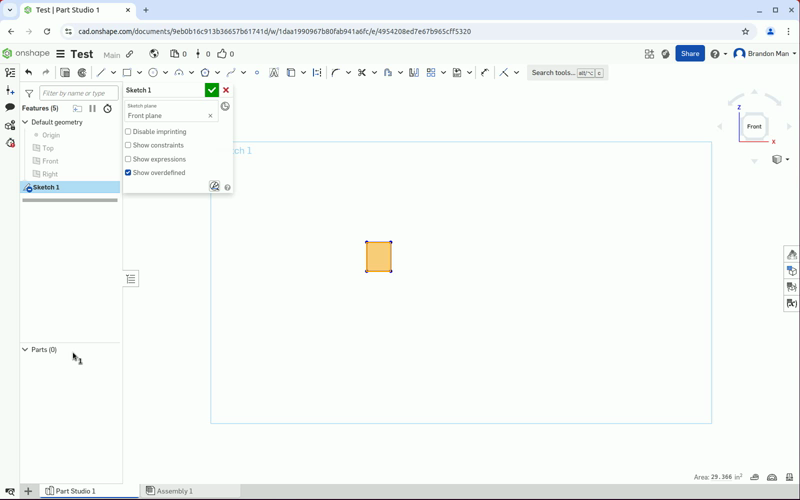
key(shift+y)
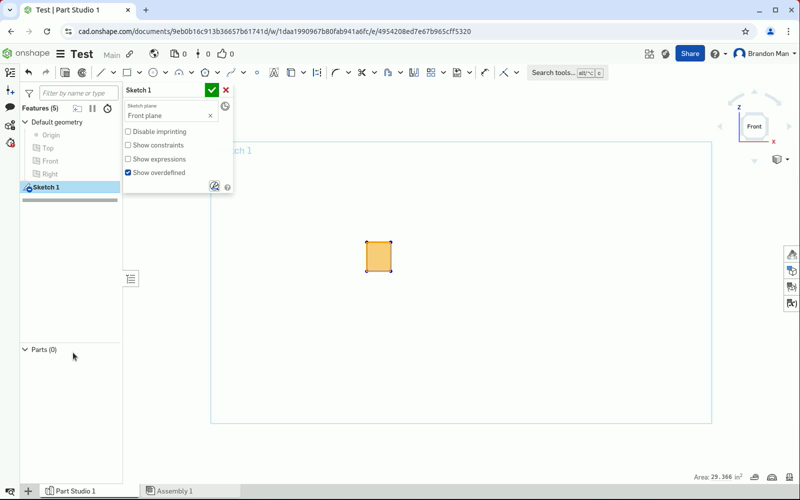
key(shift+e)
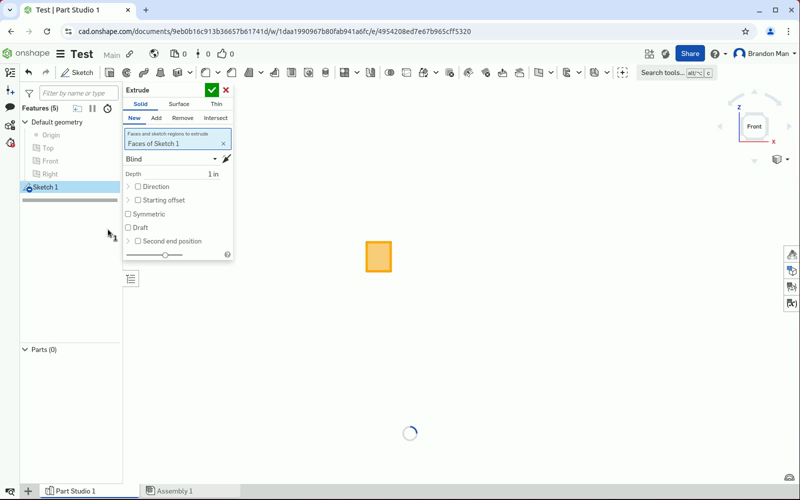
mouse_move(143, 106)
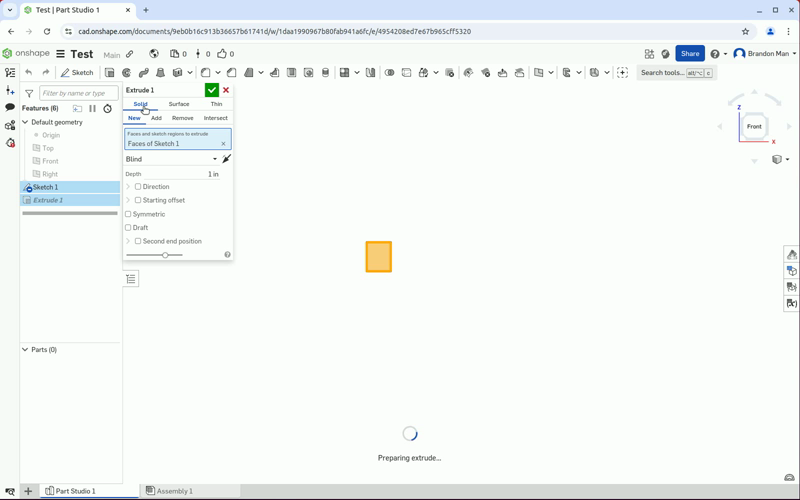
click(143, 106)
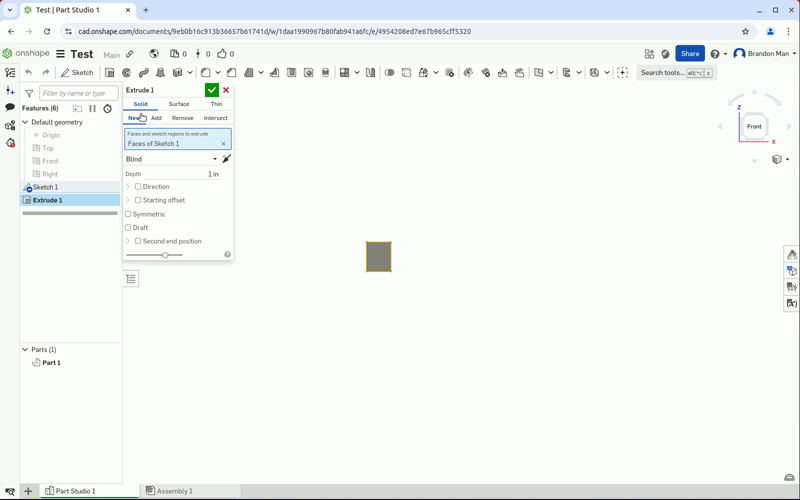
mouse_move(137, 120)
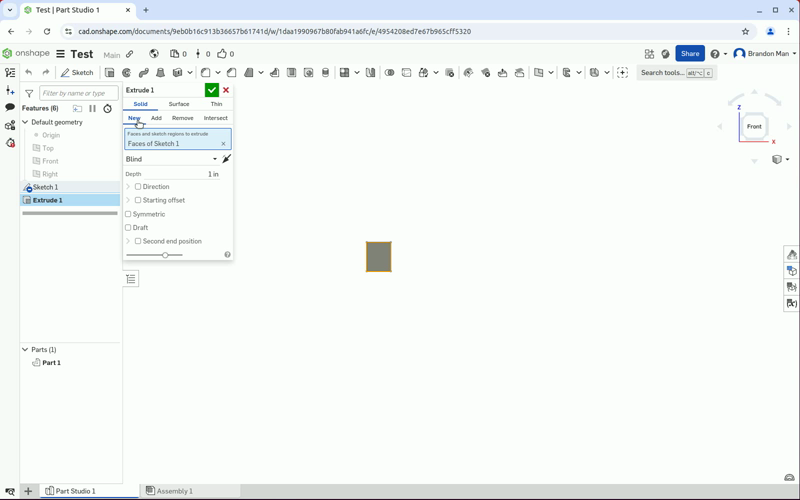
click(137, 120)
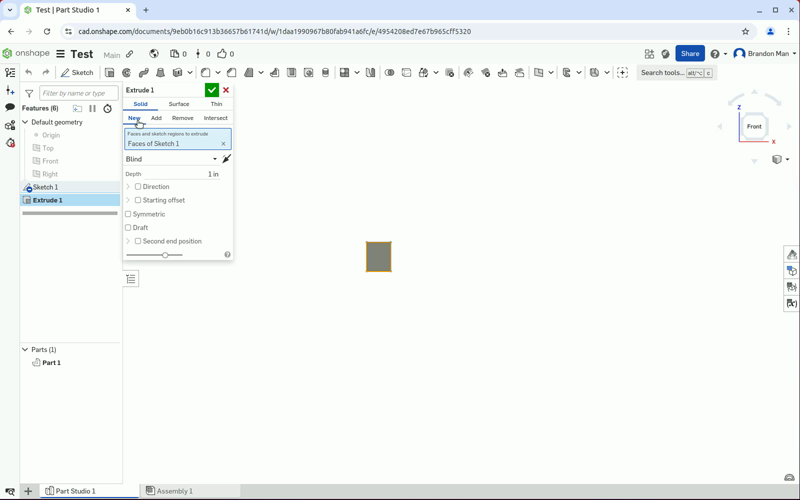
key(tab, 4)
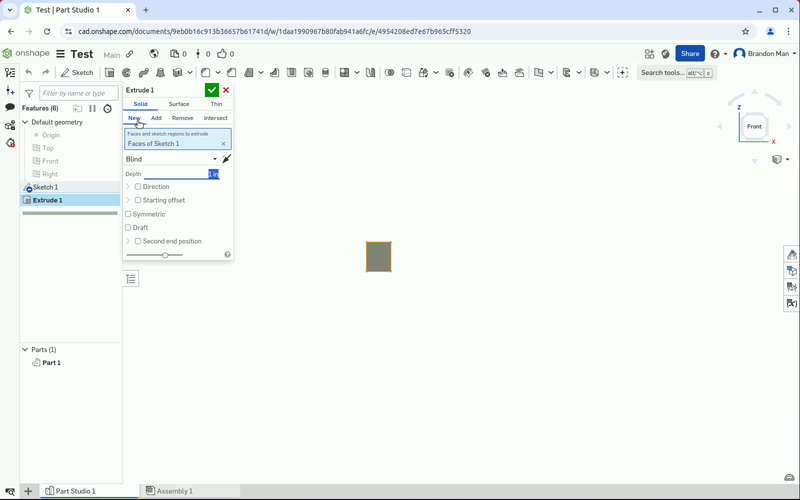
text(3.611)
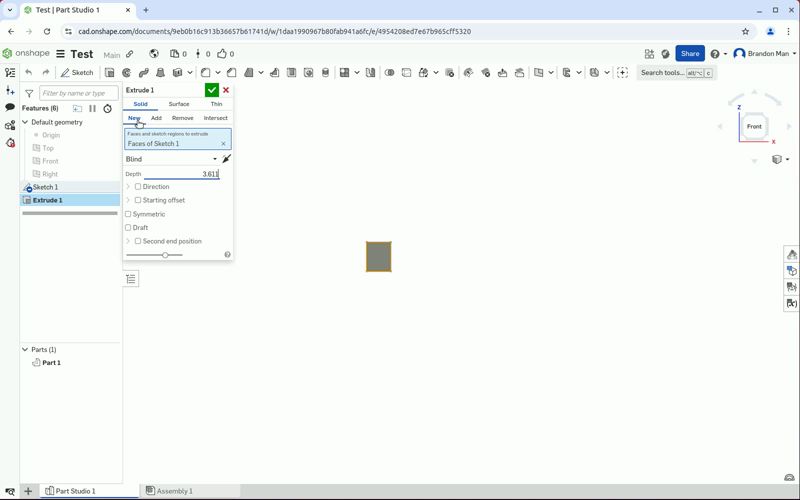
key(enter)
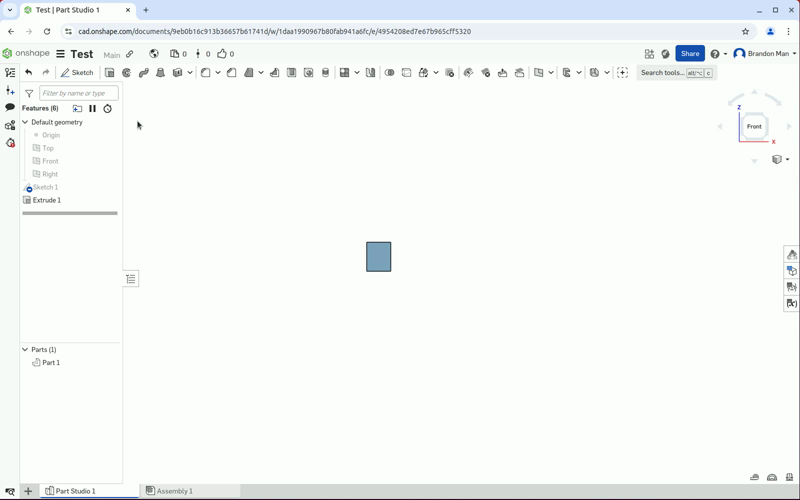
key(shift+h)
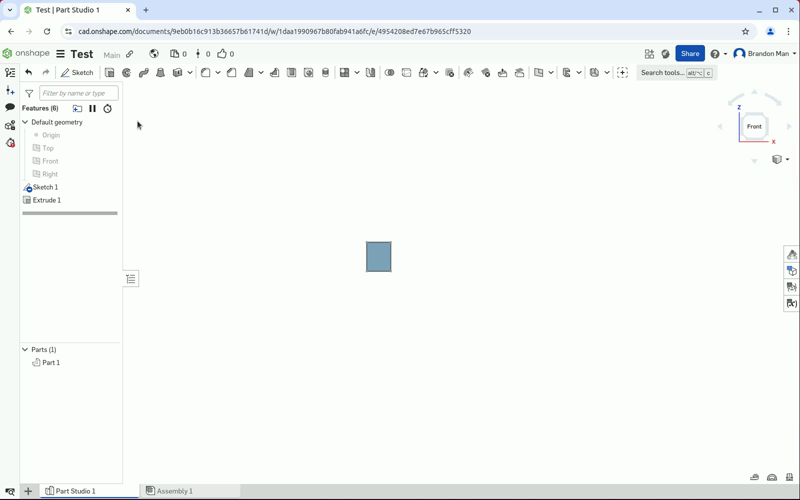
key(shift+h)
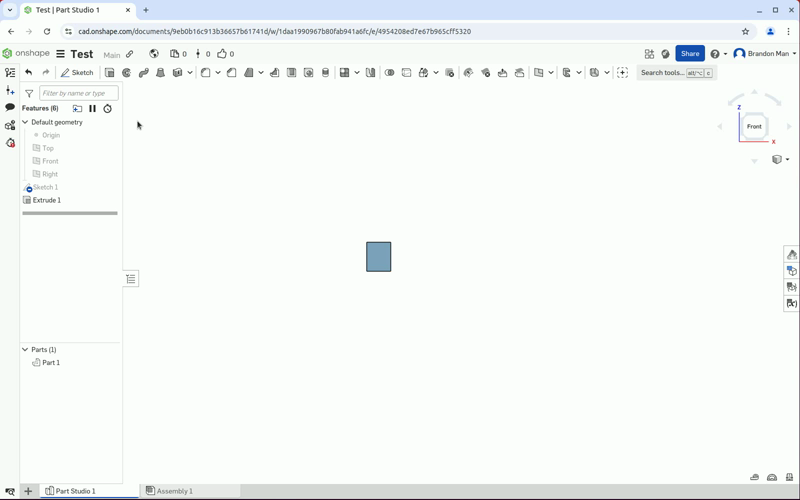
mouse_move(73, 189)
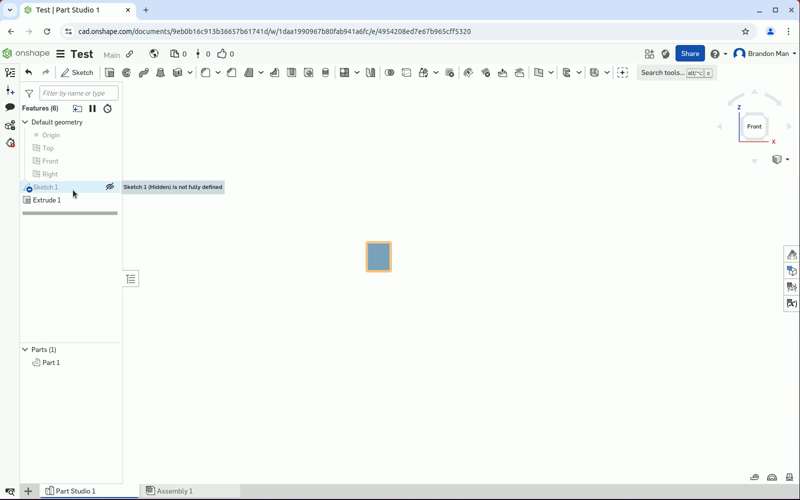
click(73, 189)
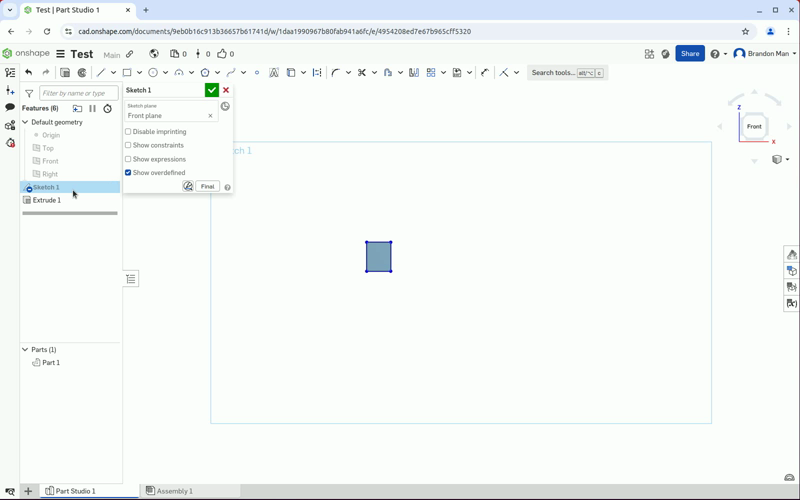
mouse_move(229, 92)
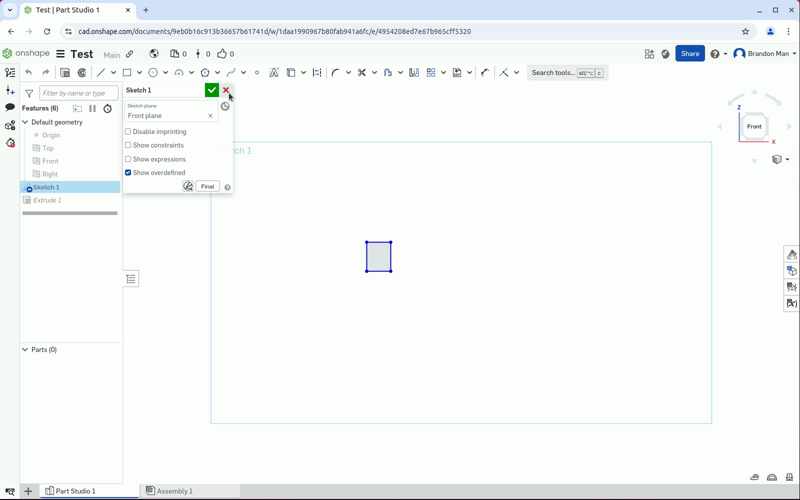
click(229, 92)
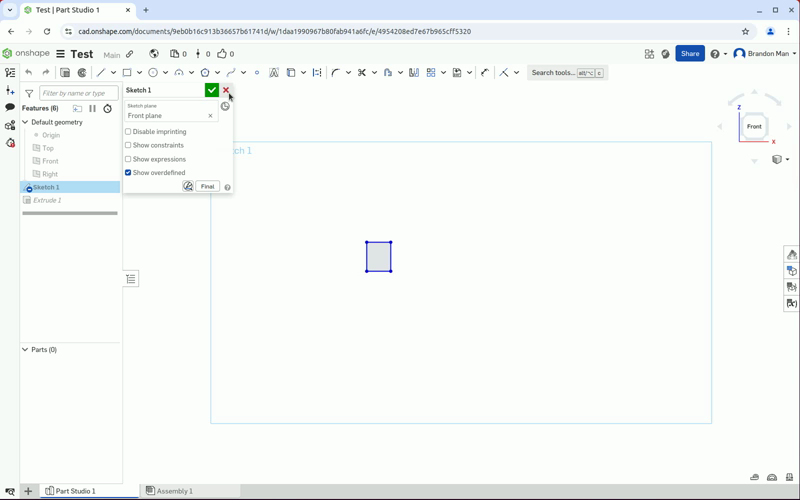
key(shift+s)
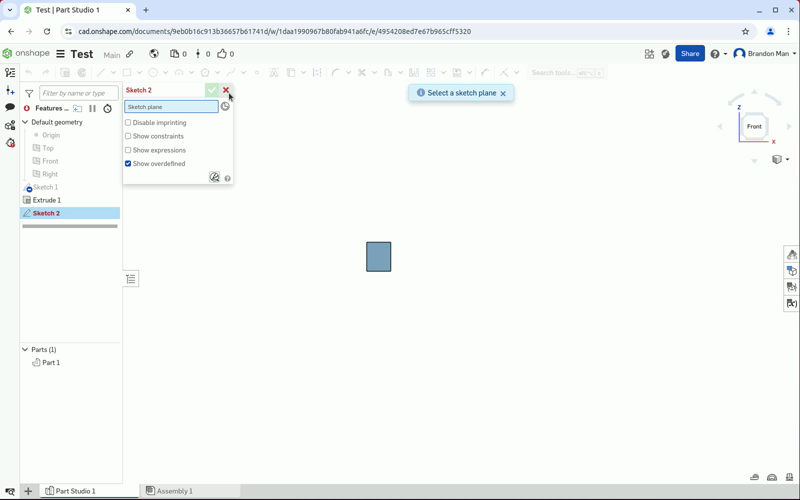
mouse_move(73, 163)
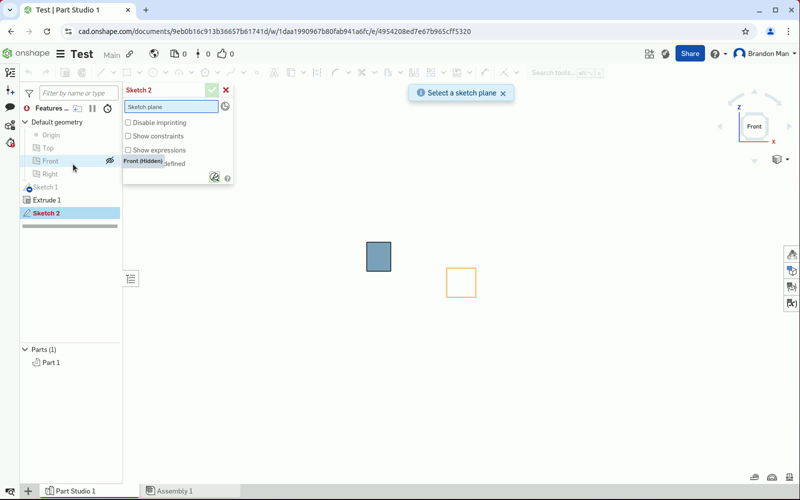
click(73, 163)
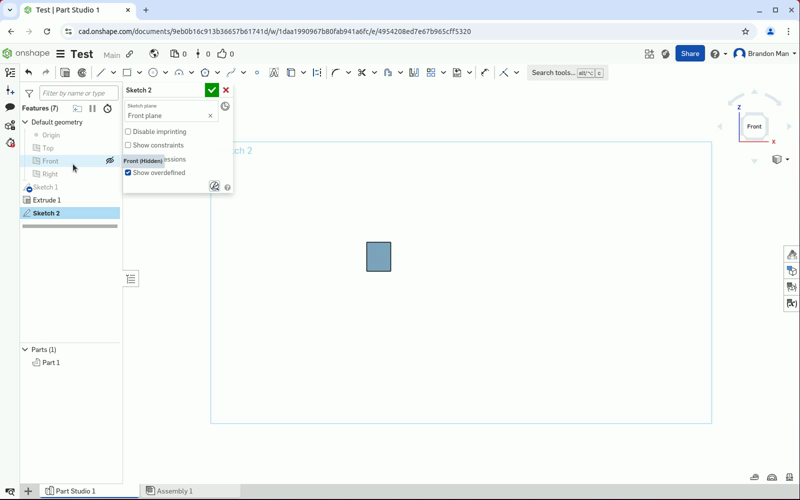
mouse_move(73, 352)
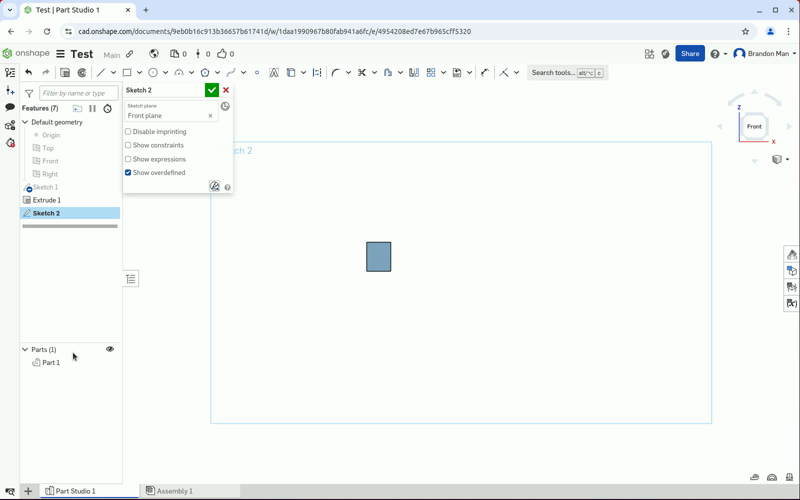
key(y)
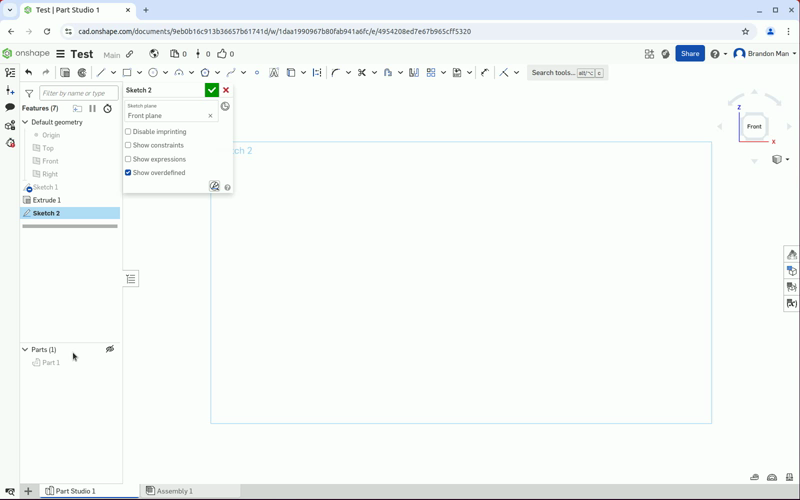
key(l)
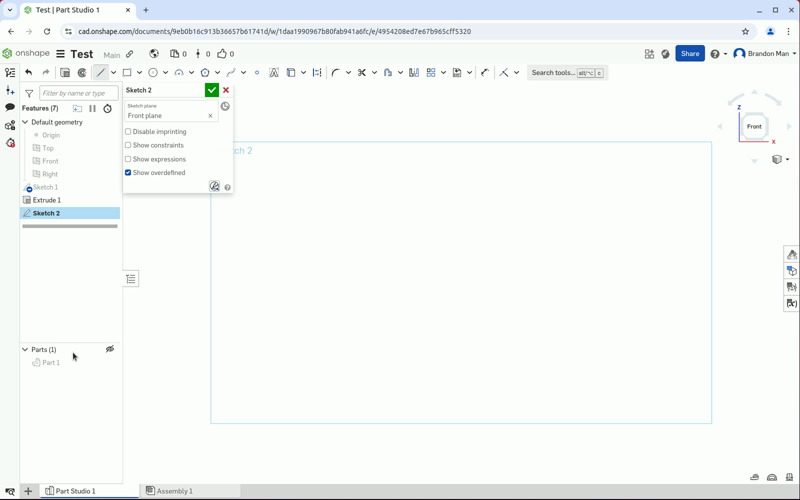
key_down(shift)
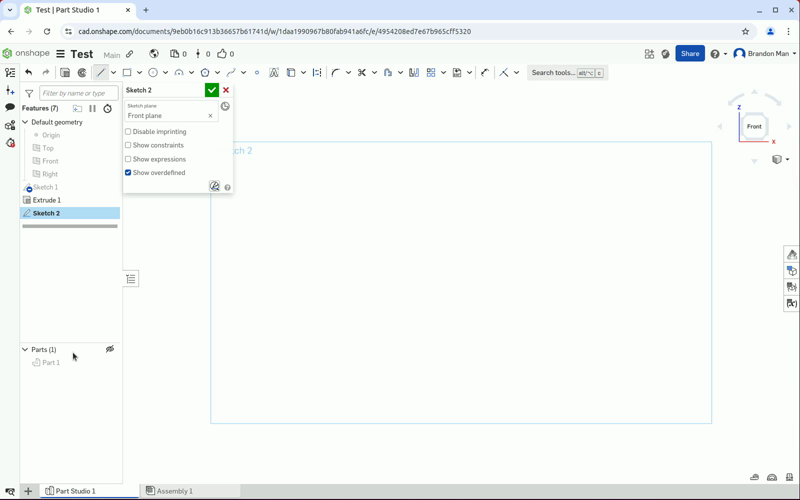
mouse_move(437, 265)
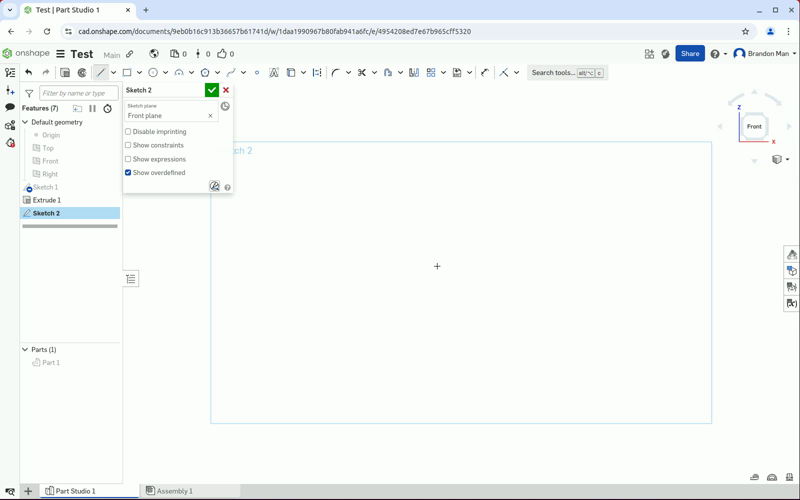
click(437, 265)
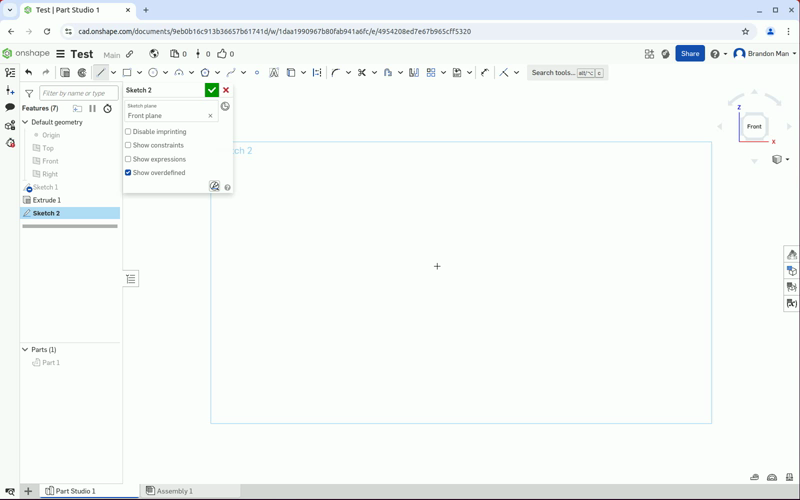
key_up(shift)
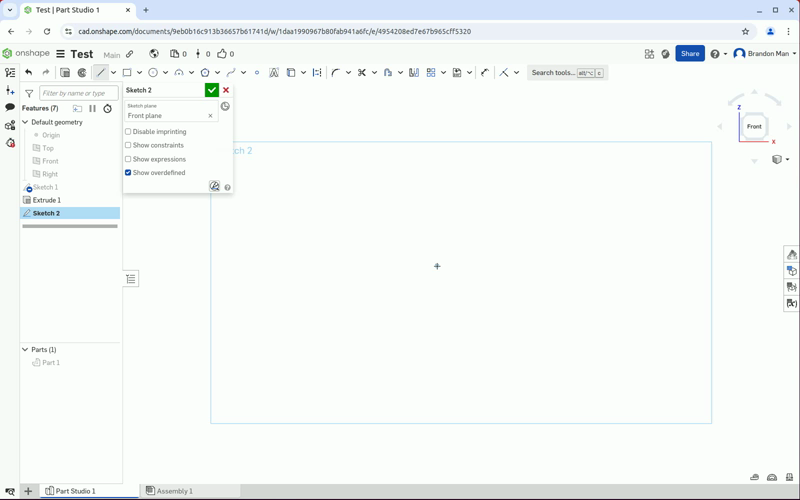
key_down(shift)
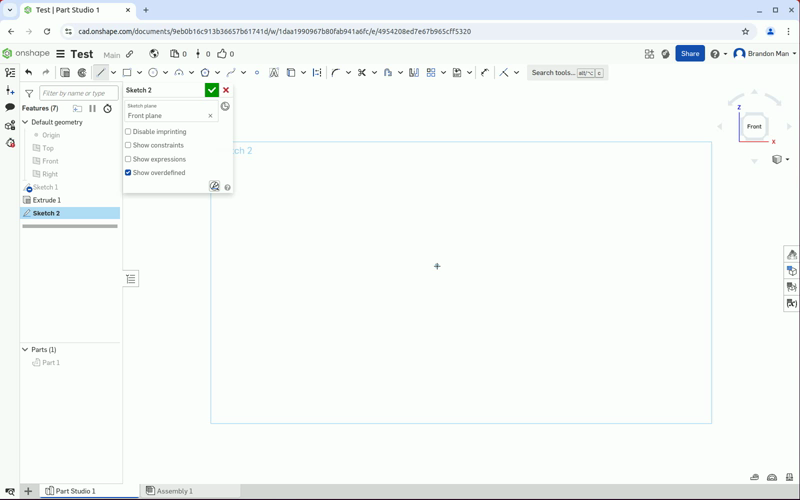
mouse_move(467, 265)
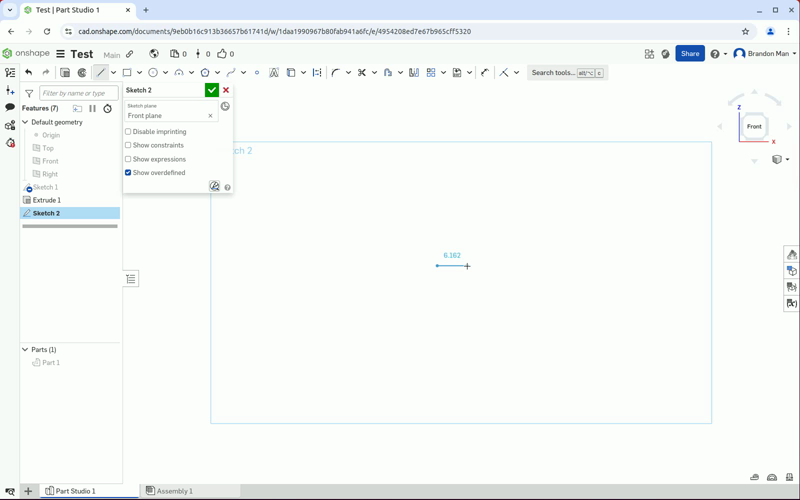
mouse_move(480, 265)
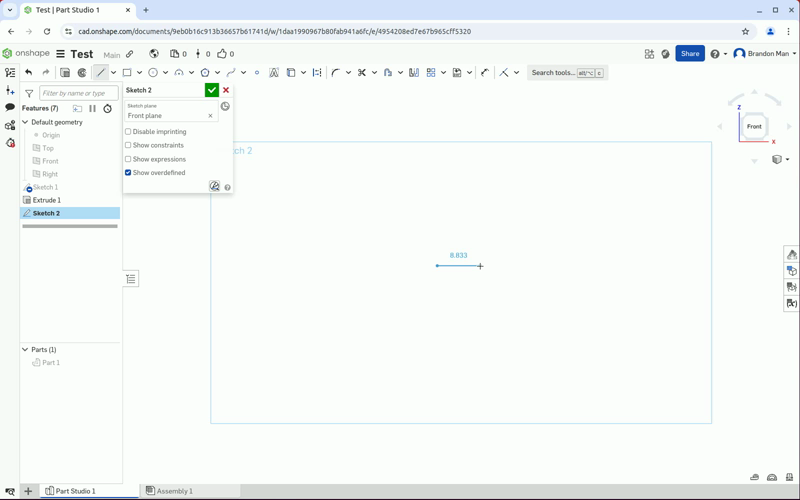
click(480, 265)
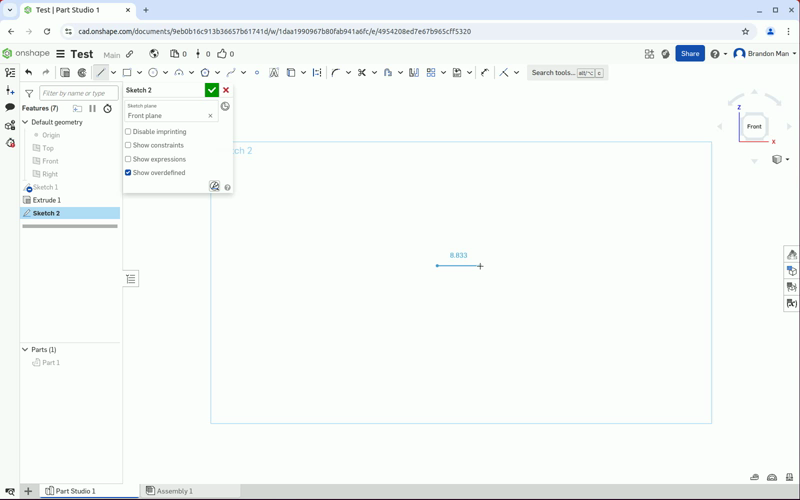
key_up(shift)
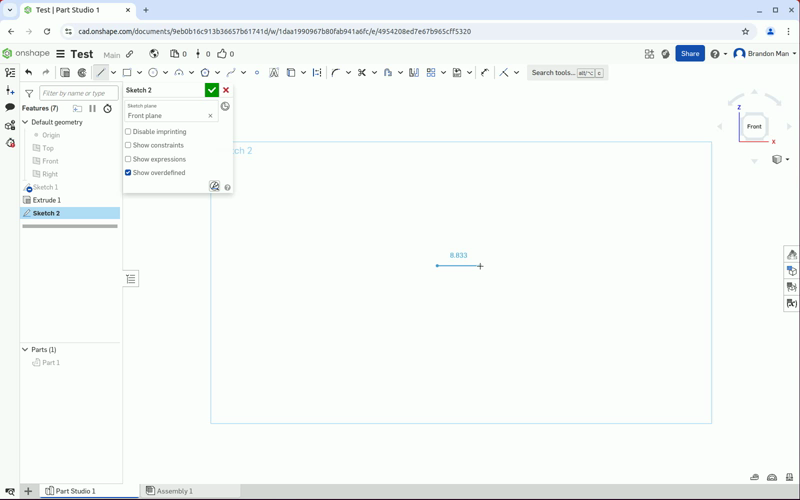
key_down(shift)
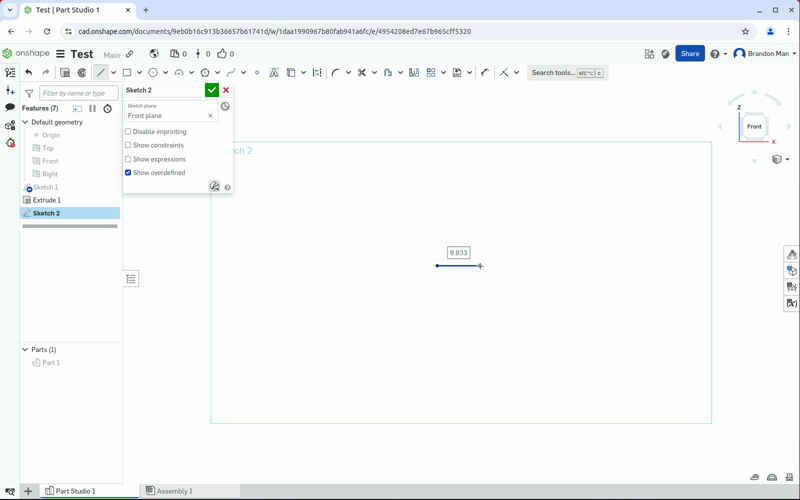
mouse_move(510, 265)
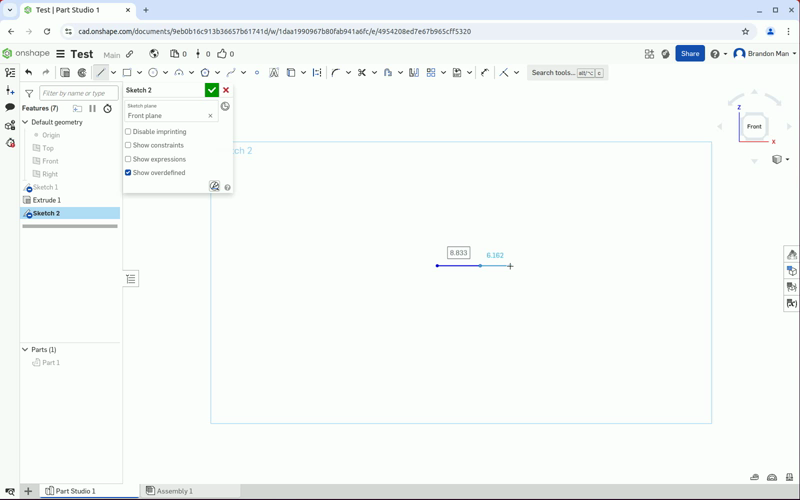
mouse_move(480, 228)
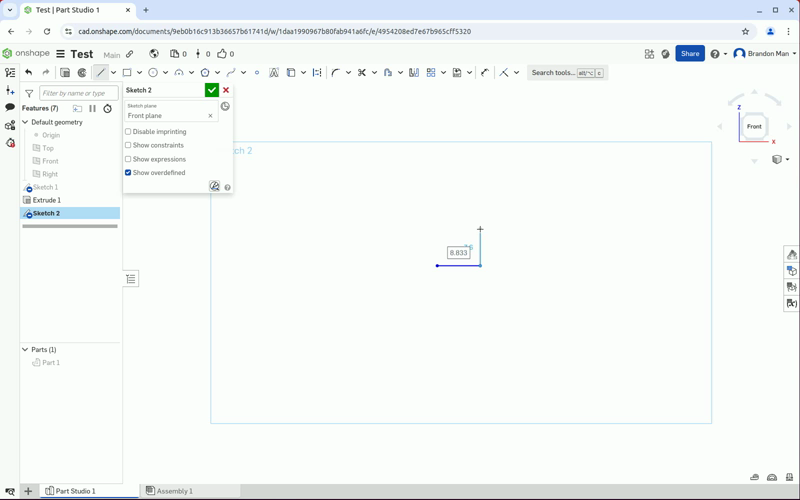
click(480, 228)
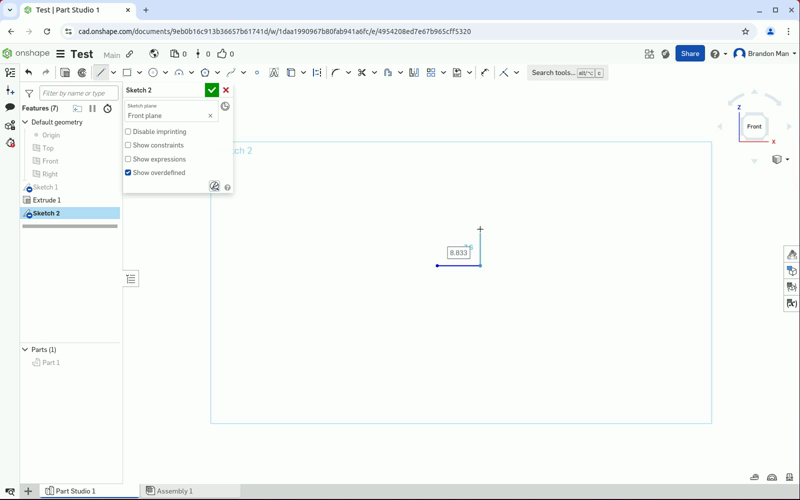
key_up(shift)
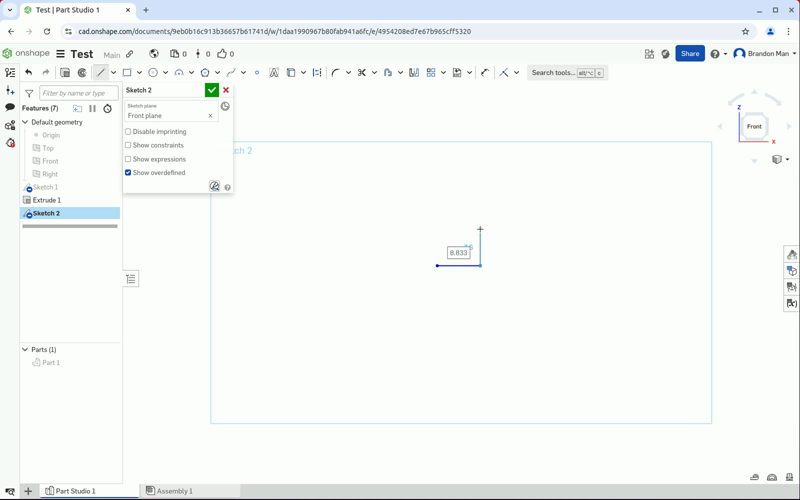
key_down(shift)
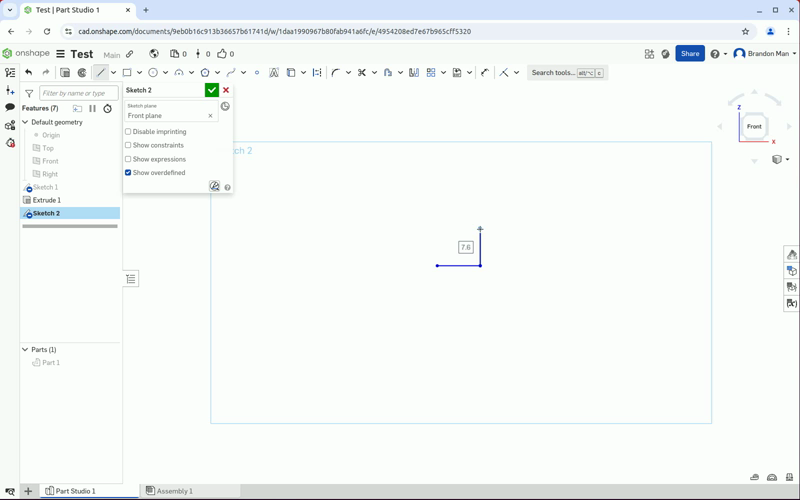
mouse_move(510, 228)
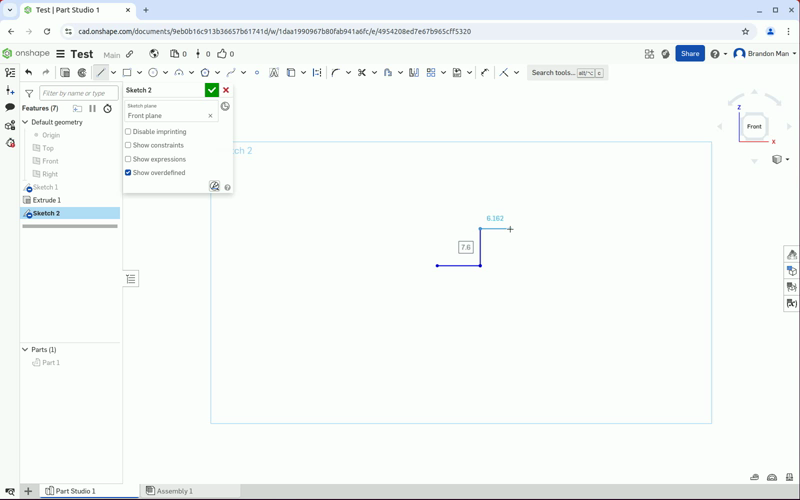
mouse_move(437, 228)
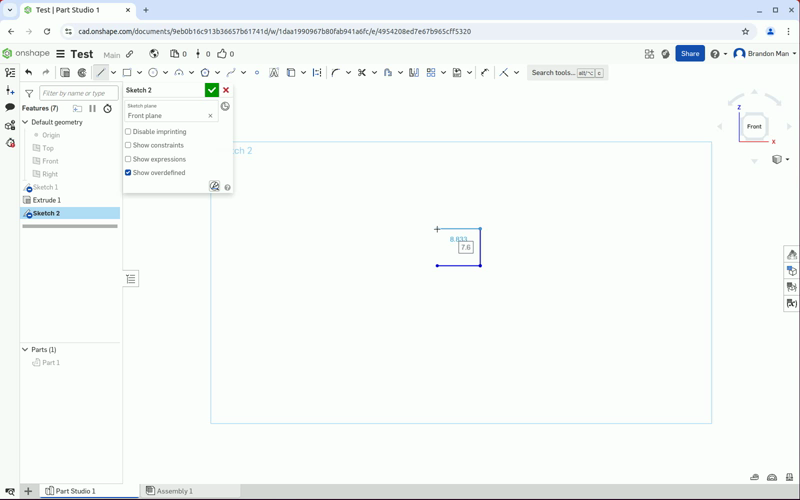
click(437, 228)
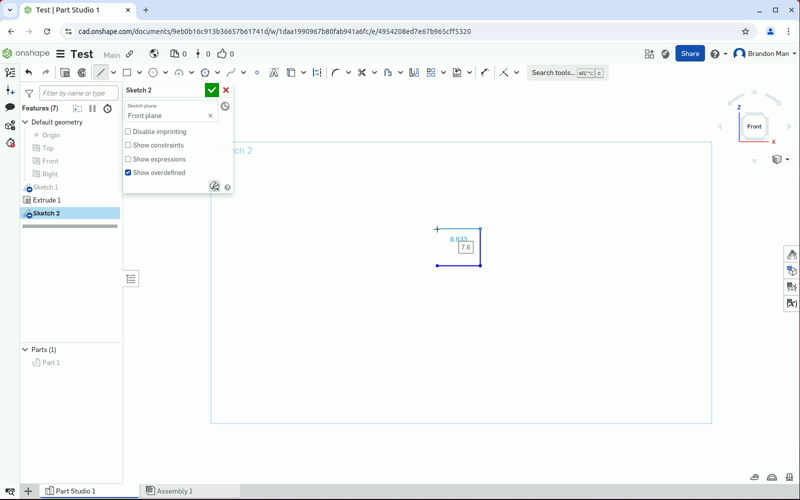
key_up(shift)
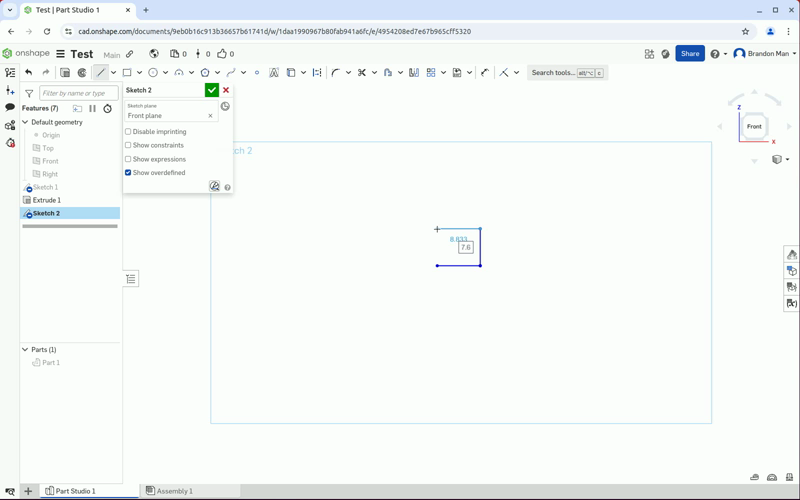
mouse_move(467, 228)
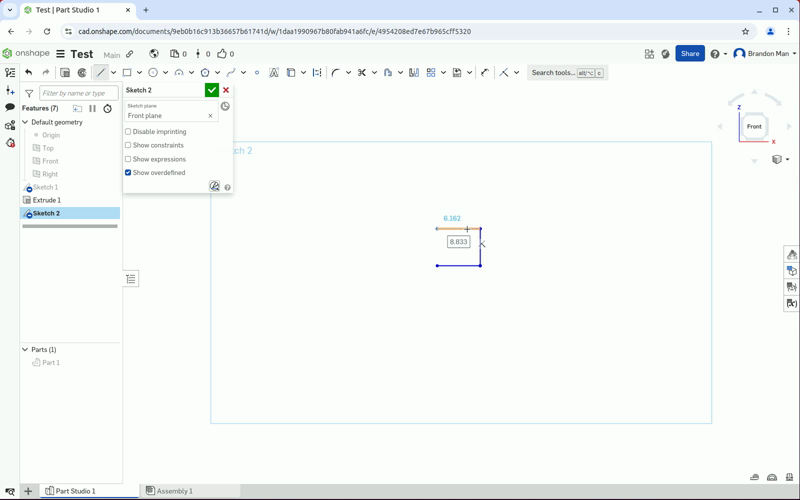
key_down(shift)
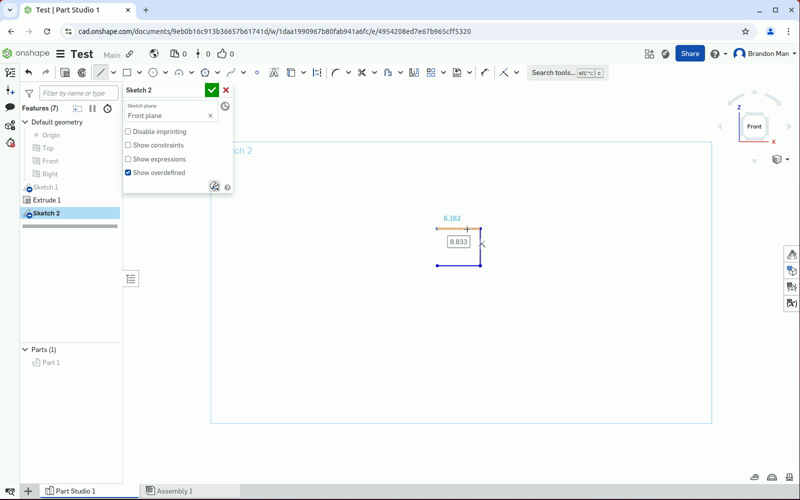
mouse_move(437, 265)
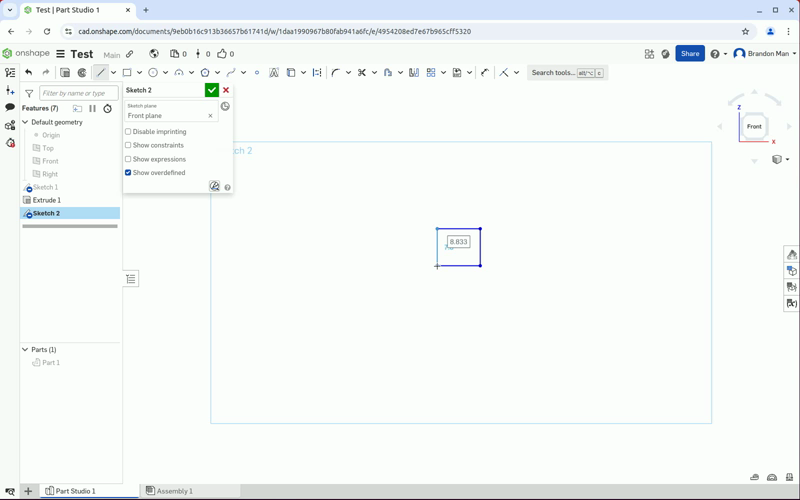
key_up(shift)
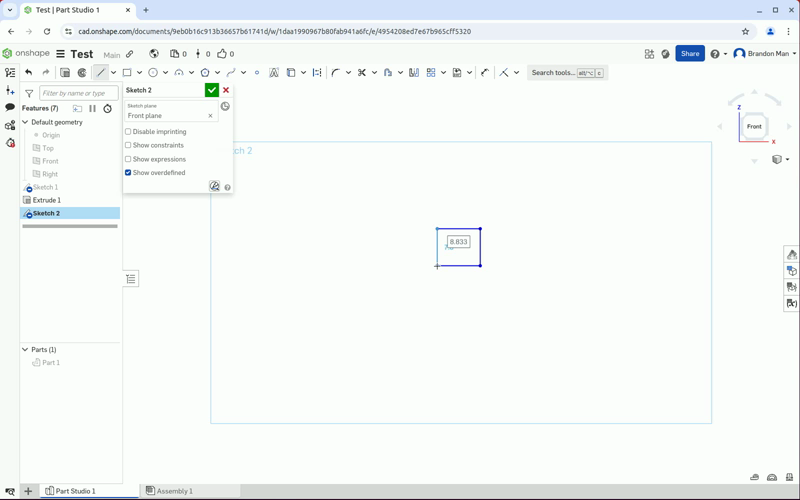
click(437, 265)
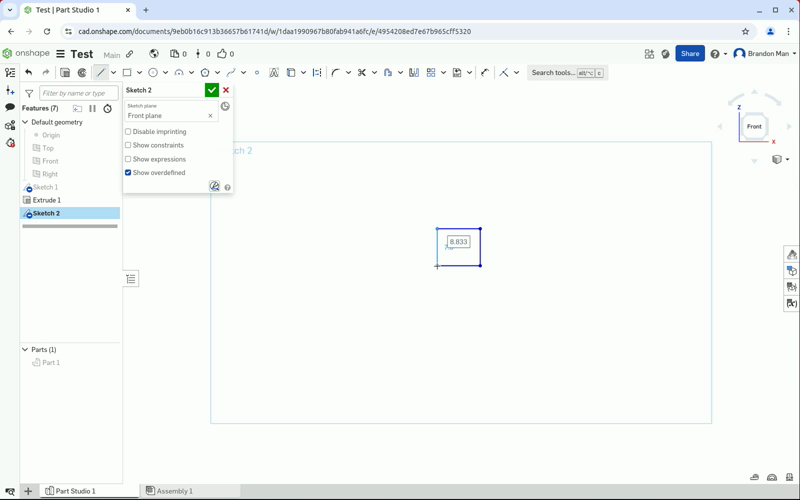
key(esc)
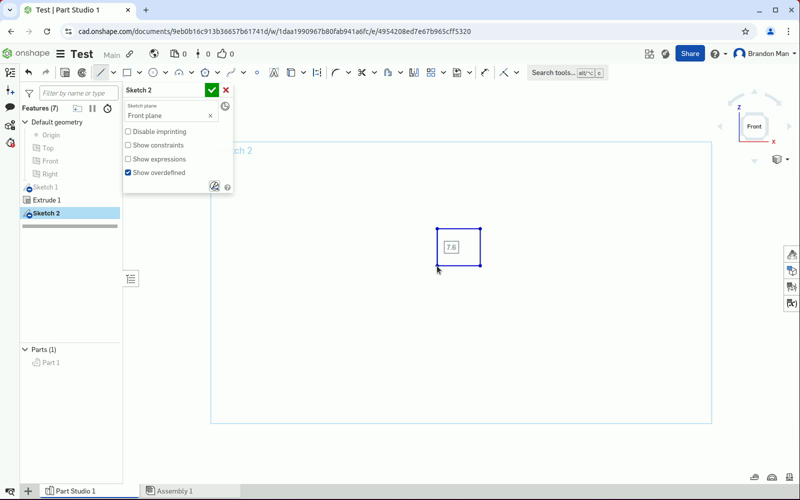
mouse_move(439, 246)
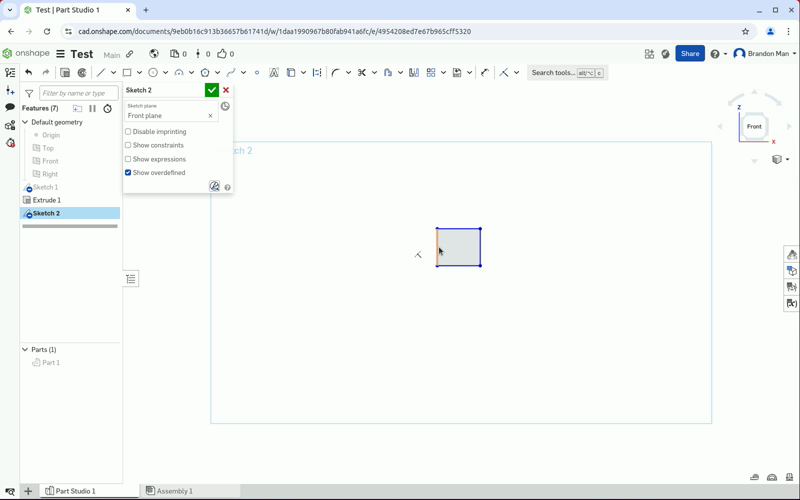
scroll(6)
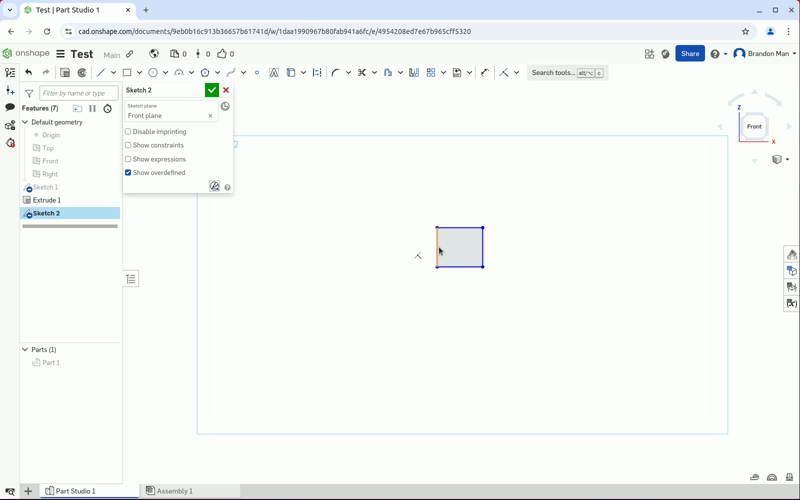
scroll(6)
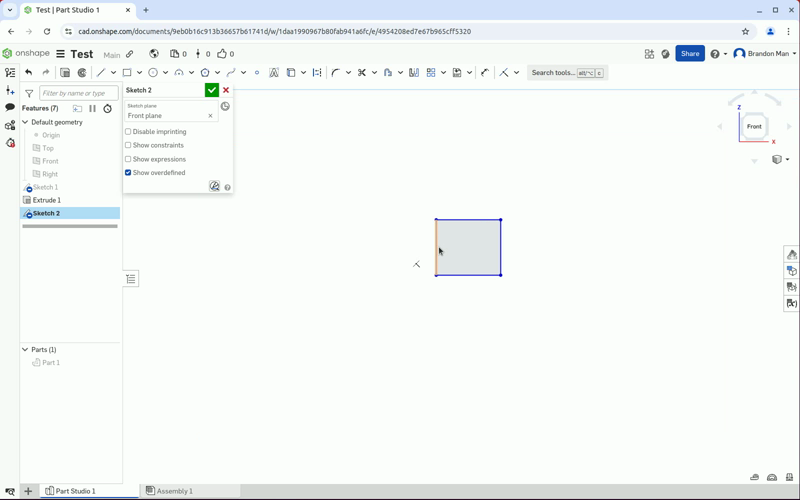
scroll(6)
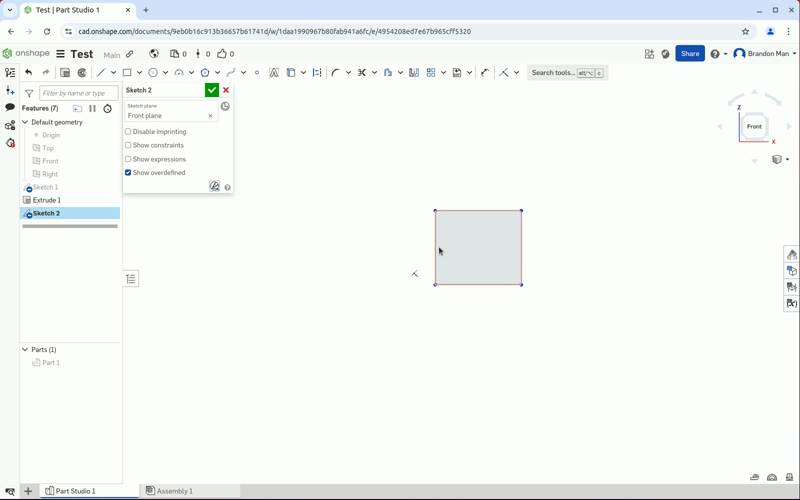
scroll(6)
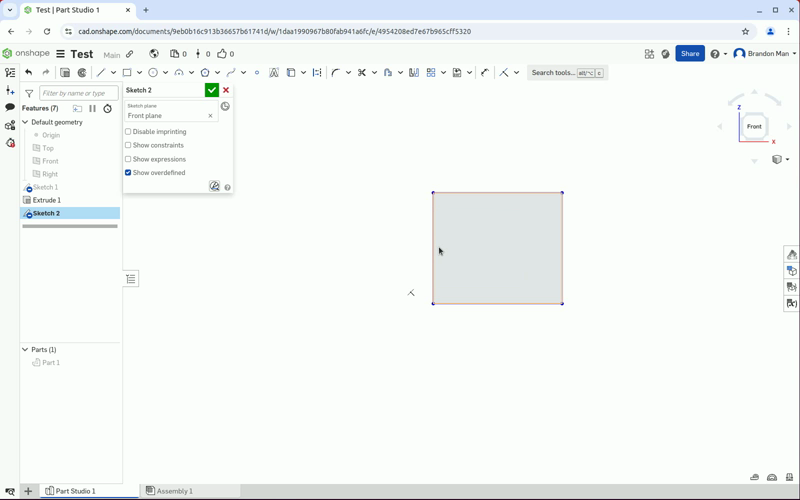
scroll(6)
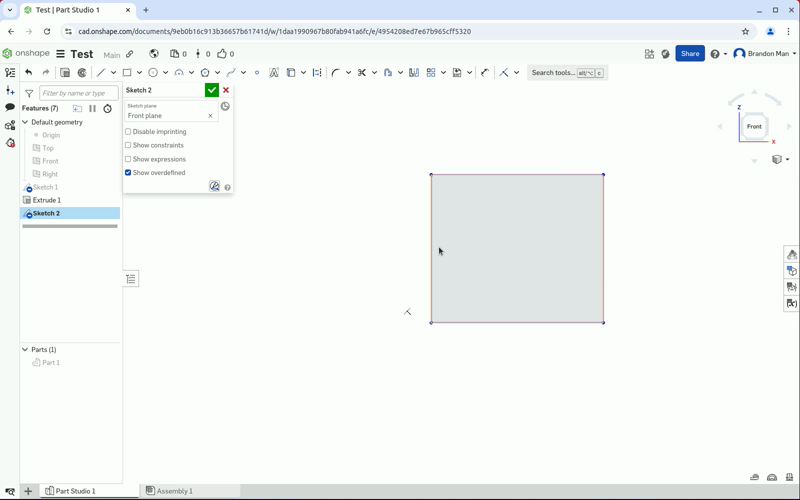
scroll(6)
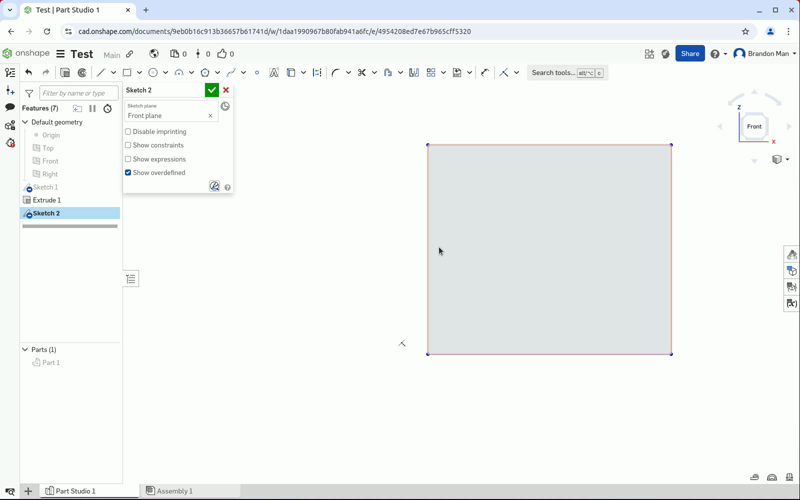
scroll(6)
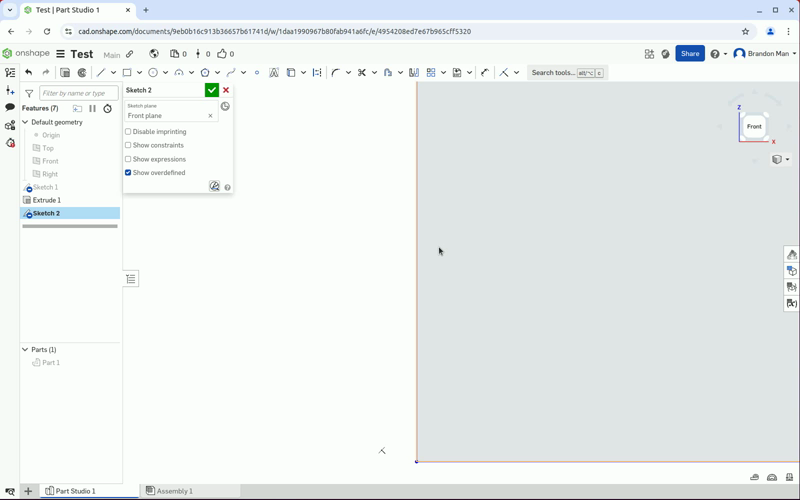
click(439, 246)
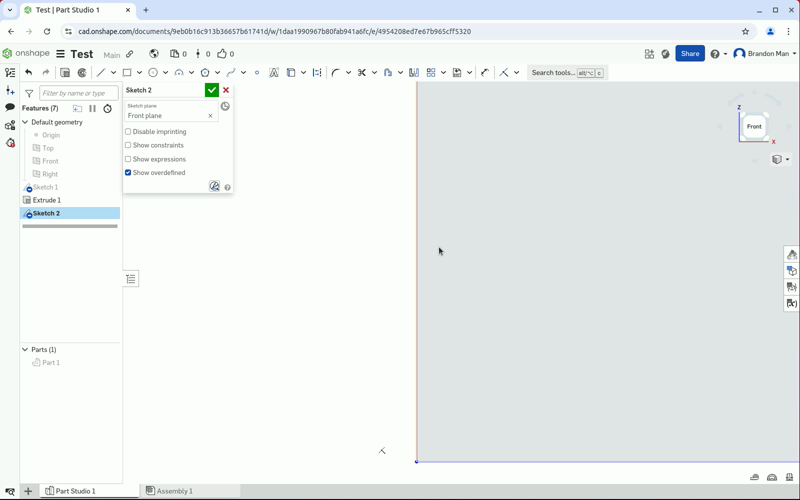
scroll(-6)
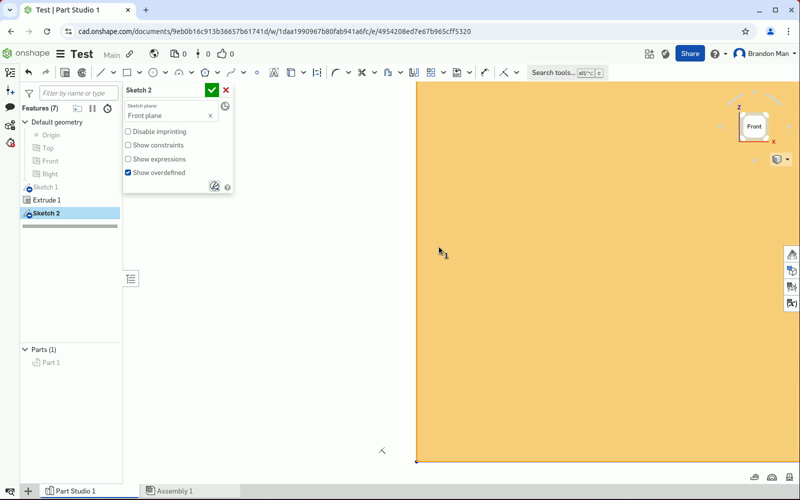
scroll(-6)
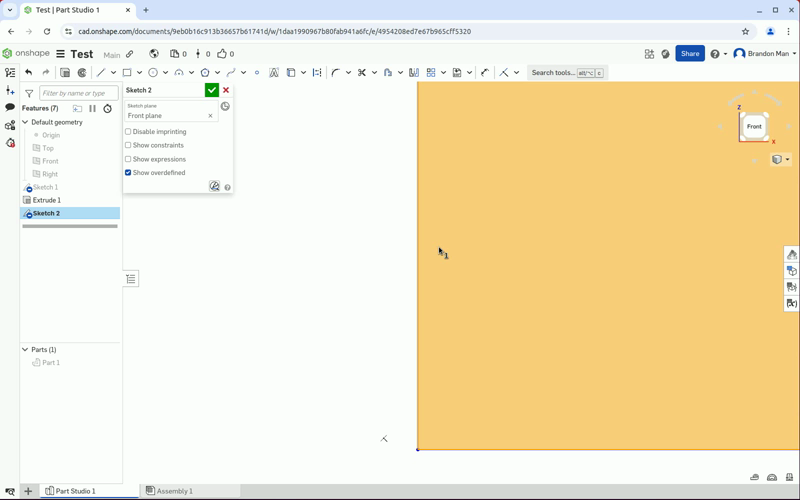
scroll(-6)
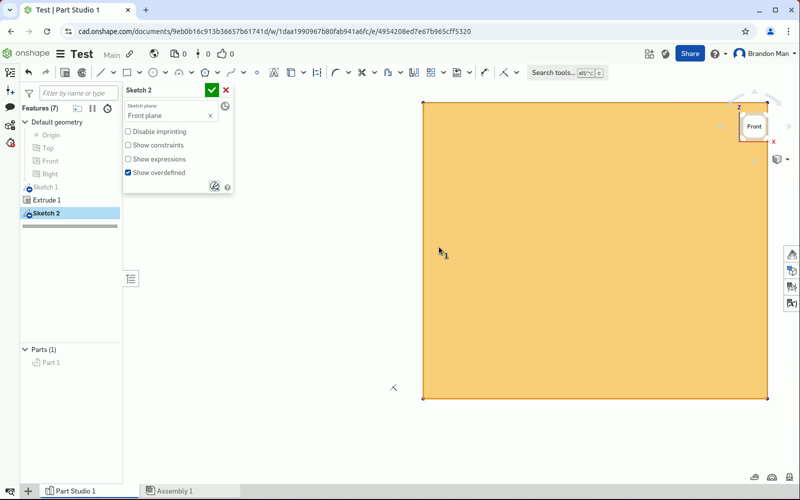
scroll(-6)
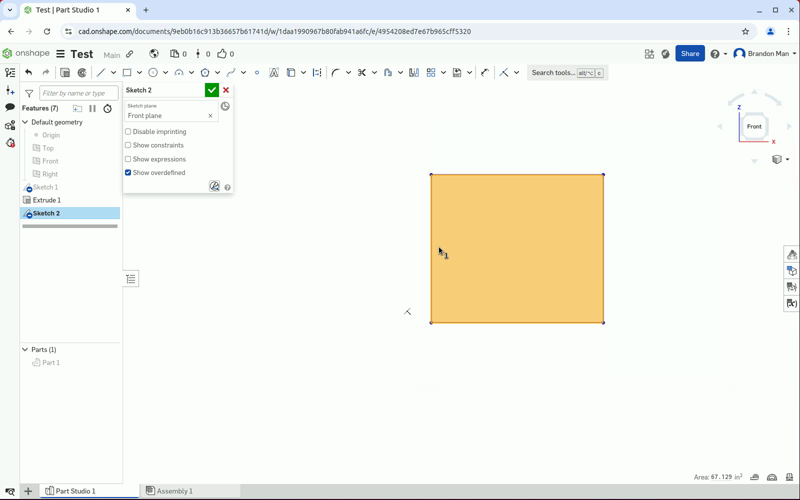
scroll(-6)
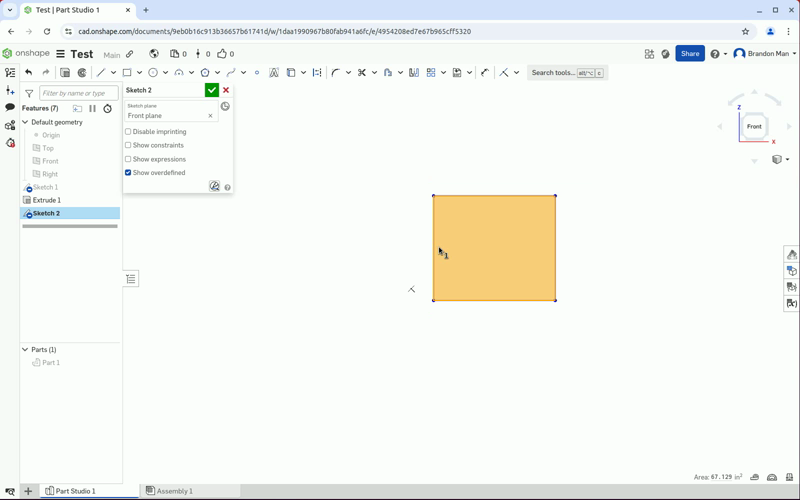
scroll(-6)
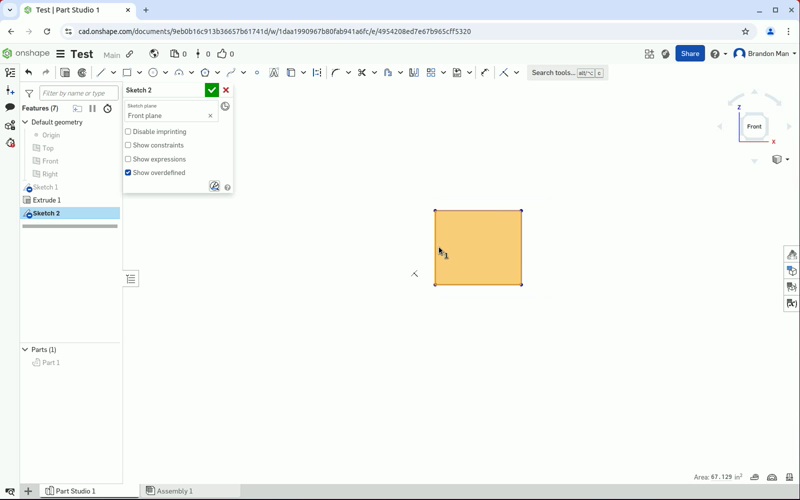
scroll(-6)
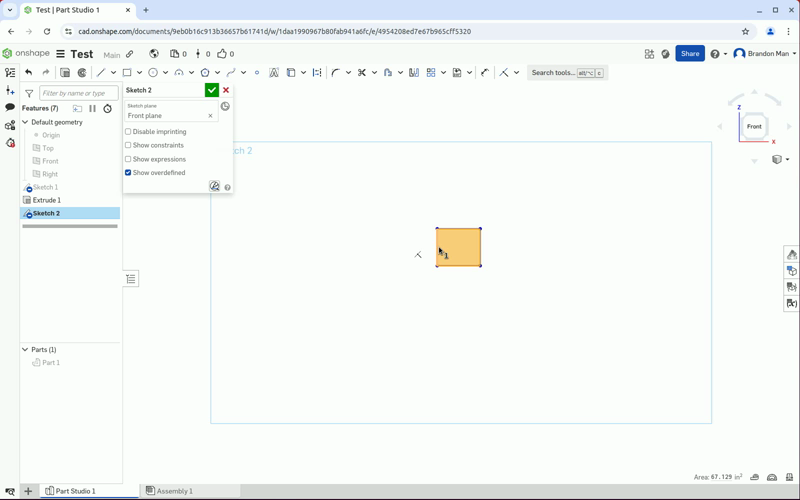
mouse_move(73, 352)
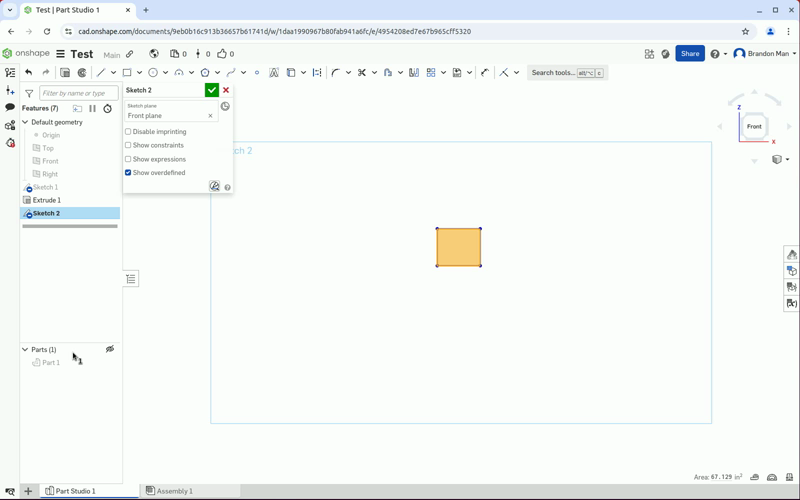
key(shift+y)
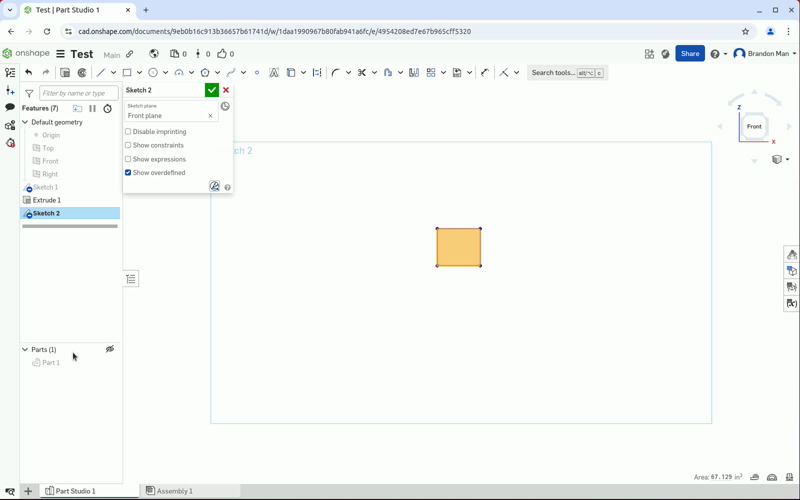
key(shift+e)
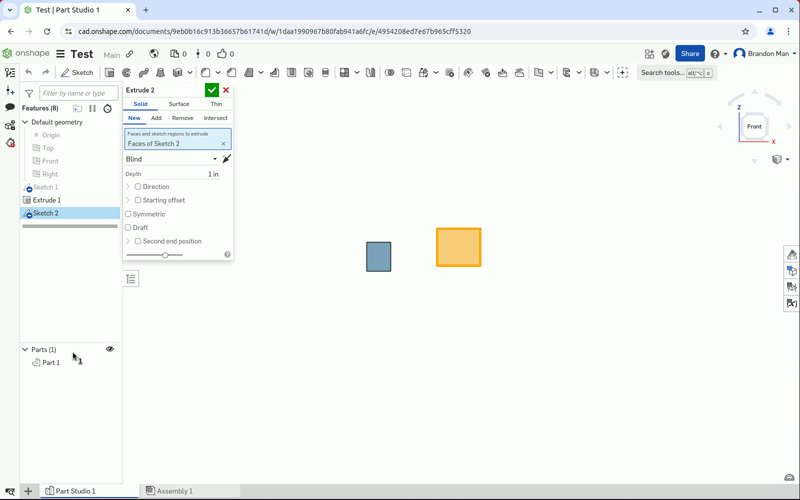
mouse_move(143, 106)
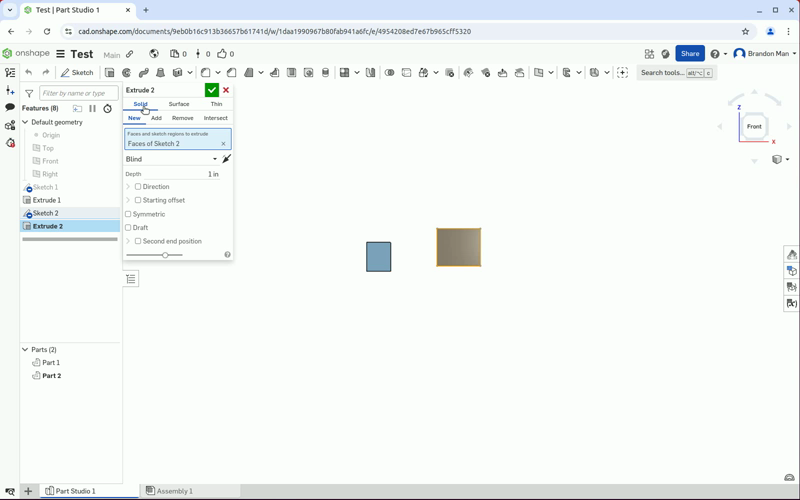
click(143, 106)
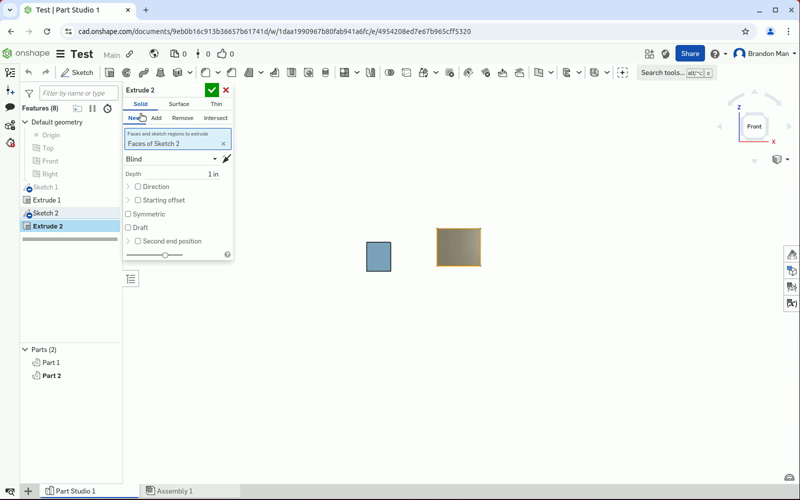
mouse_move(137, 120)
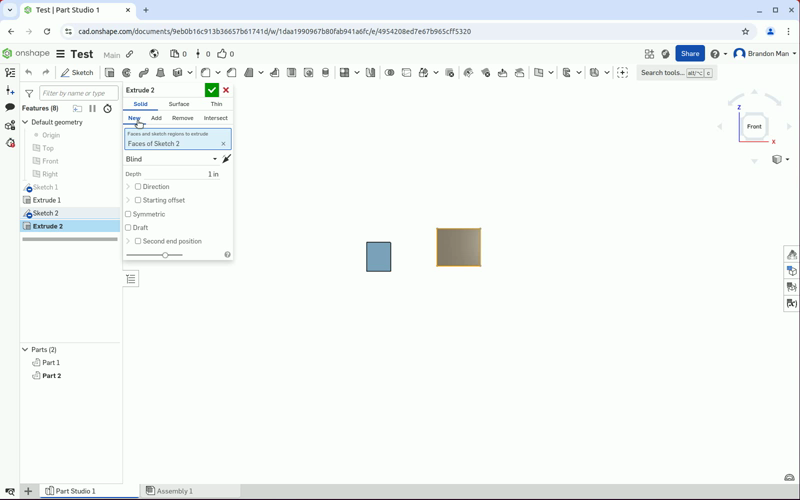
click(137, 120)
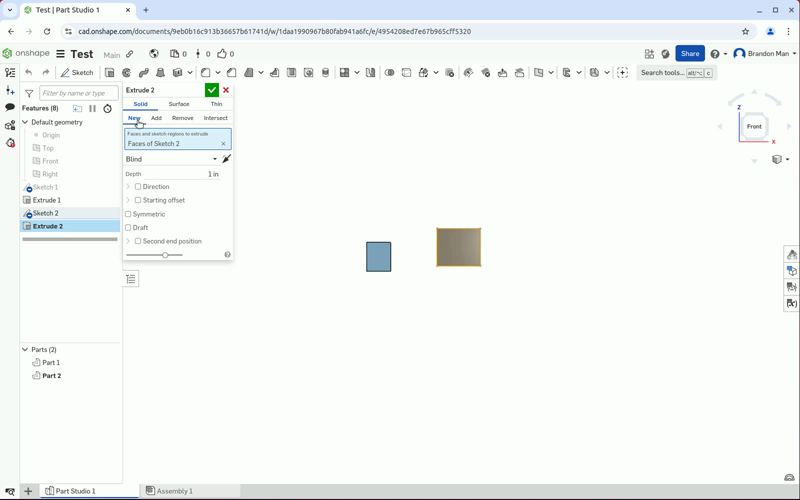
key(tab, 4)
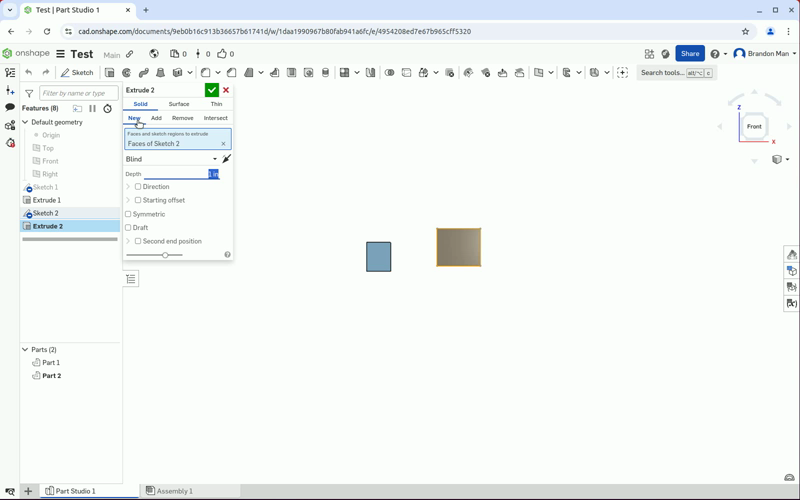
text(3.611)
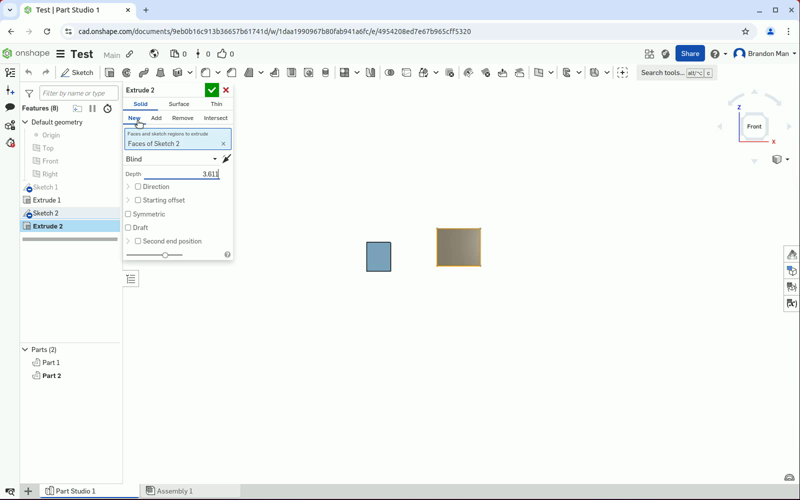
key(enter)
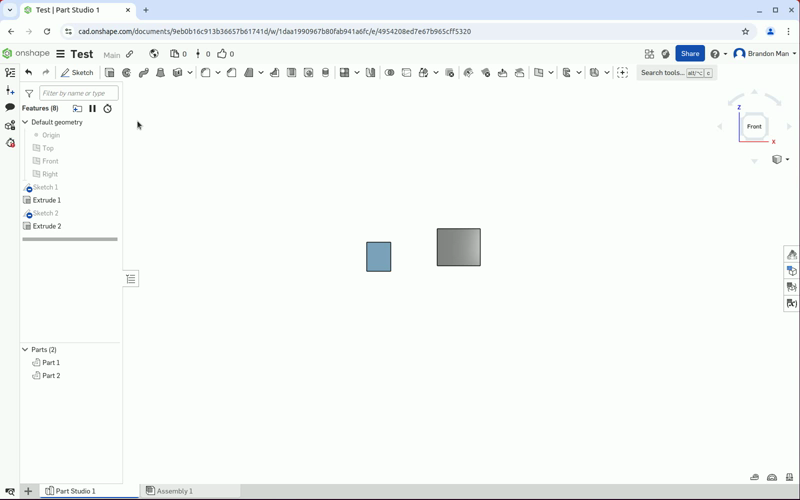
key(shift+h)
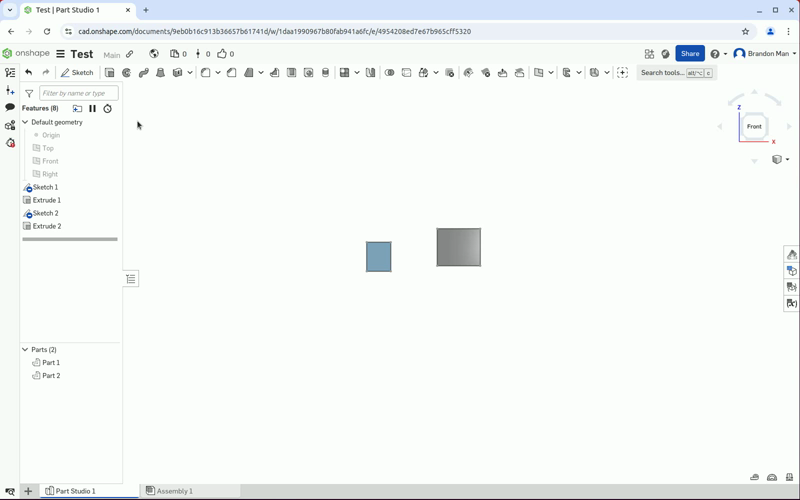
key(shift+h)
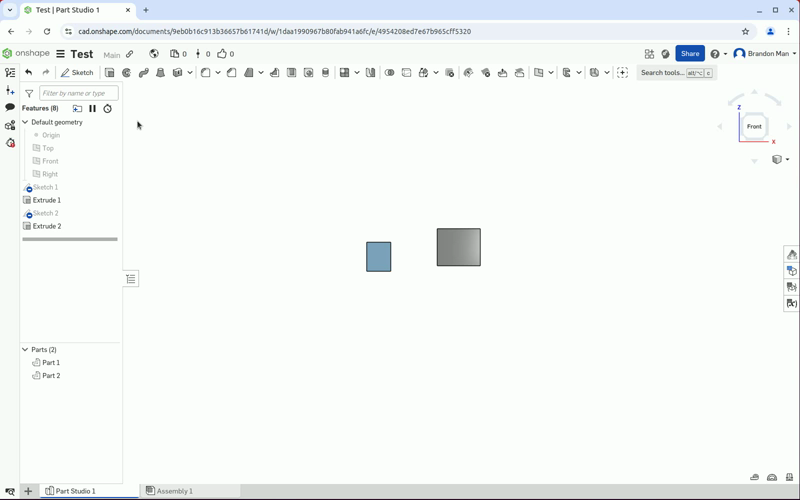
mouse_move(73, 189)
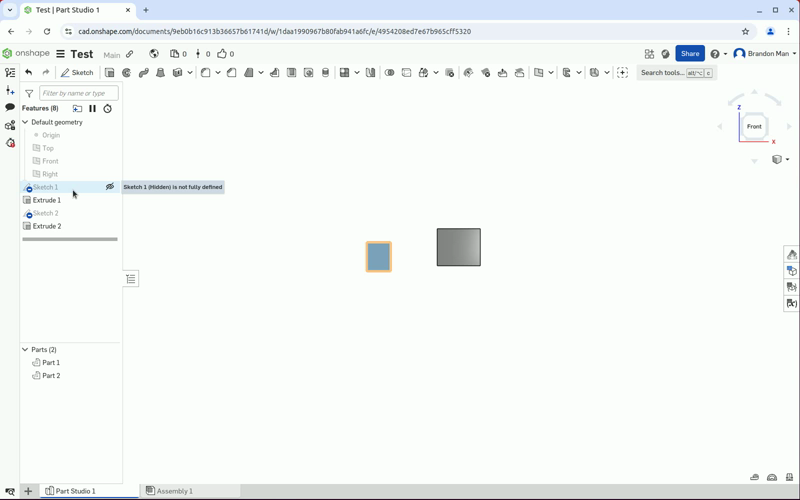
click(73, 189)
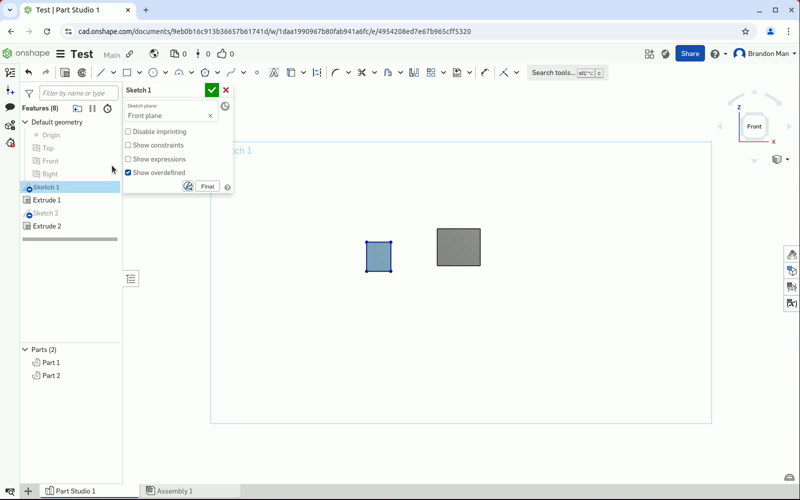
mouse_move(229, 92)
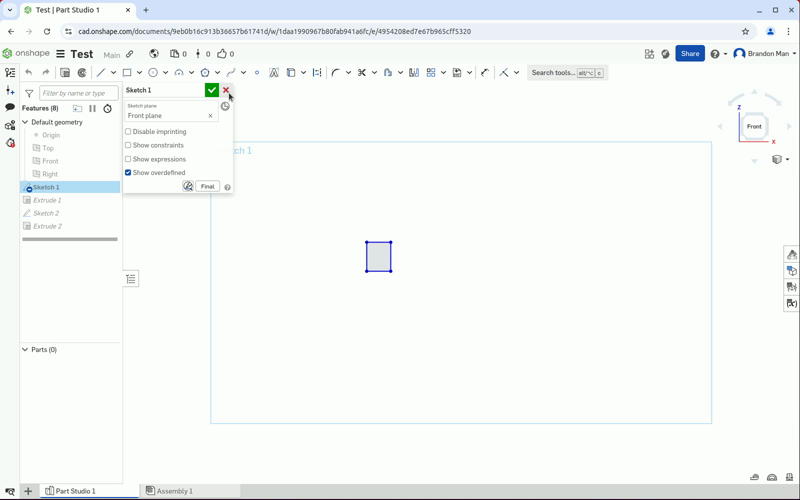
click(229, 92)
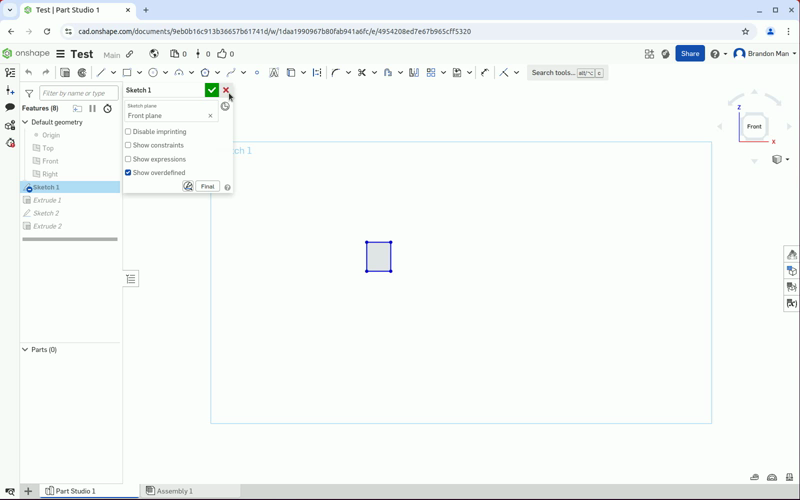
key(shift+s)
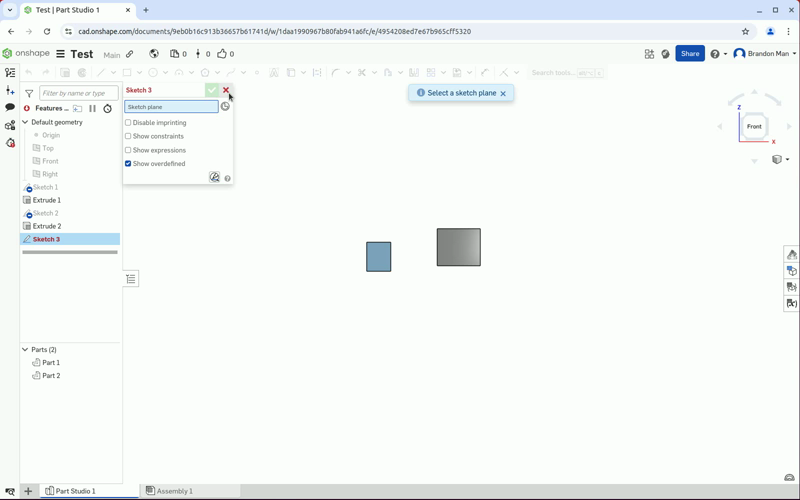
mouse_move(73, 163)
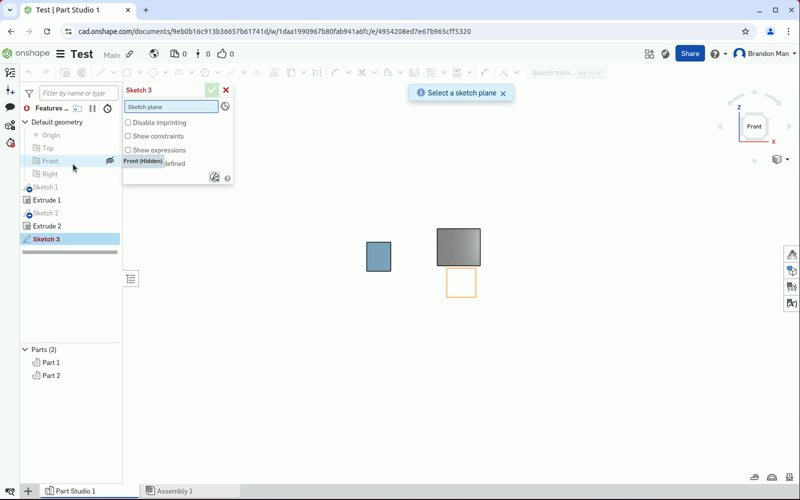
click(73, 163)
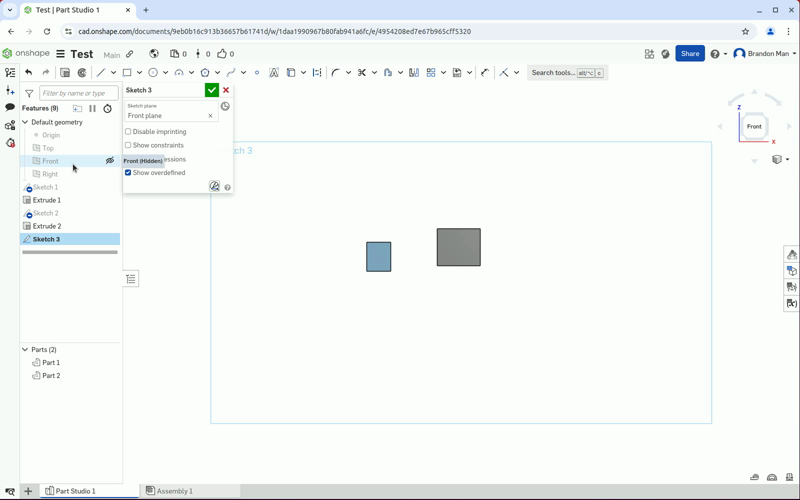
mouse_move(73, 352)
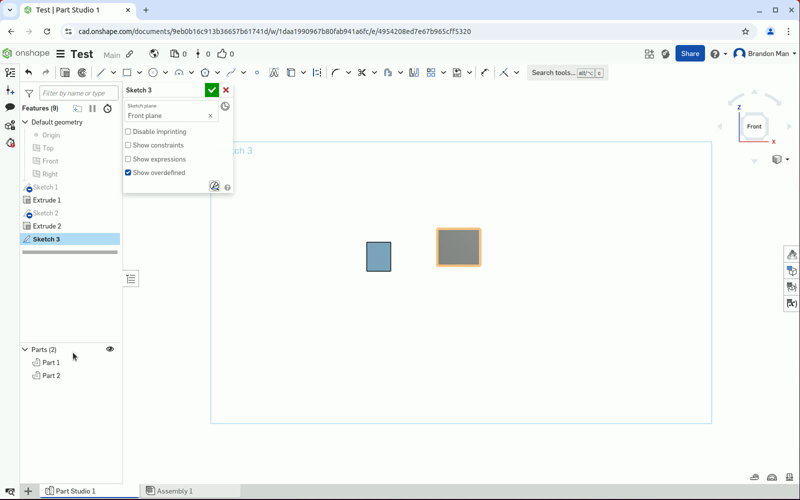
key(y)
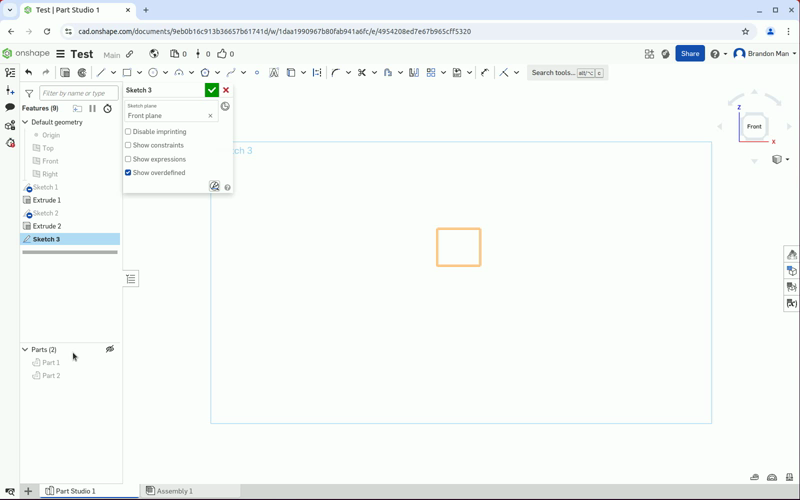
key(l)
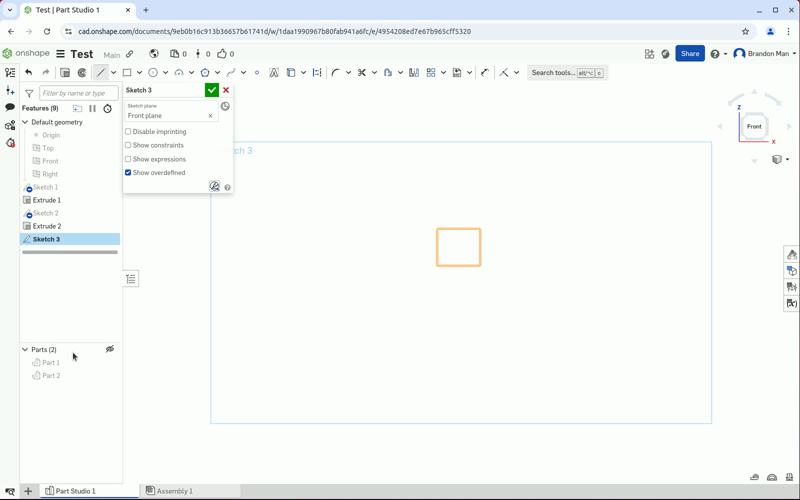
key_down(shift)
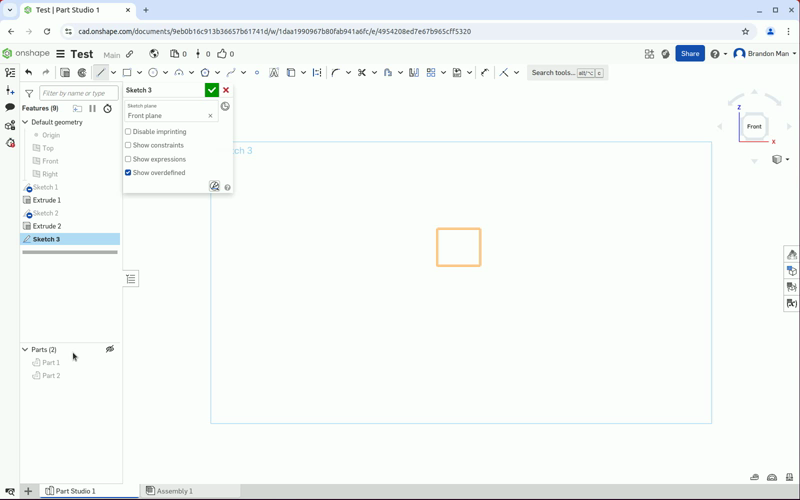
mouse_move(543, 286)
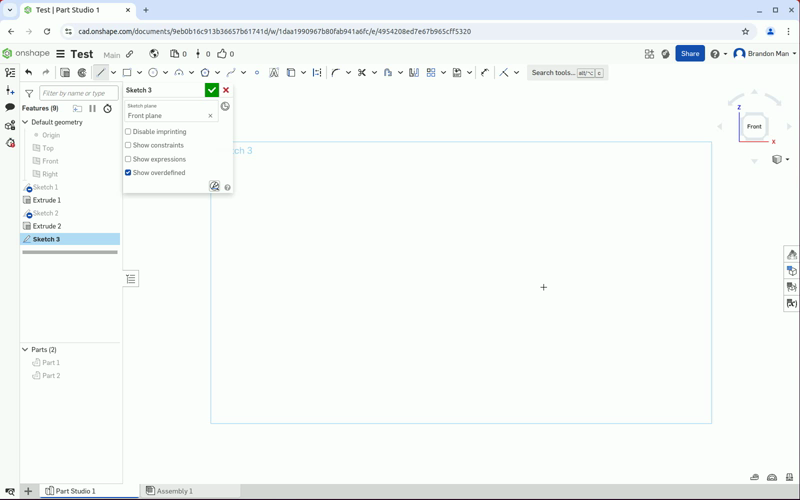
click(543, 286)
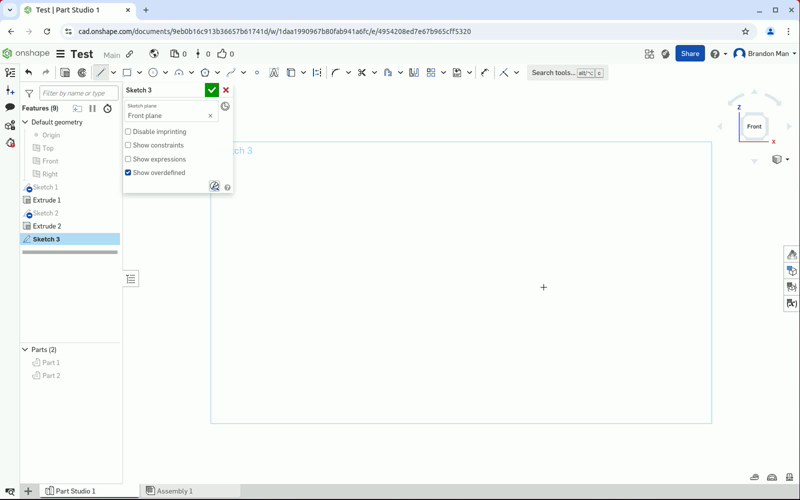
key_up(shift)
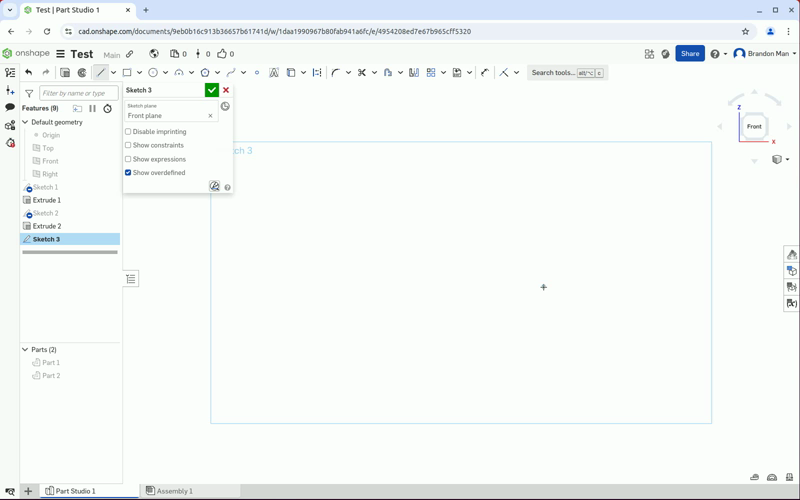
key_down(shift)
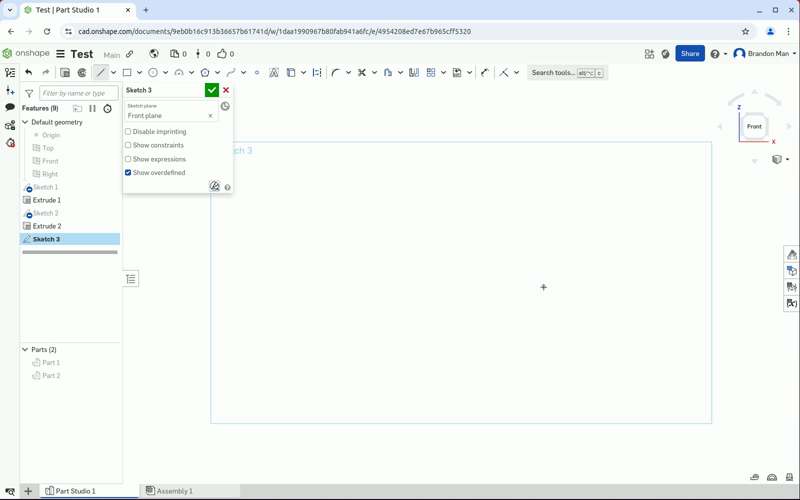
mouse_move(573, 286)
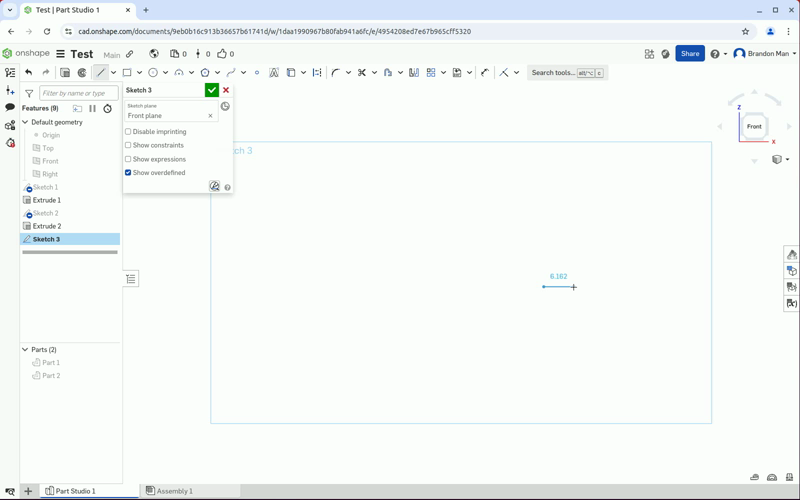
mouse_move(574, 286)
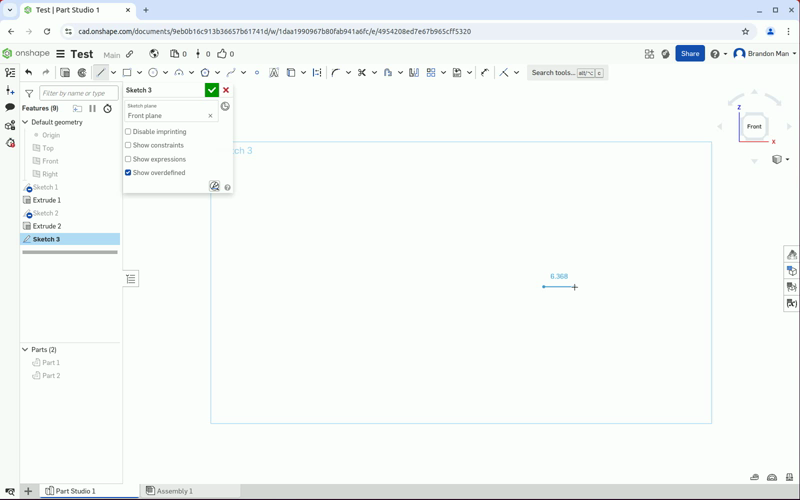
click(574, 286)
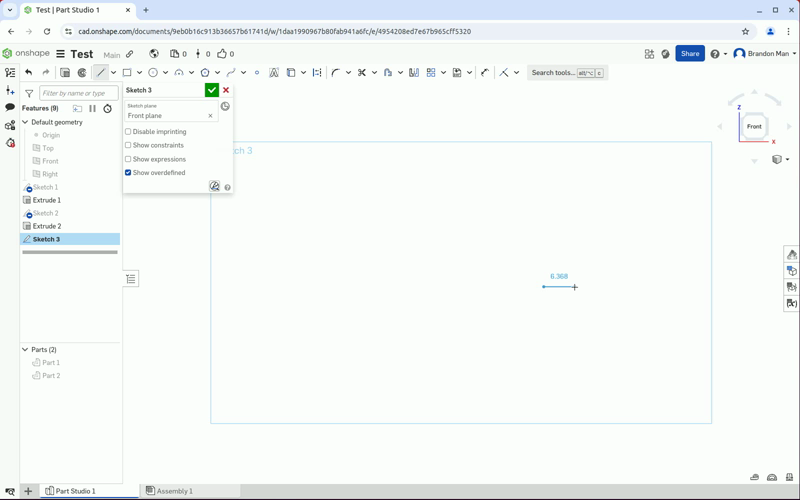
key_up(shift)
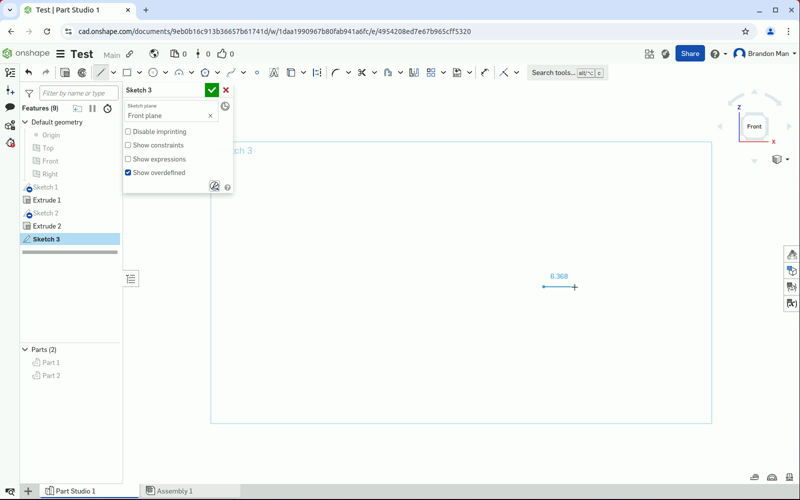
key_down(shift)
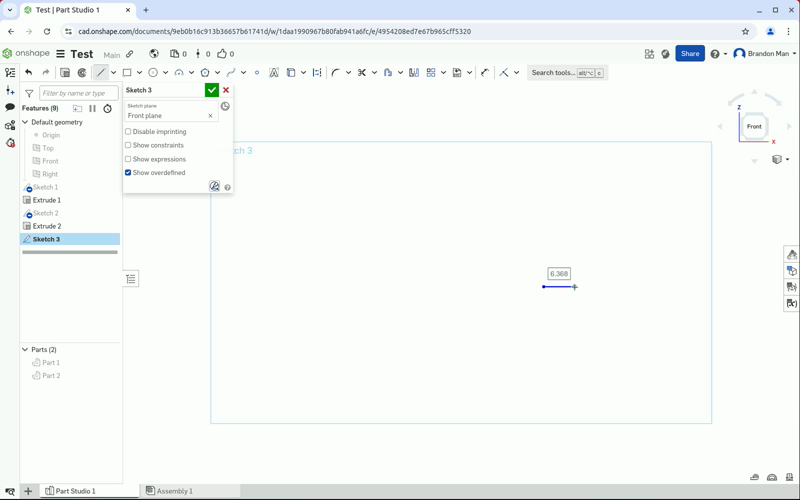
mouse_move(589, 286)
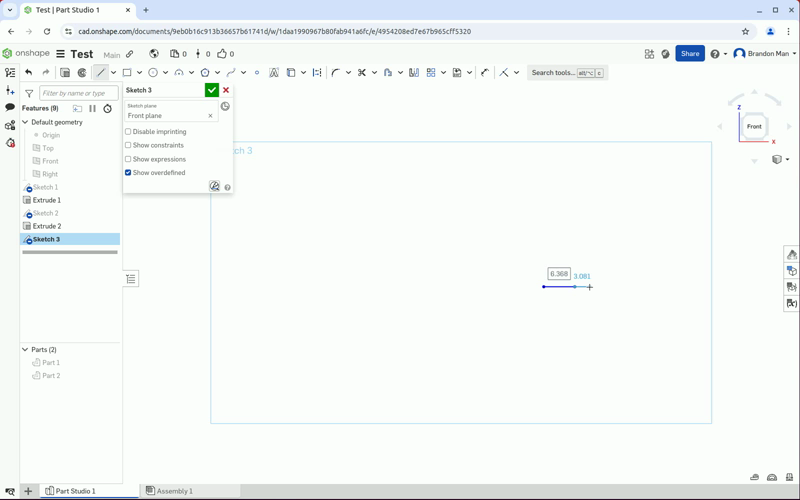
mouse_move(574, 244)
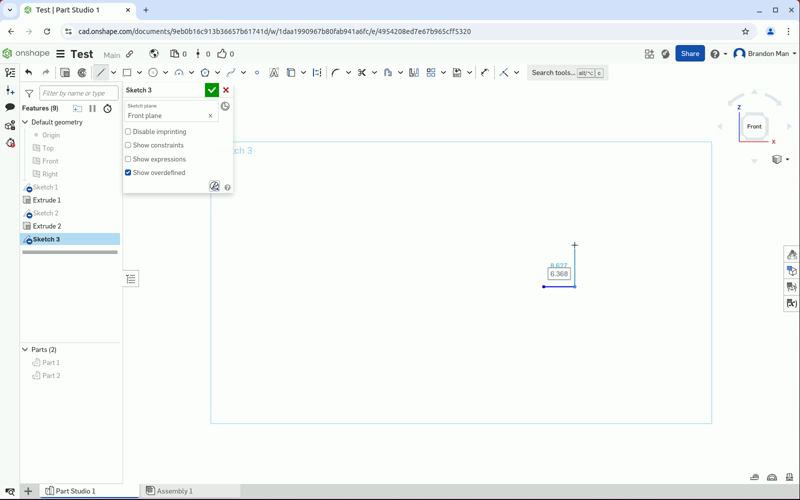
click(574, 244)
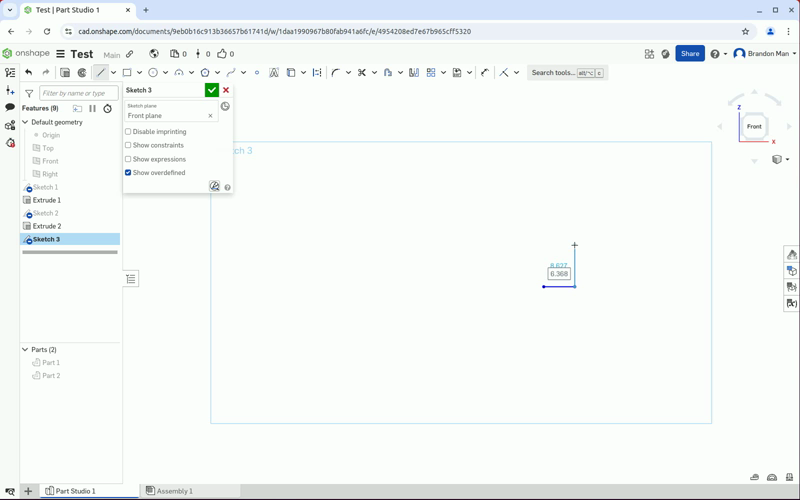
key_up(shift)
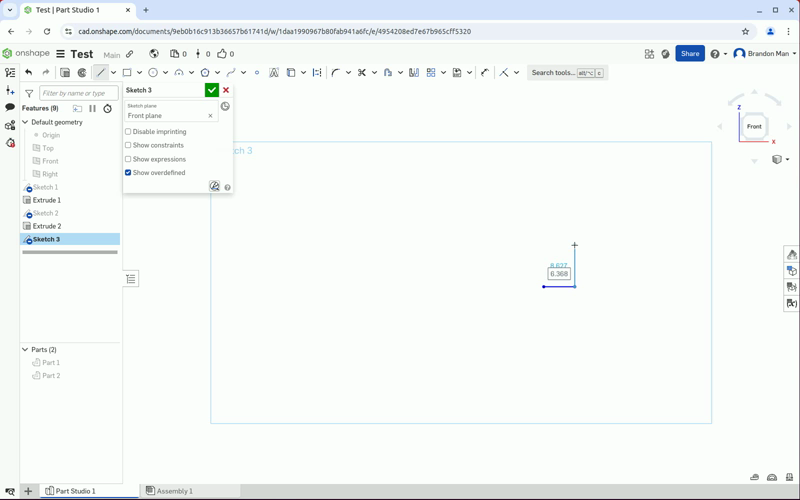
key_down(shift)
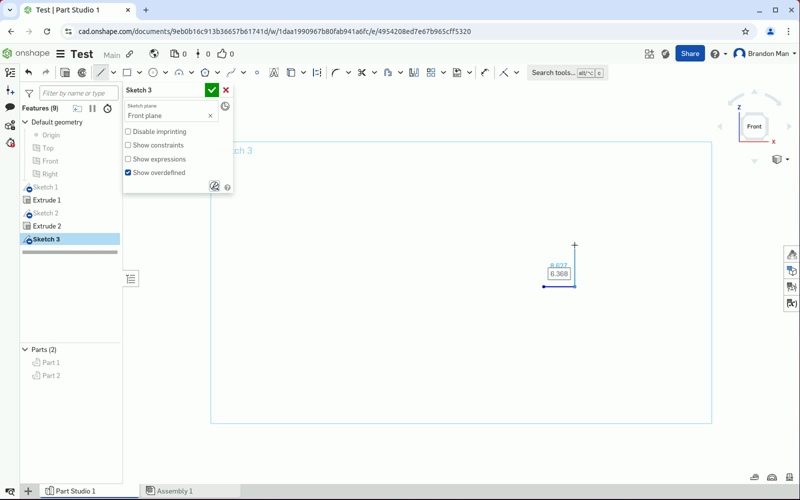
mouse_move(589, 244)
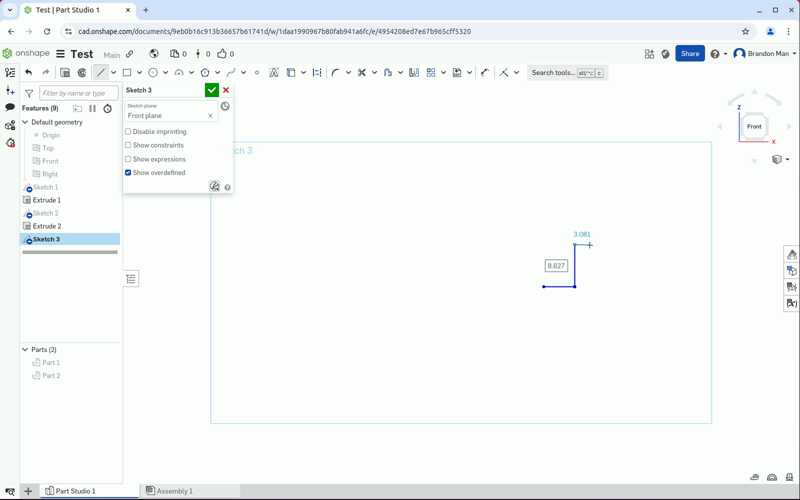
mouse_move(543, 244)
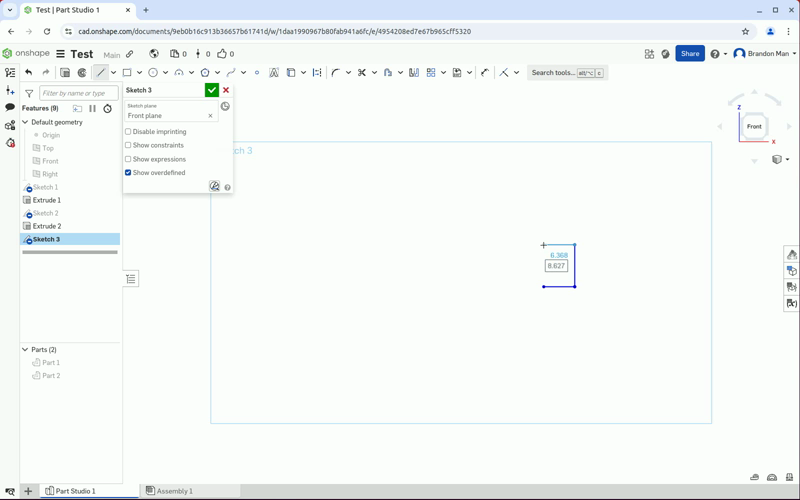
click(543, 244)
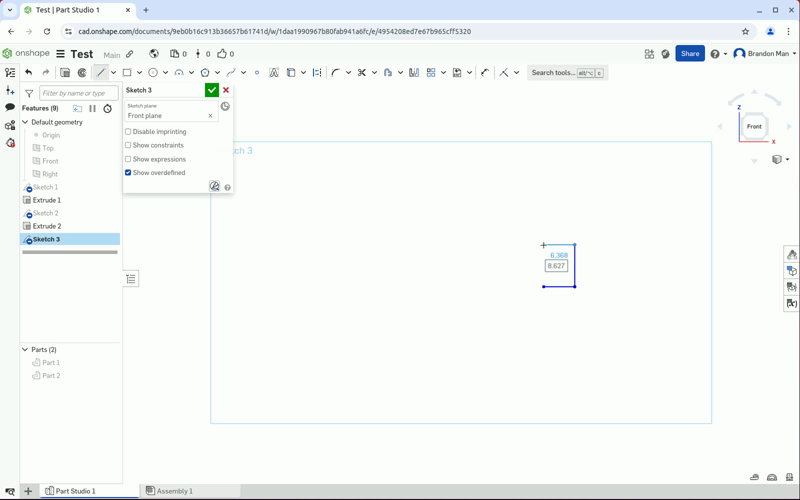
key_up(shift)
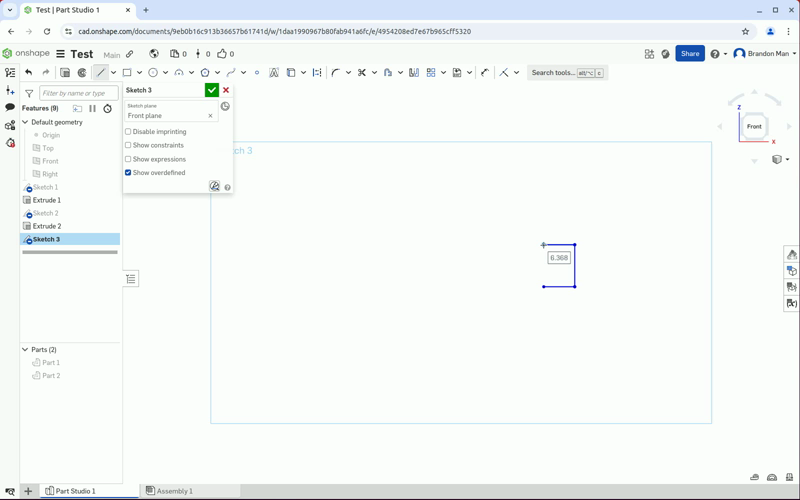
mouse_move(573, 244)
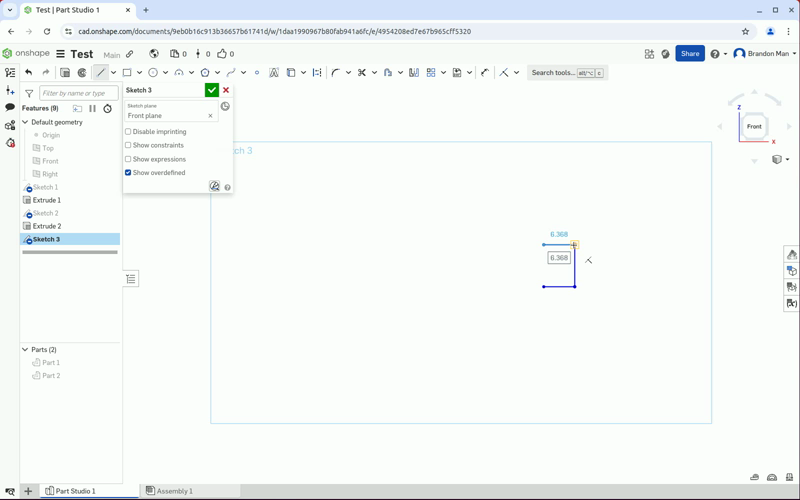
key_down(shift)
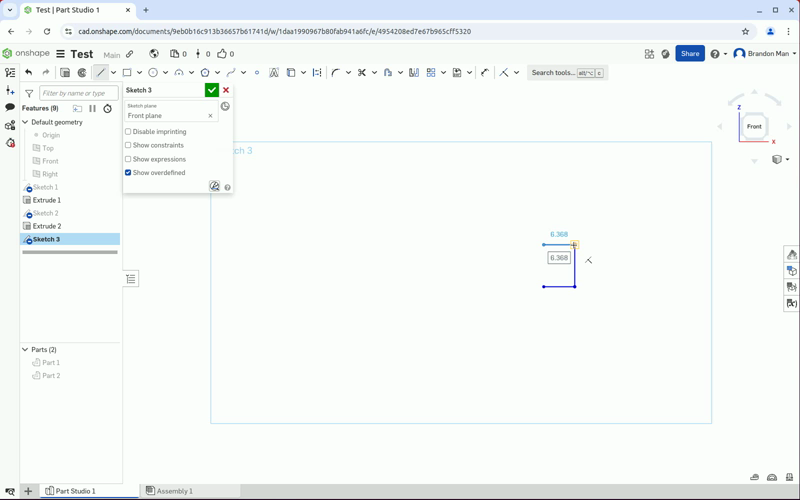
mouse_move(543, 286)
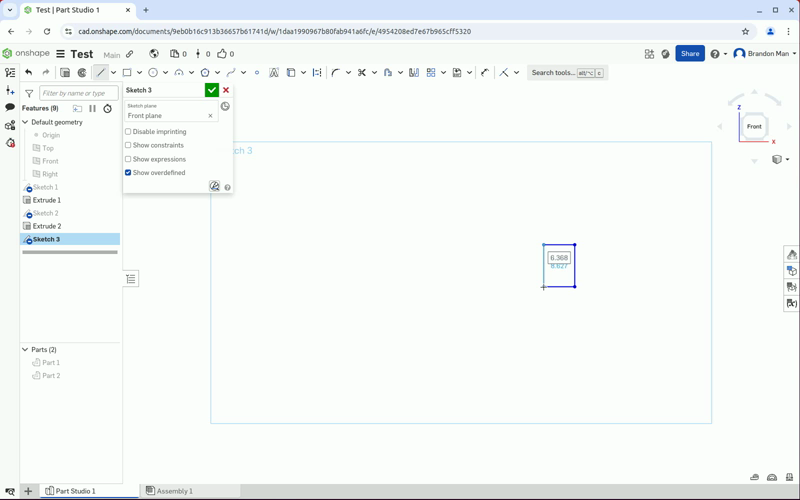
key_up(shift)
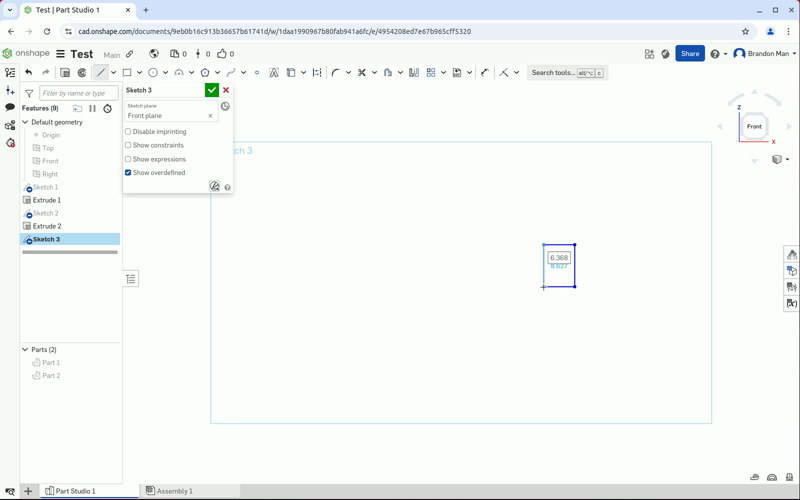
click(543, 286)
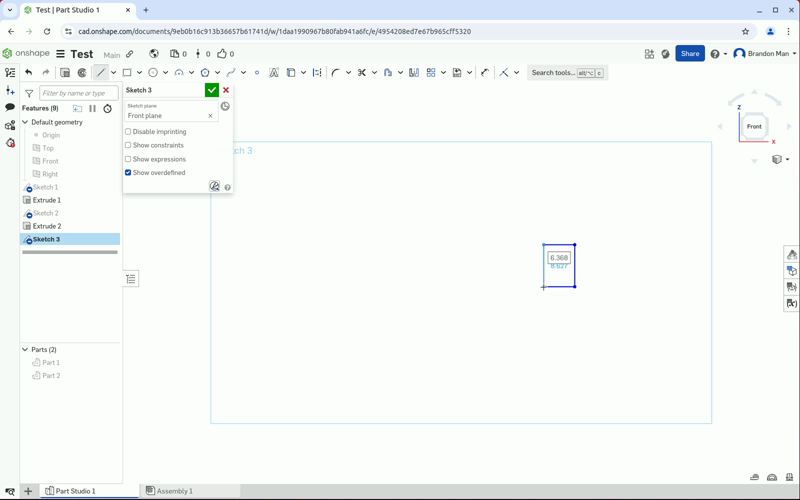
key(esc)
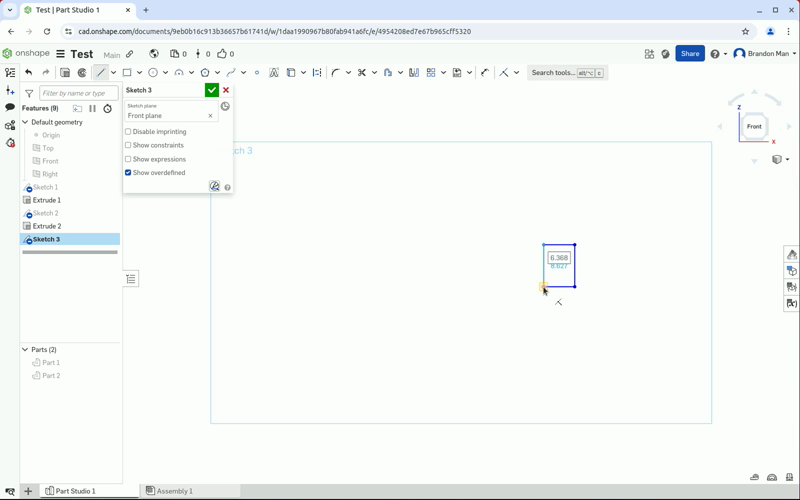
mouse_move(557, 255)
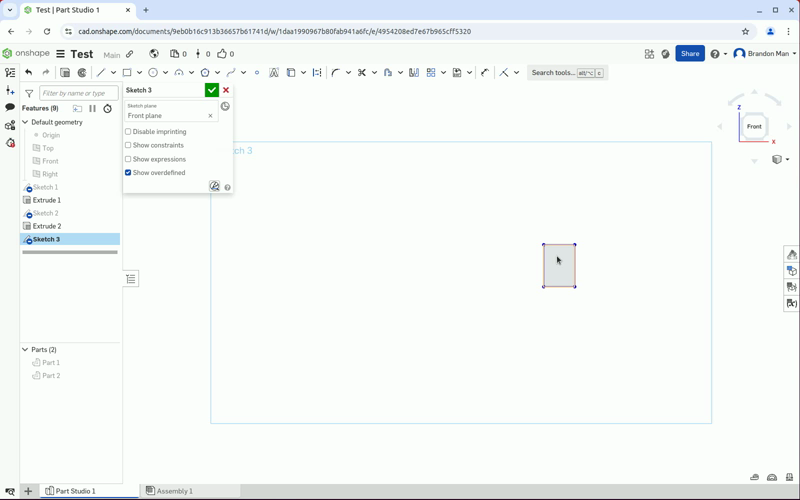
scroll(6)
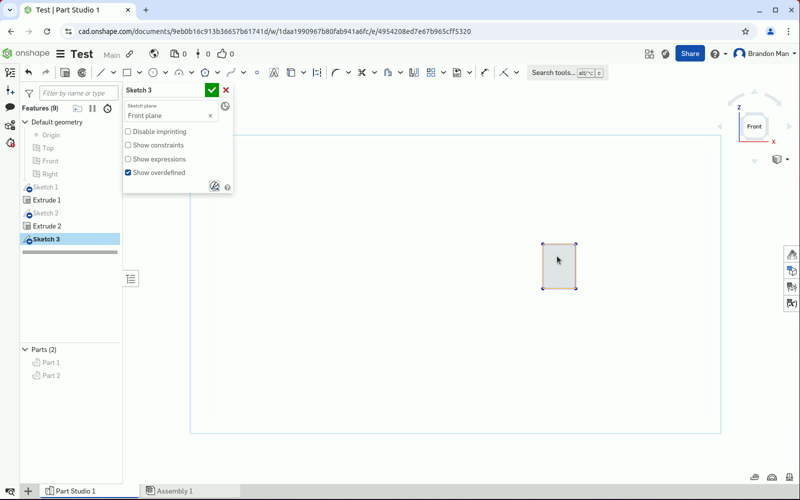
scroll(6)
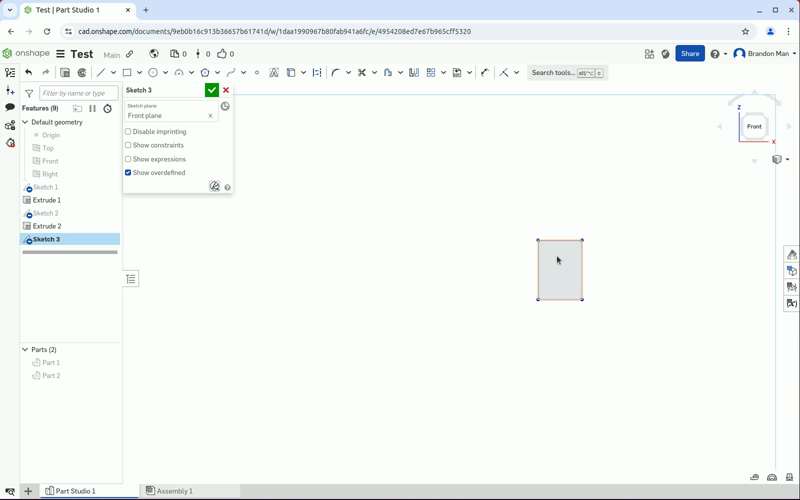
scroll(6)
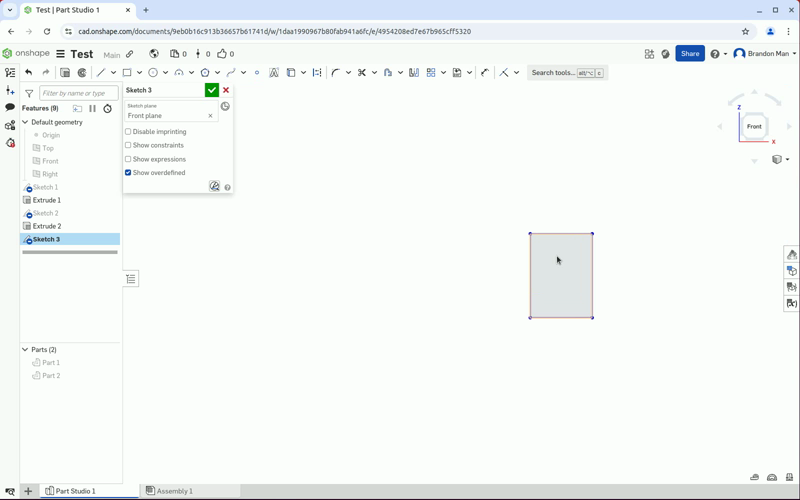
scroll(6)
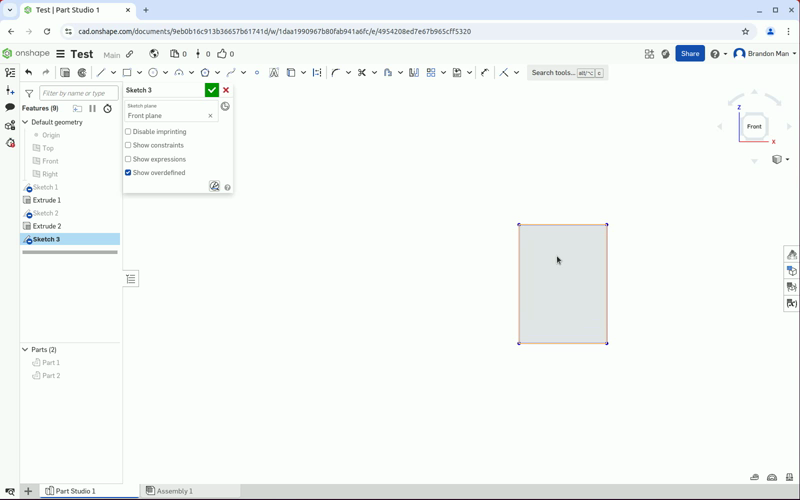
scroll(6)
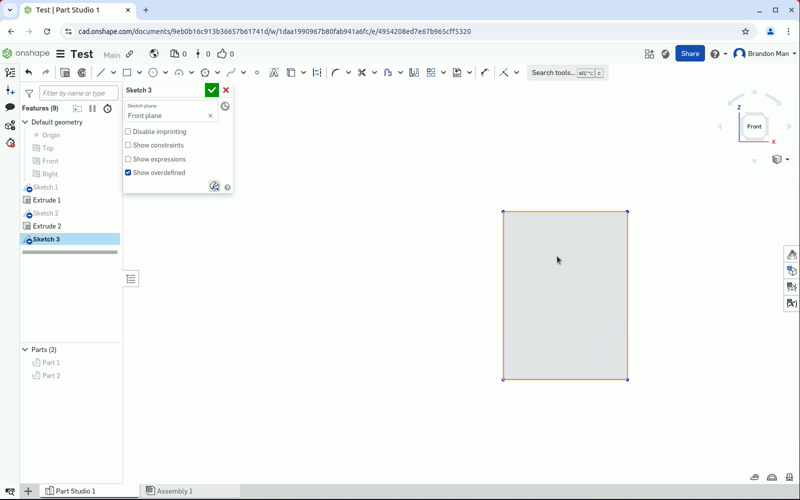
scroll(6)
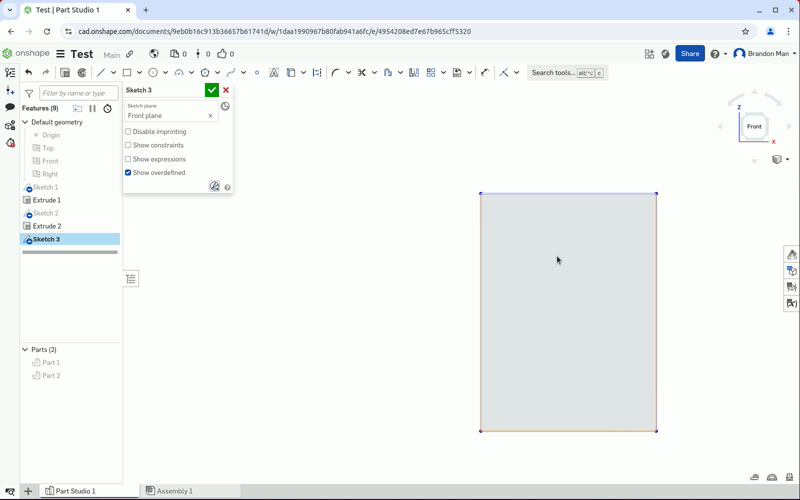
scroll(6)
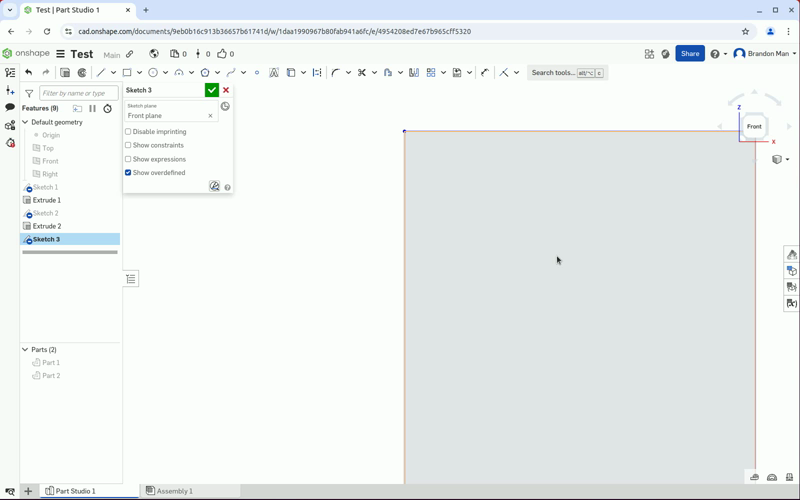
click(557, 255)
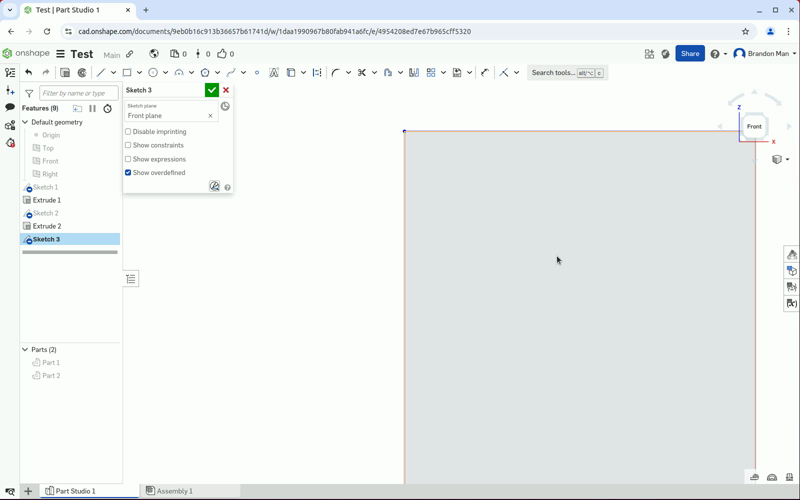
scroll(-6)
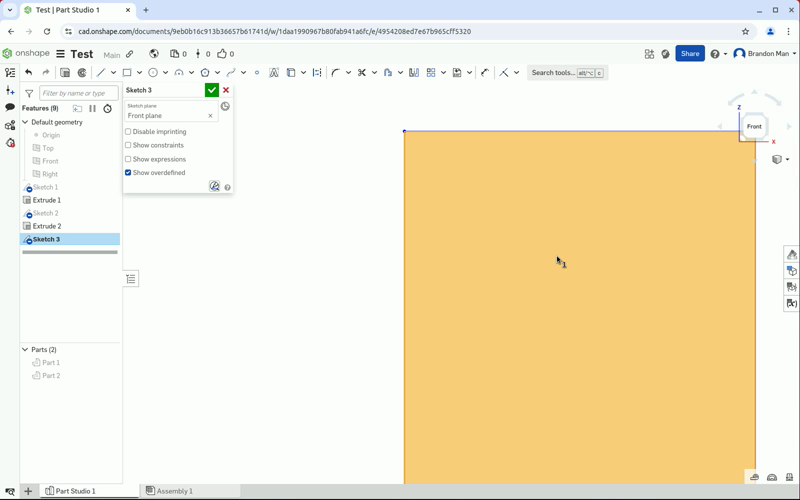
scroll(-6)
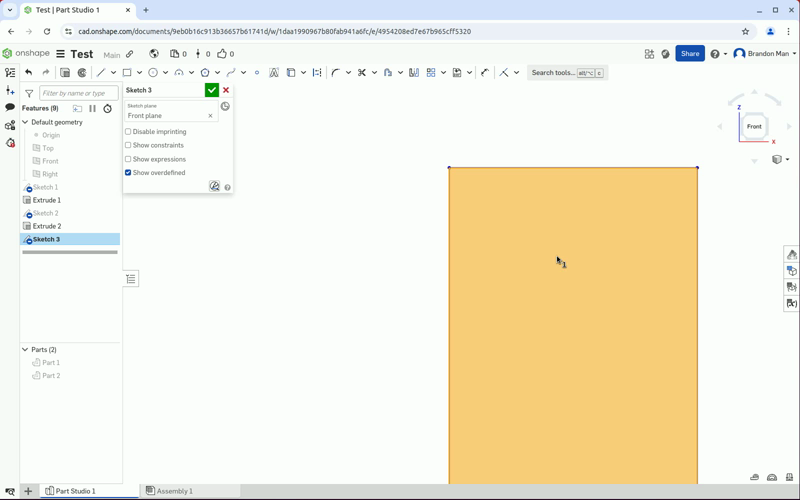
scroll(-6)
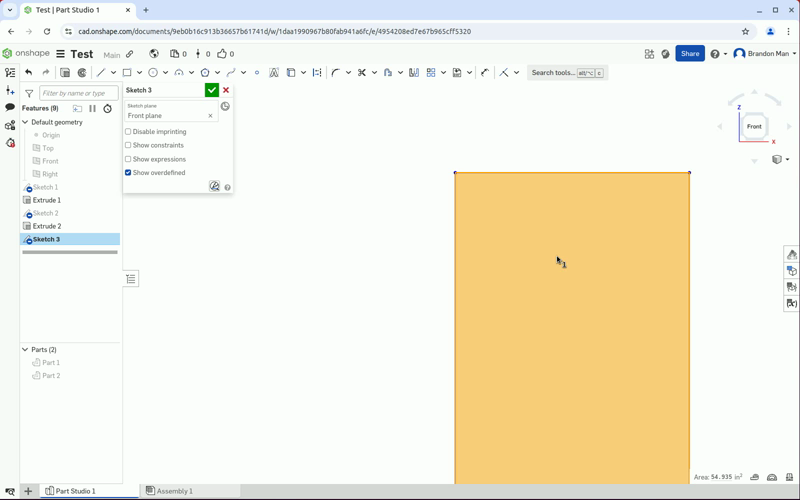
scroll(-6)
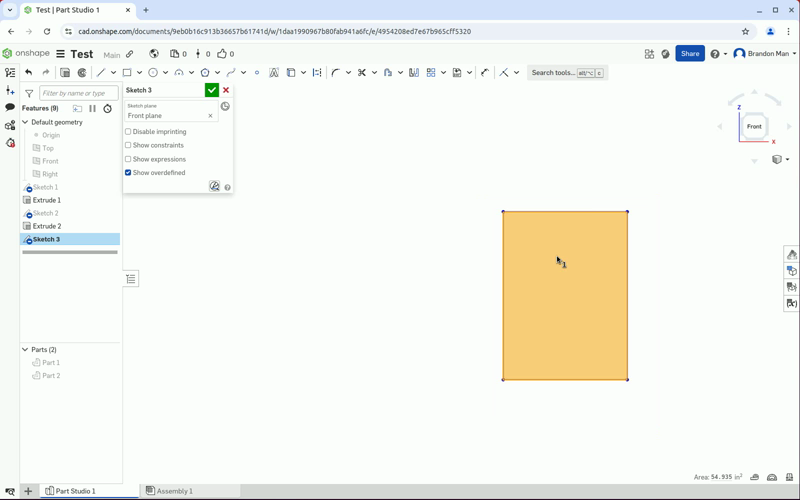
scroll(-6)
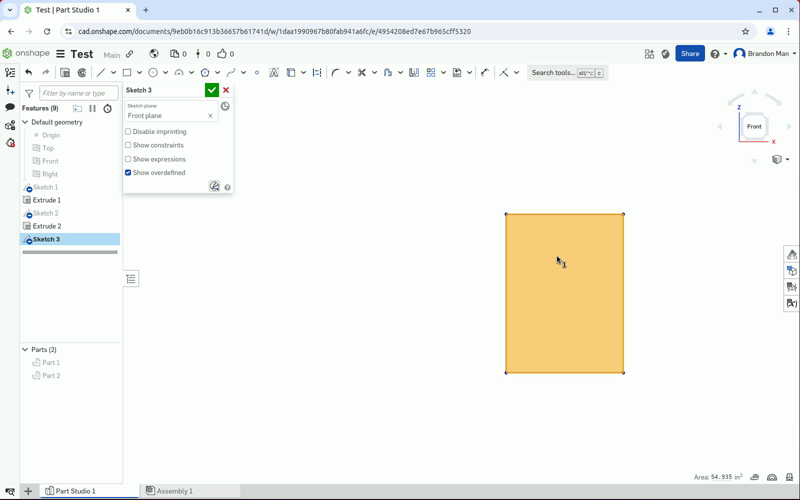
scroll(-6)
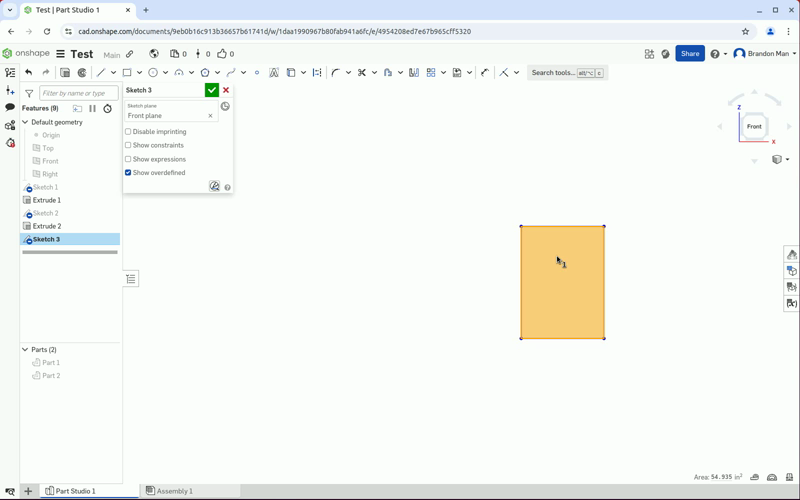
scroll(-6)
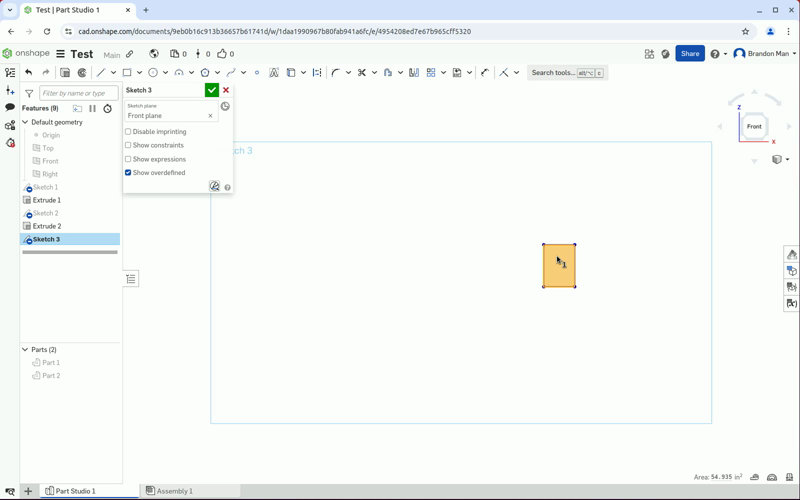
mouse_move(73, 352)
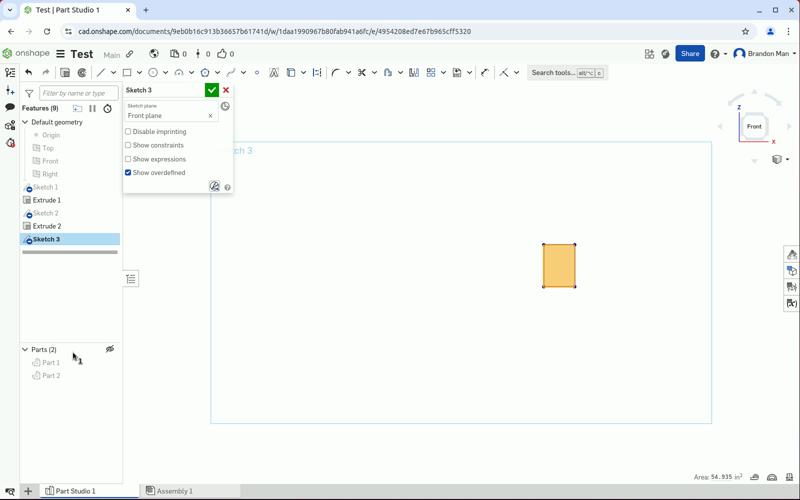
key(shift+y)
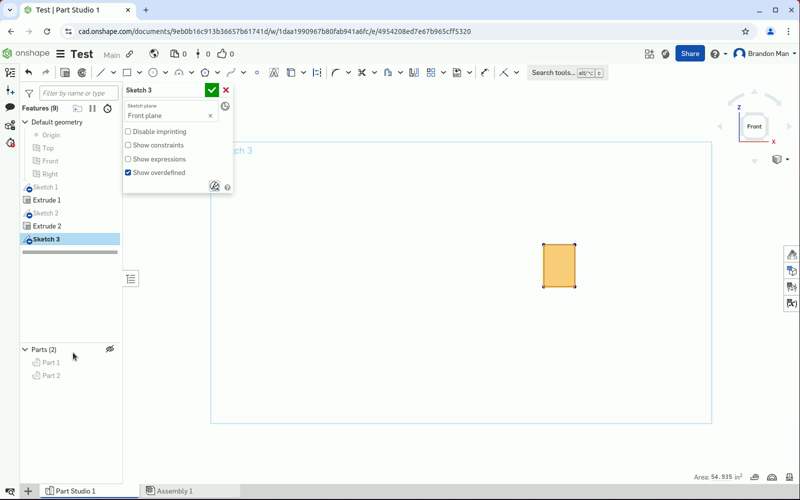
key(shift+e)
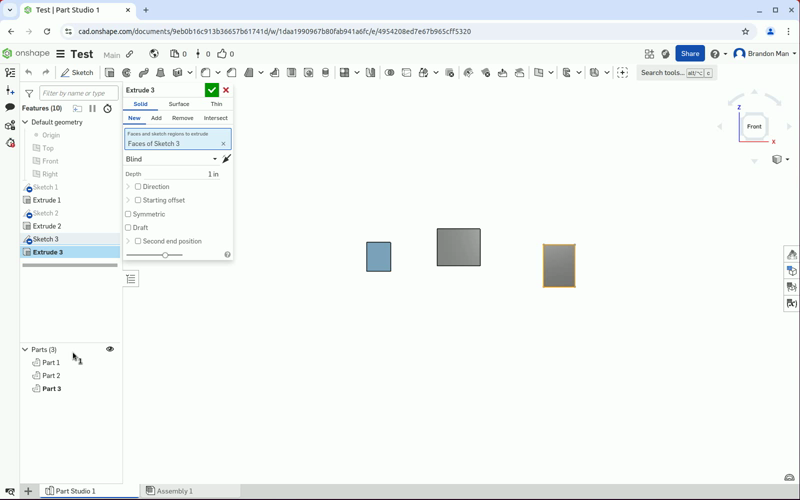
mouse_move(143, 106)
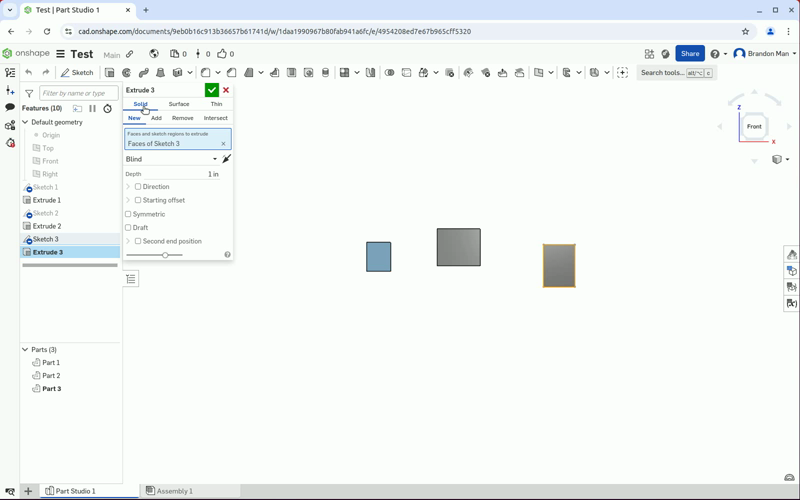
click(143, 106)
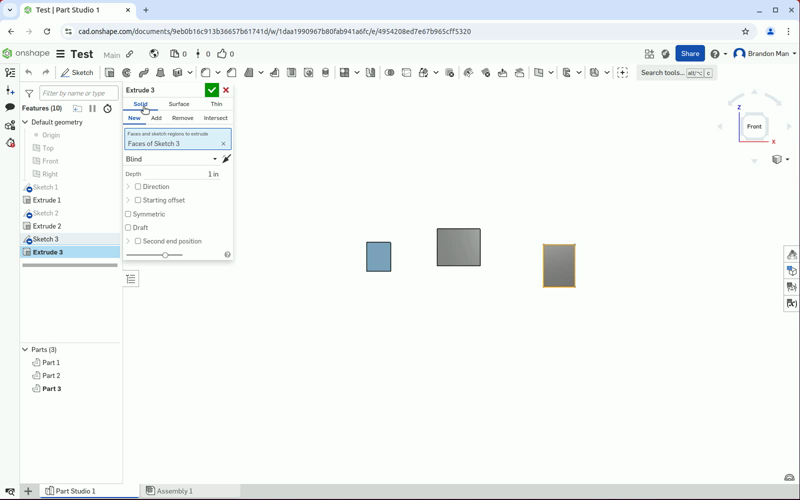
mouse_move(137, 120)
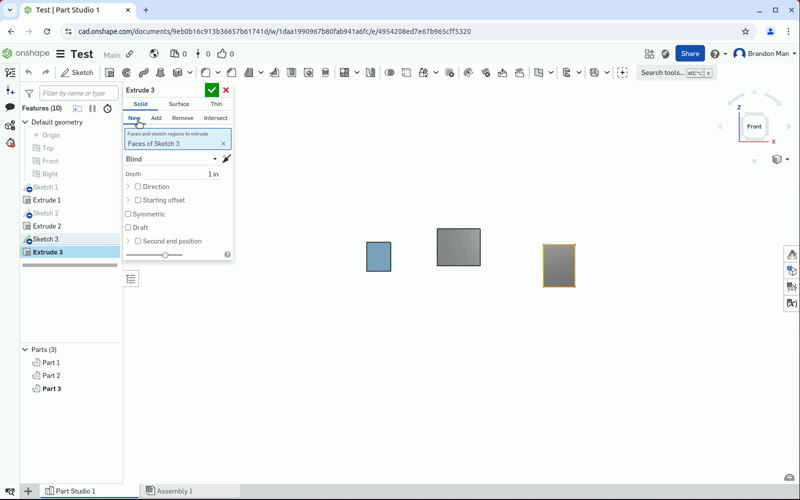
click(137, 120)
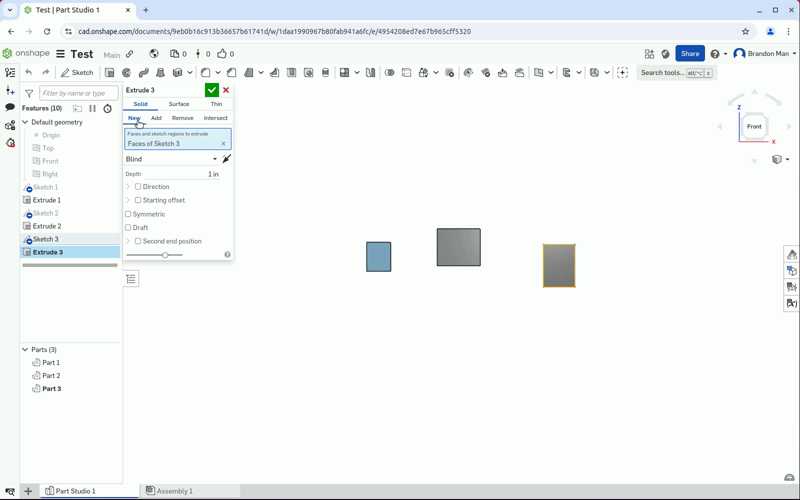
key(tab, 4)
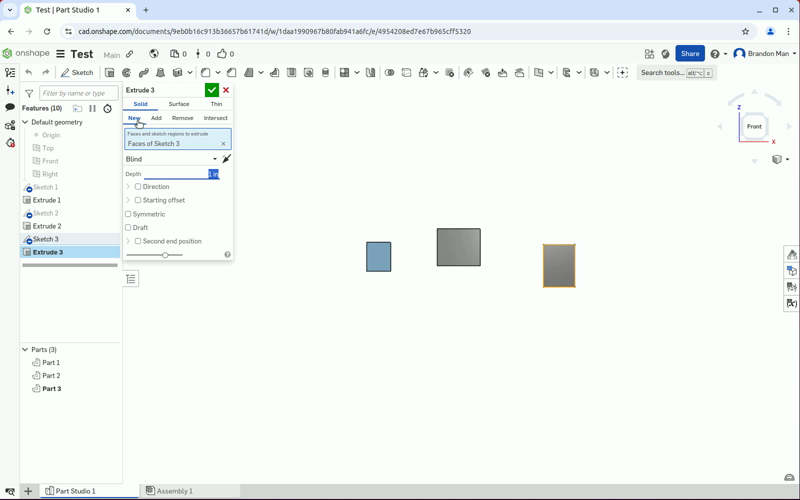
text(3.611)
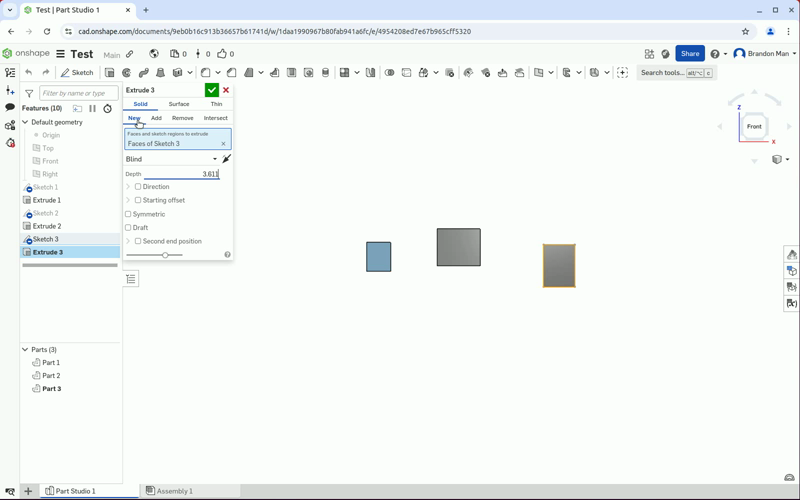
key(enter)
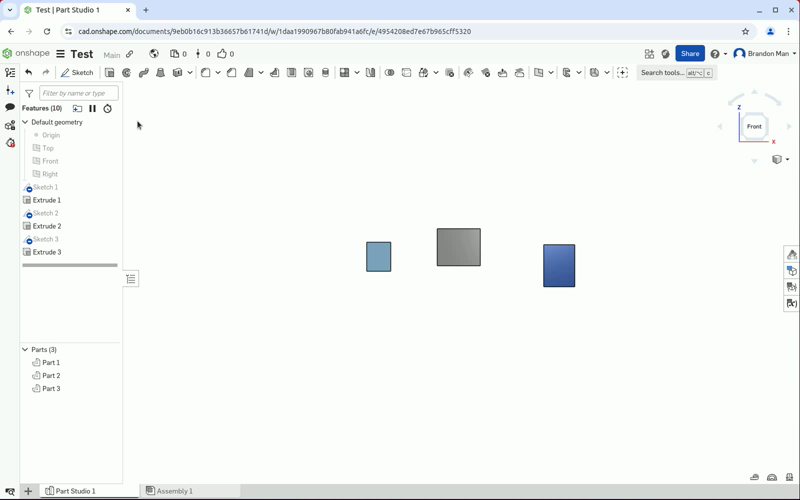
key(shift+h)
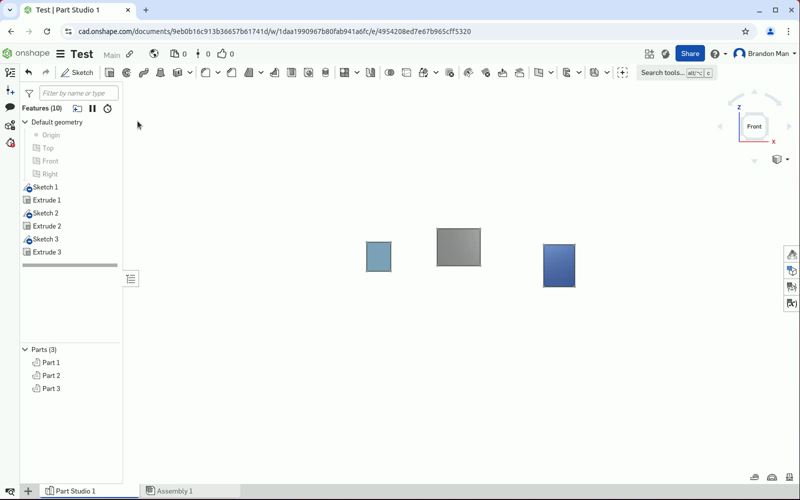
key(shift+h)
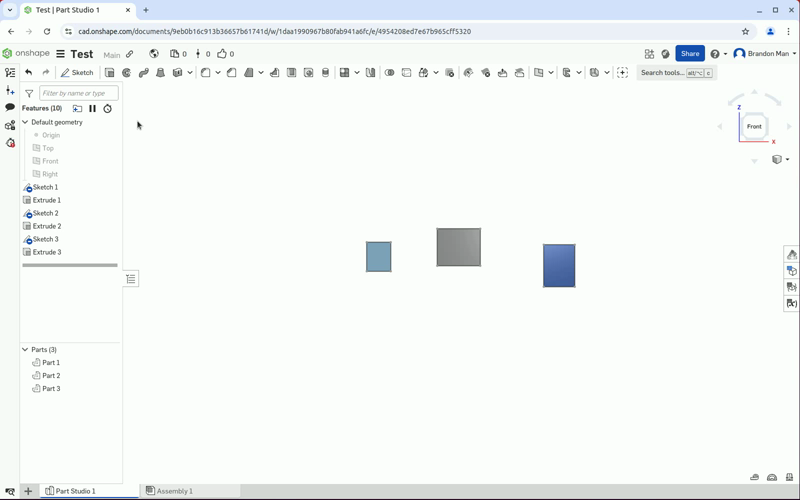
key(shift+7)
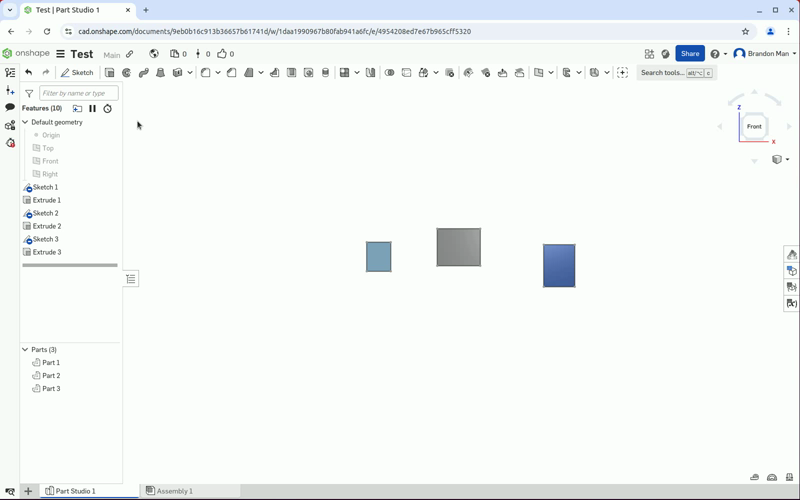
key(left, 2)
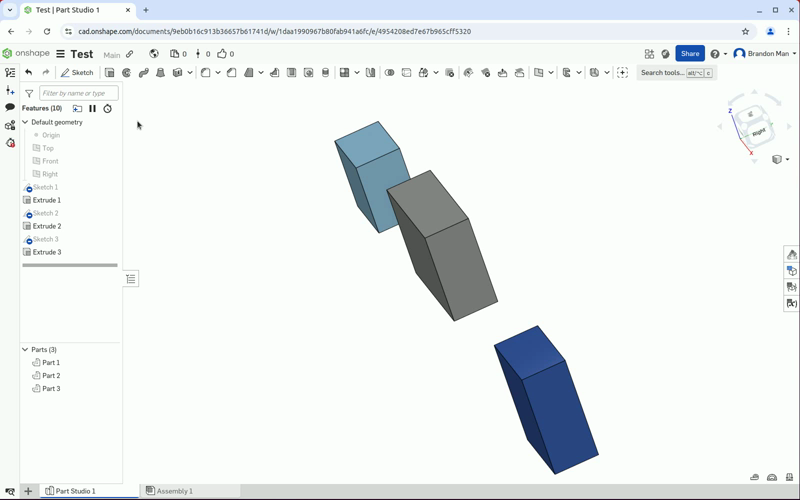
key(down, 2)
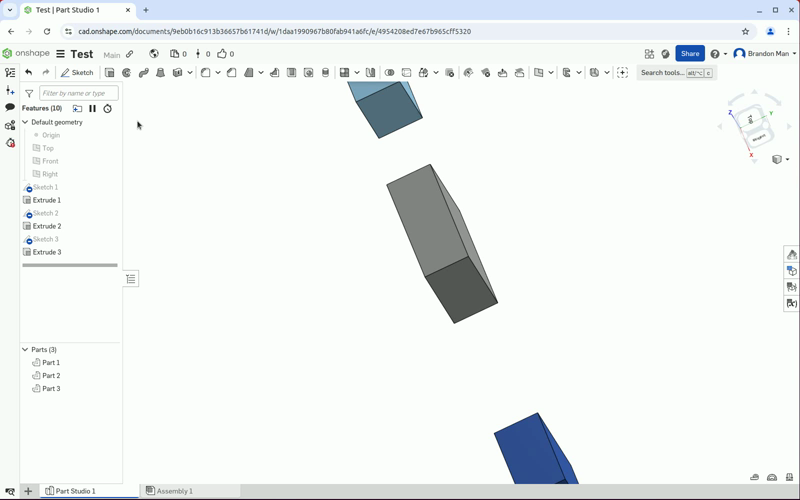
key(up, 2)
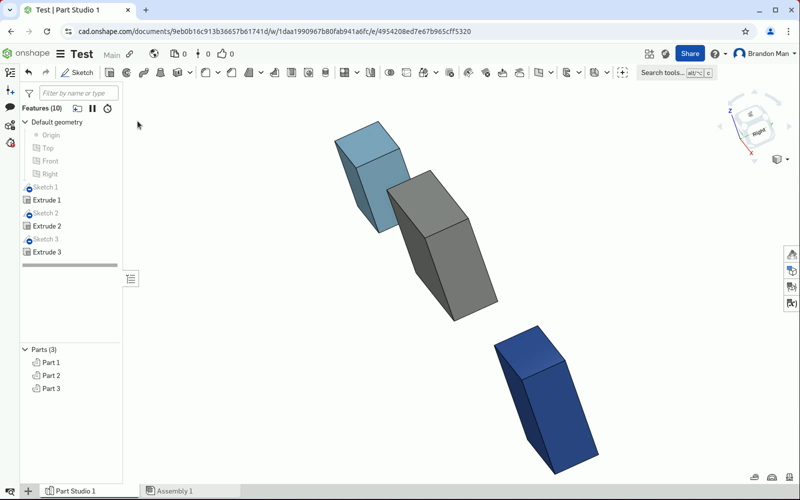
key(right, 2)
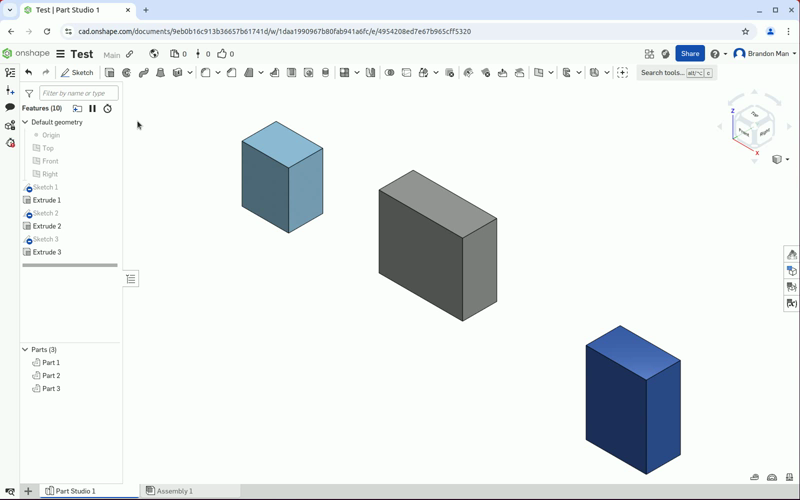
mouse_move(73, 189)
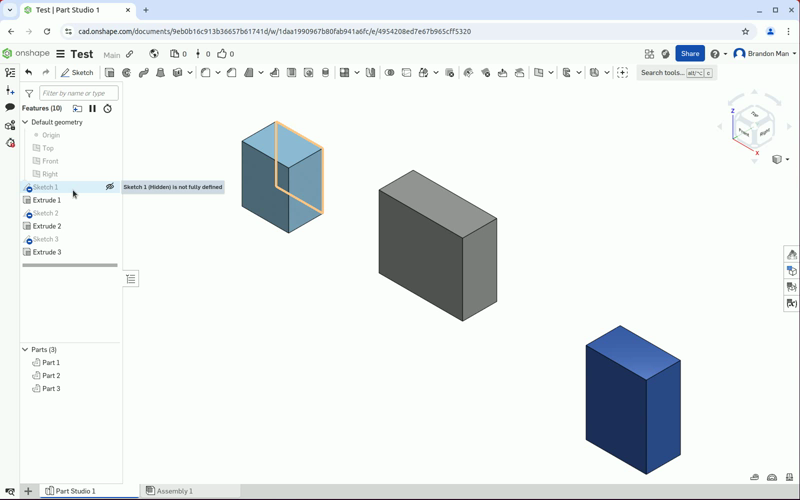
click(73, 189)